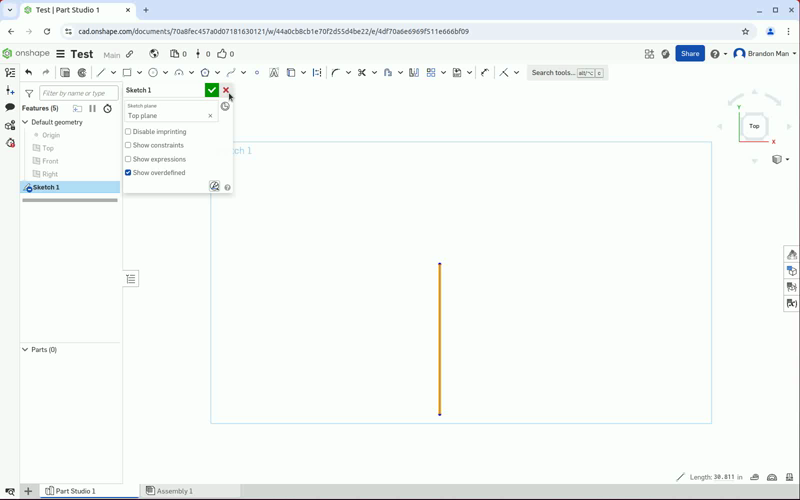
key(shift+h)
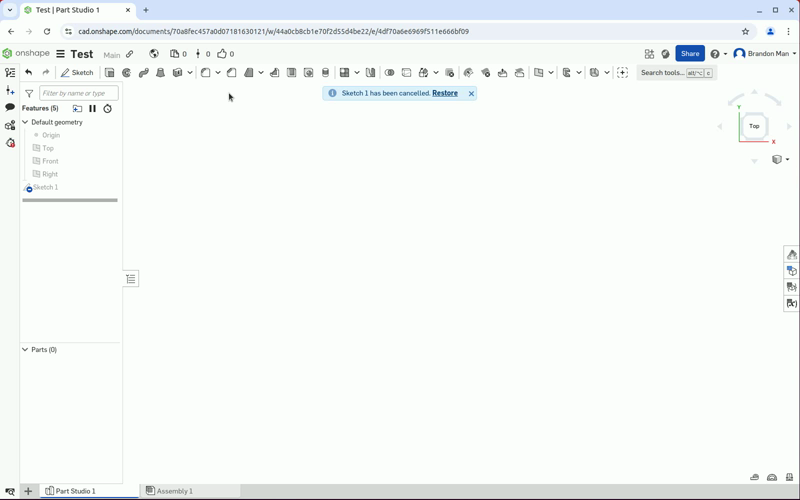
mouse_move(73, 352)
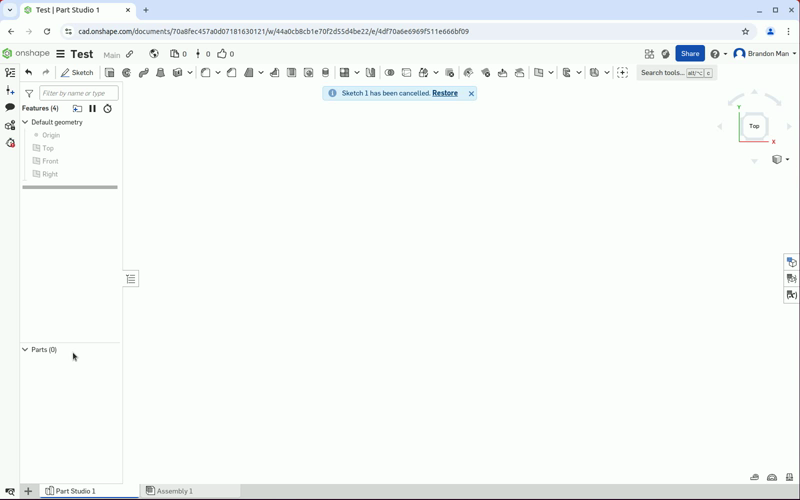
key(y)
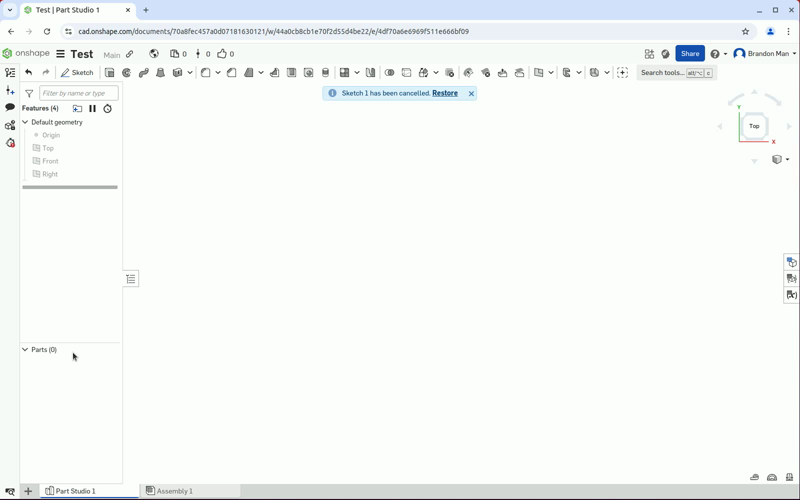
key(shift+p)
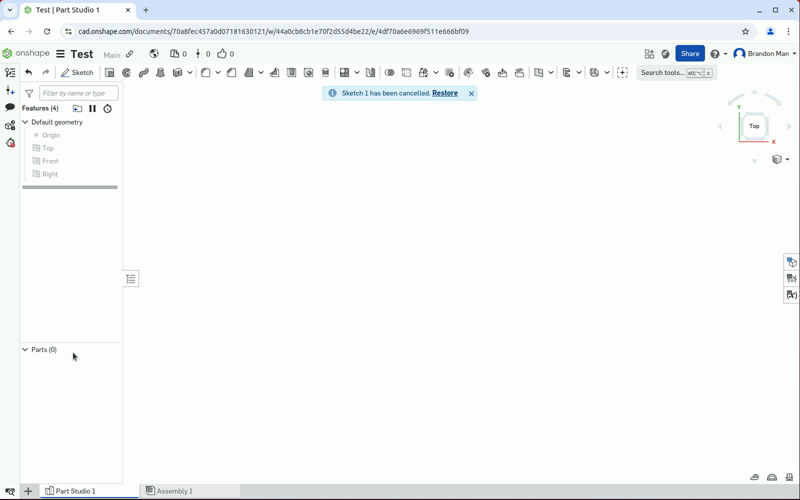
key(space)
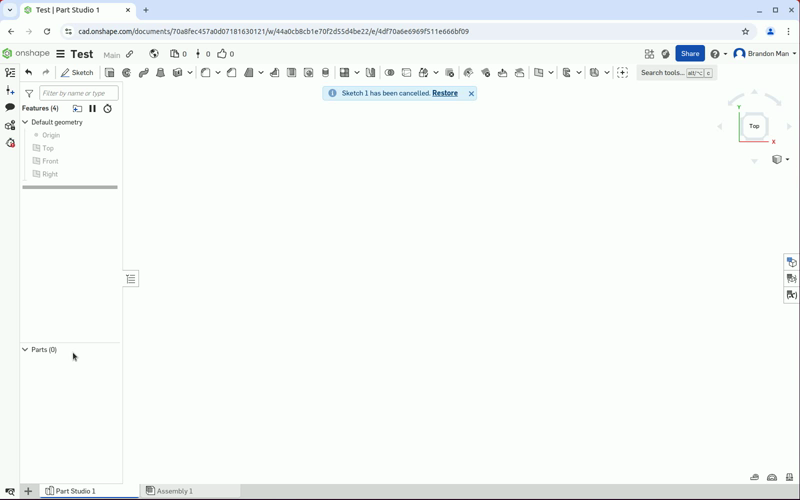
key_down(shift)
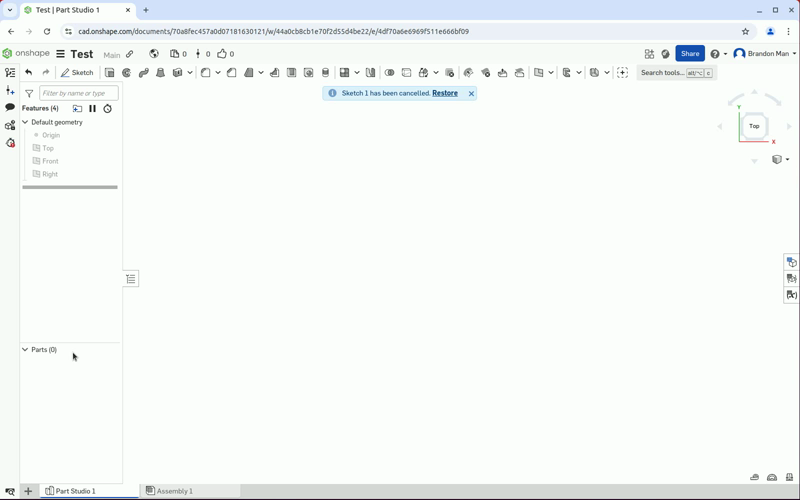
key(up)
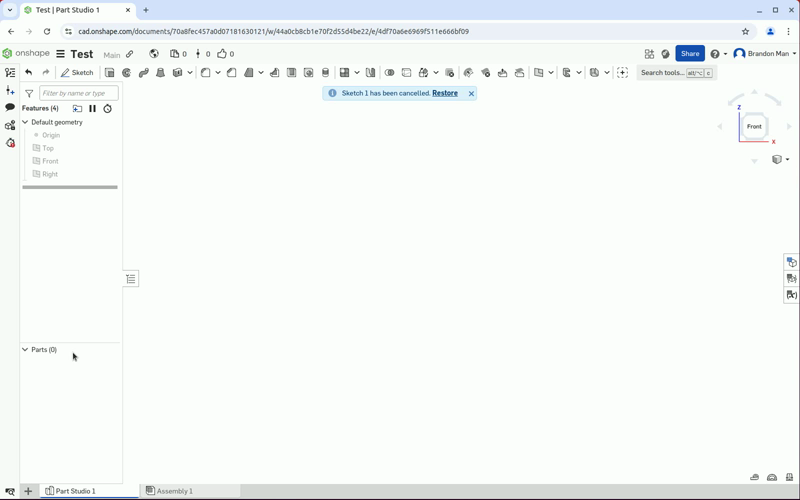
key_up(shift)
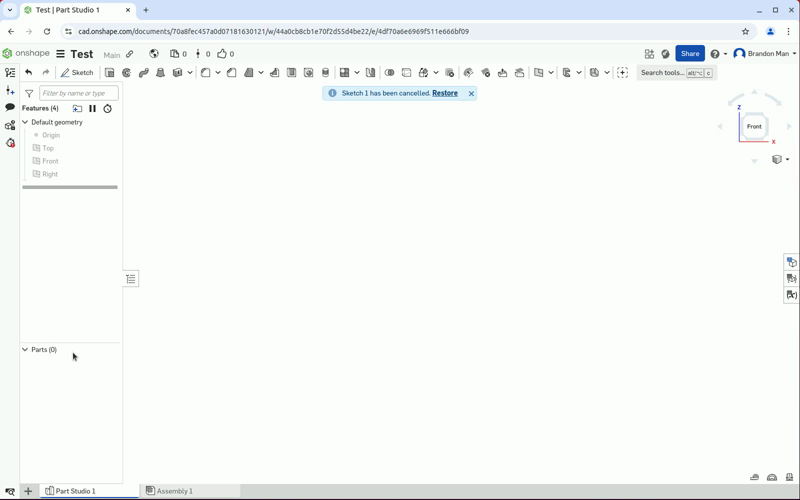
mouse_move(73, 352)
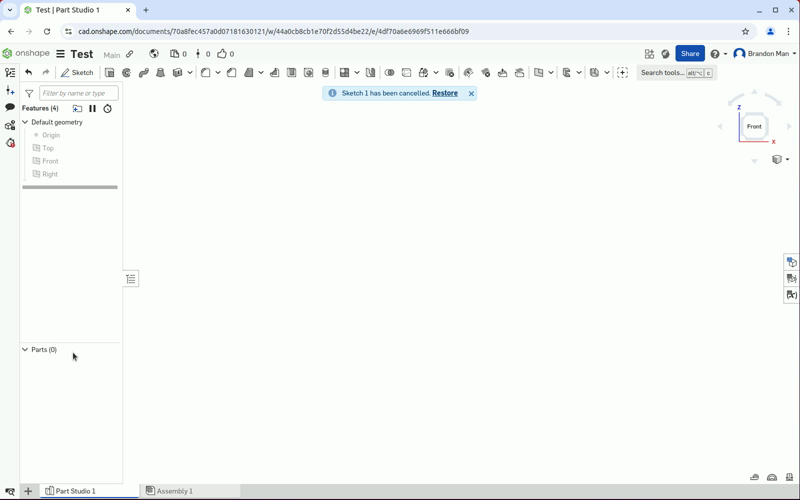
key(shift+y)
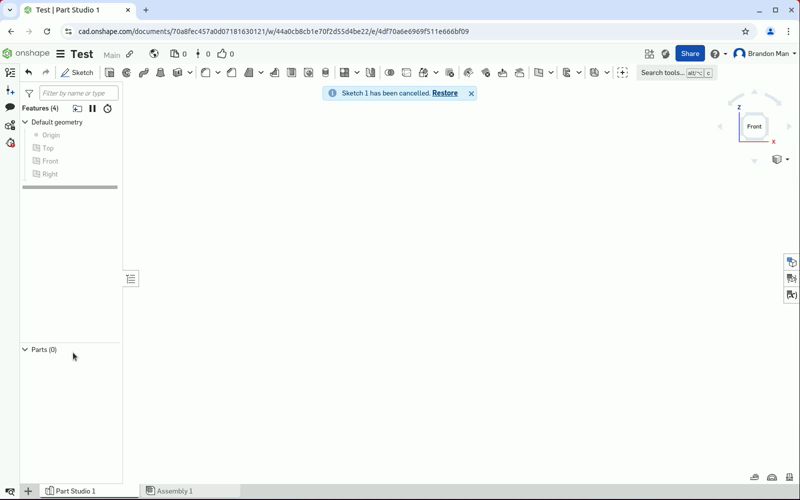
key(shift+s)
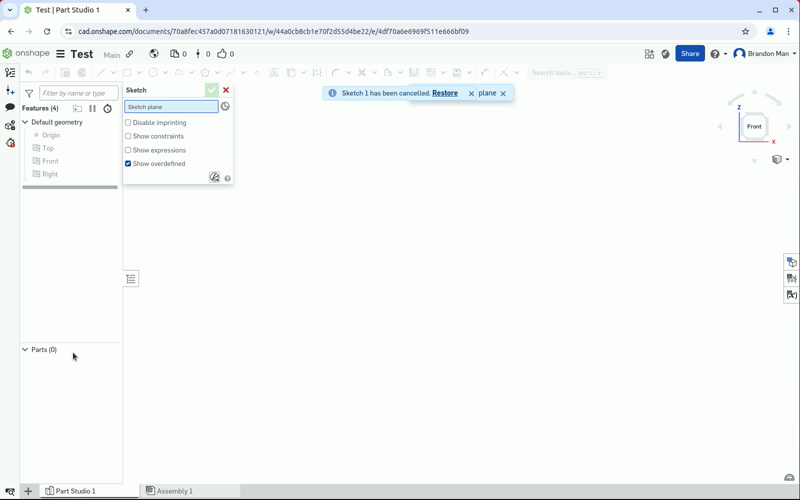
mouse_move(73, 163)
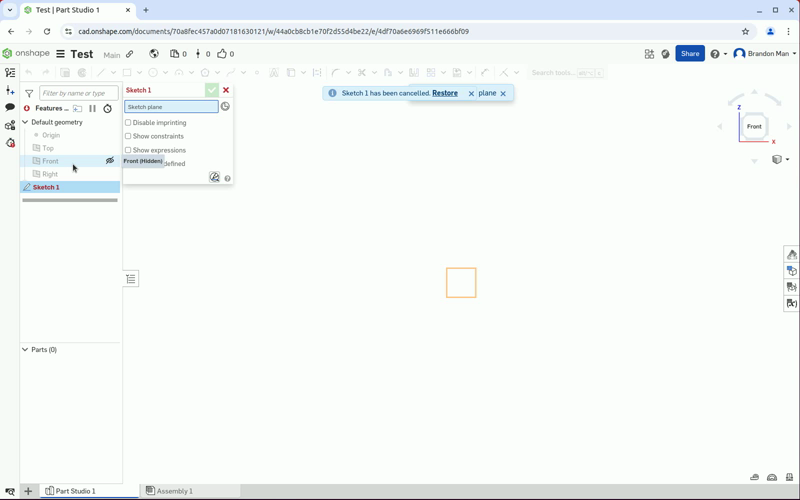
click(73, 163)
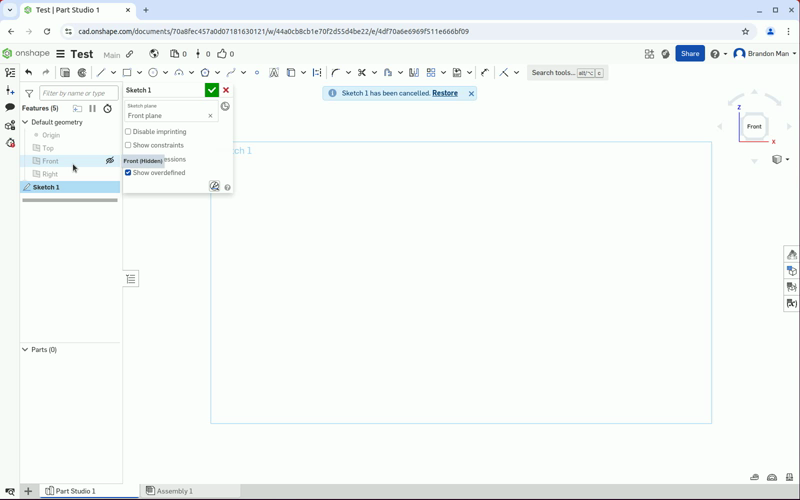
mouse_move(73, 352)
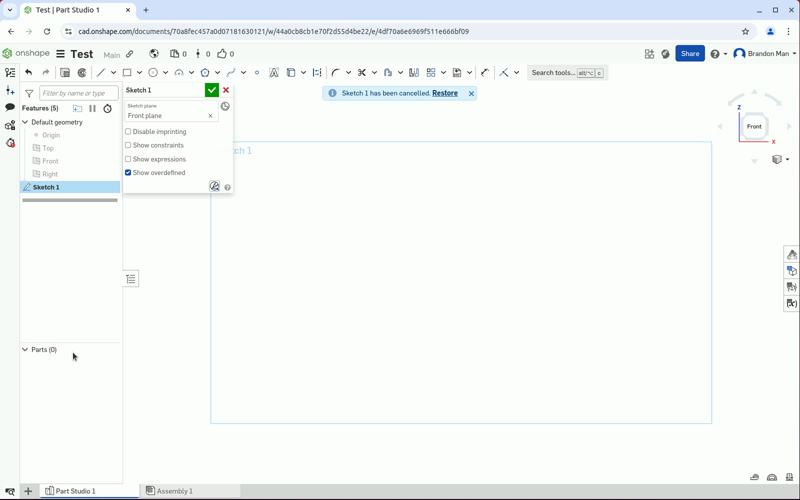
key(y)
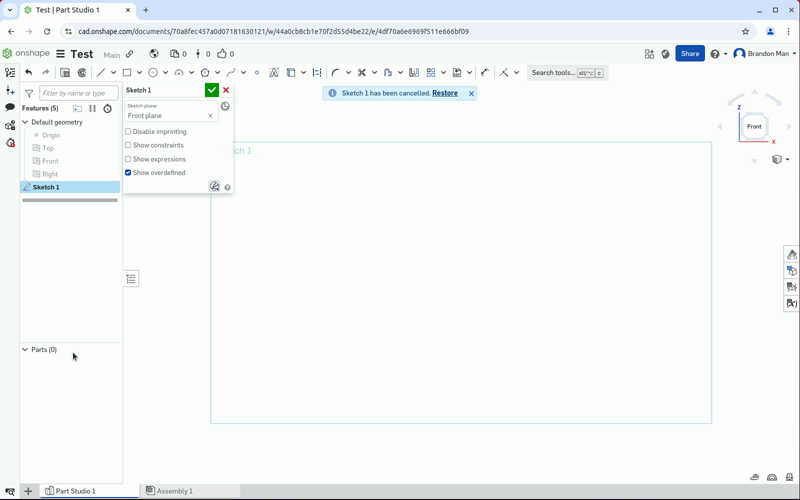
key(l)
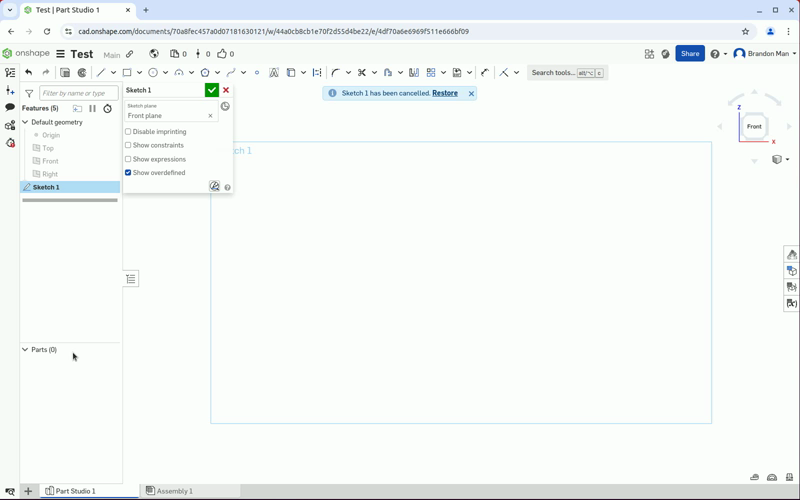
key_down(shift)
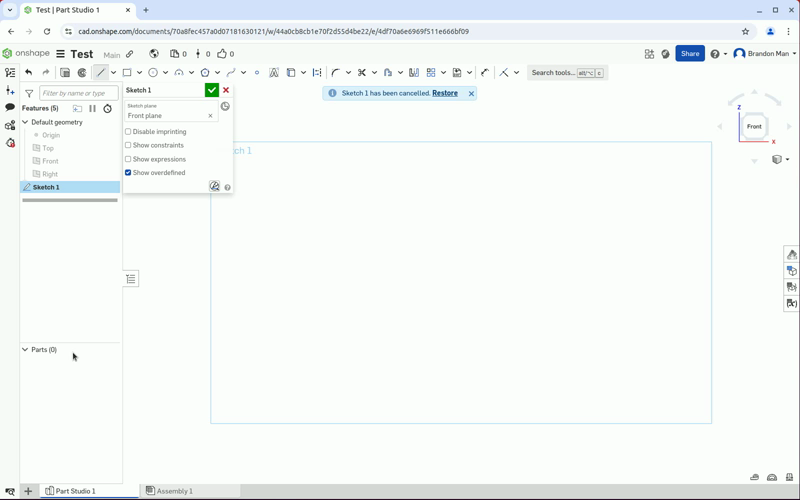
mouse_move(423, 282)
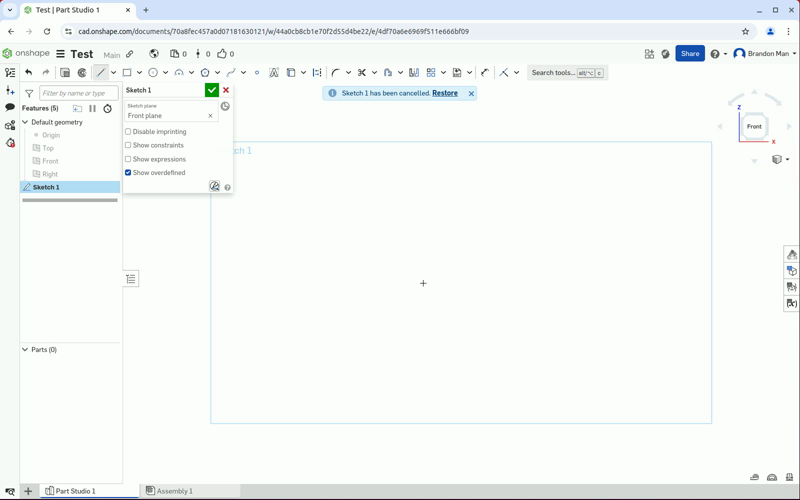
click(423, 282)
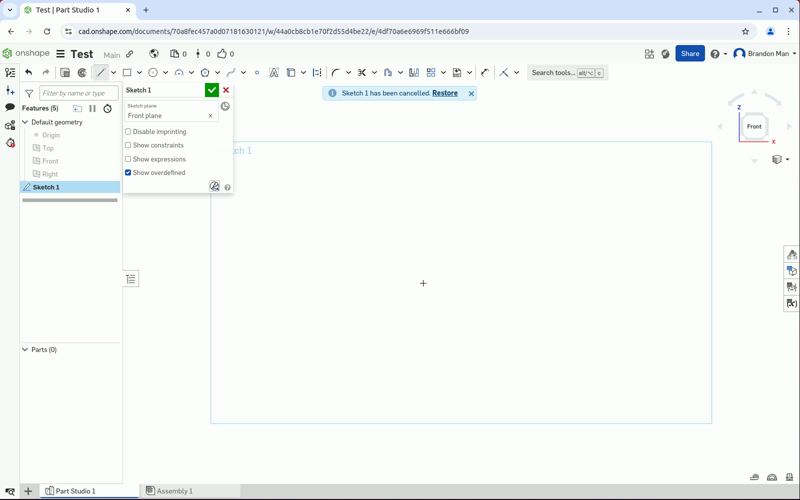
key_up(shift)
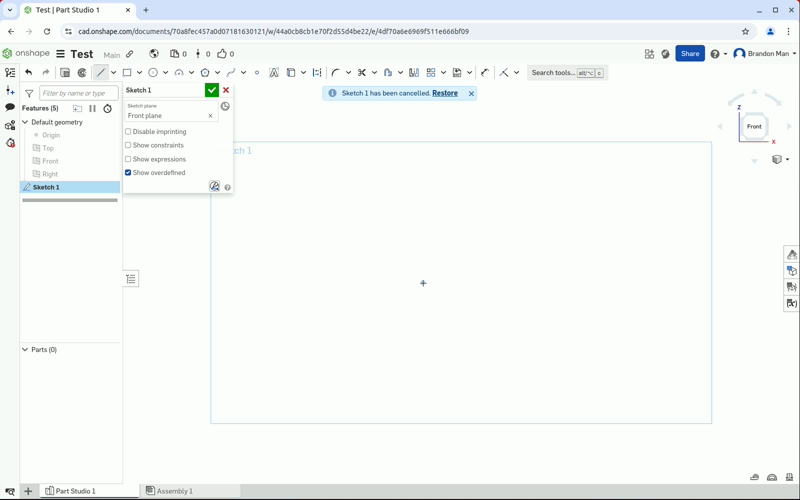
key_down(shift)
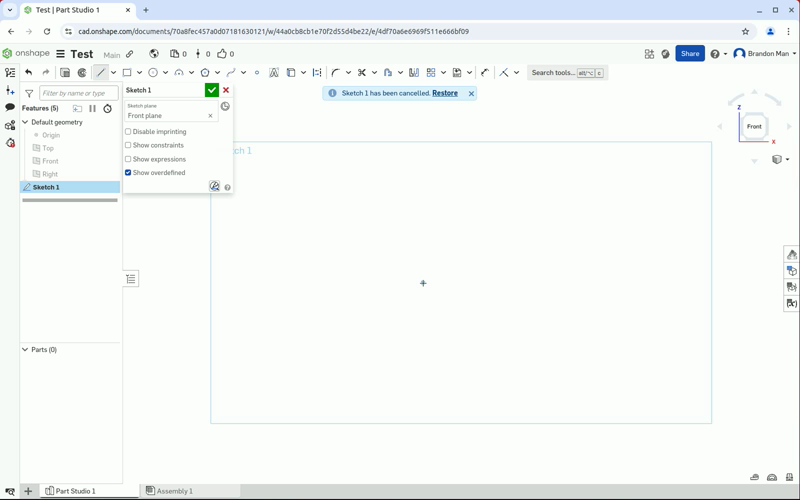
mouse_move(453, 282)
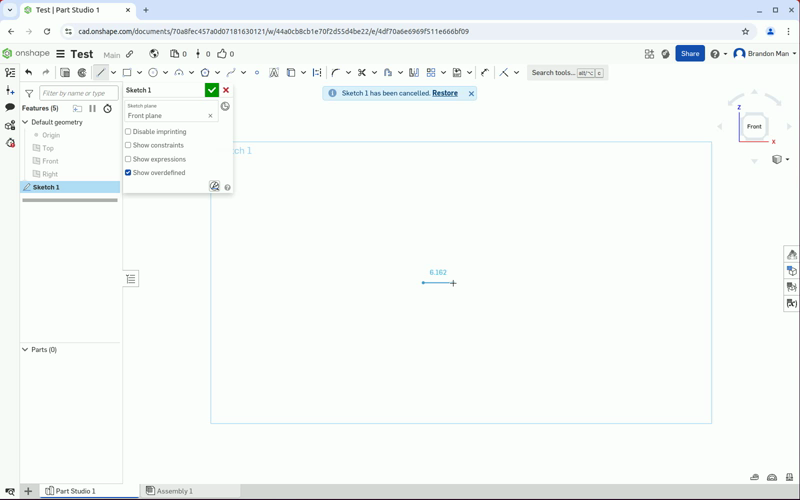
mouse_move(461, 282)
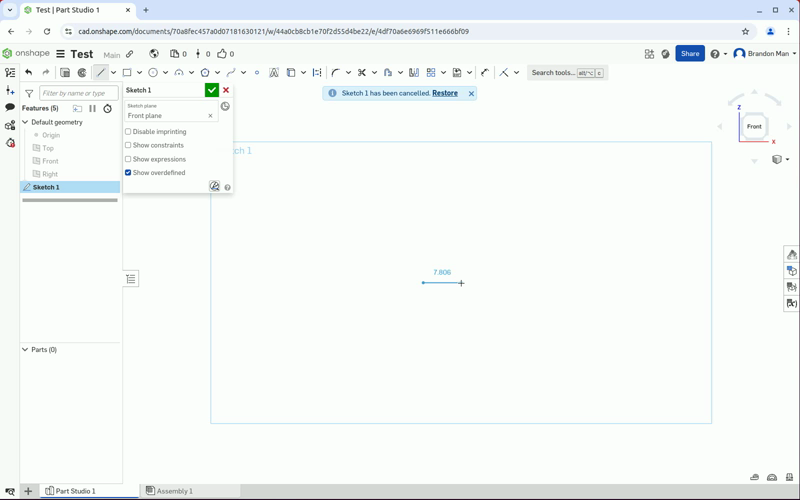
click(461, 282)
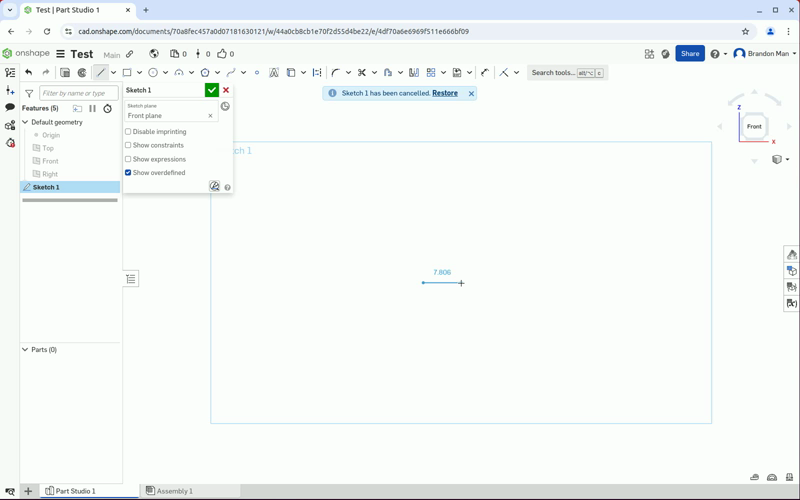
key_up(shift)
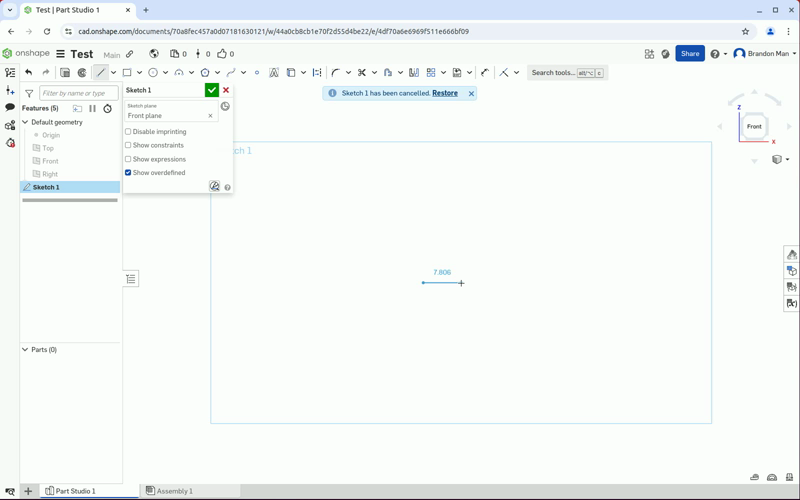
key_down(shift)
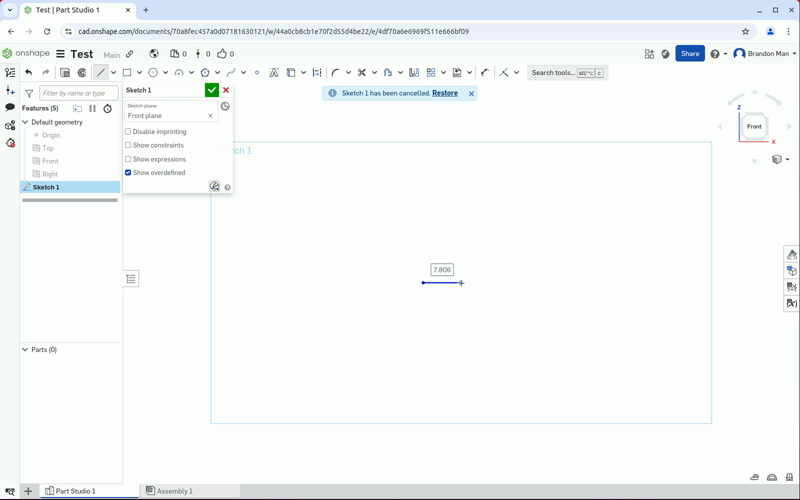
mouse_move(491, 282)
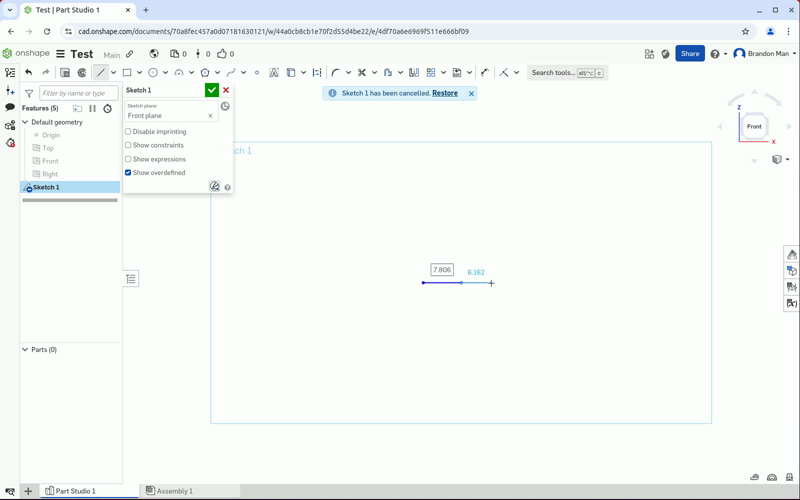
mouse_move(498, 282)
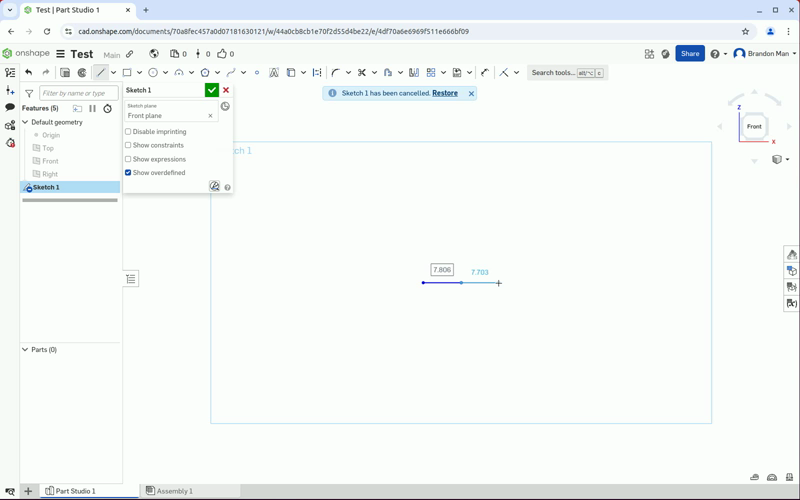
click(498, 282)
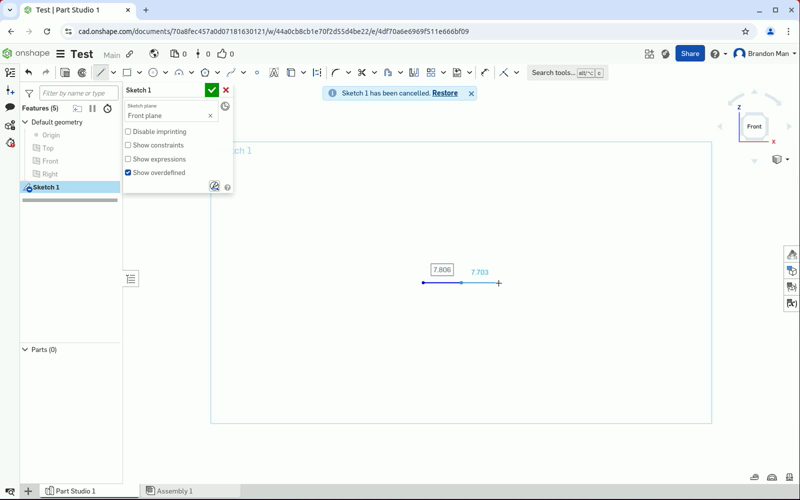
key_up(shift)
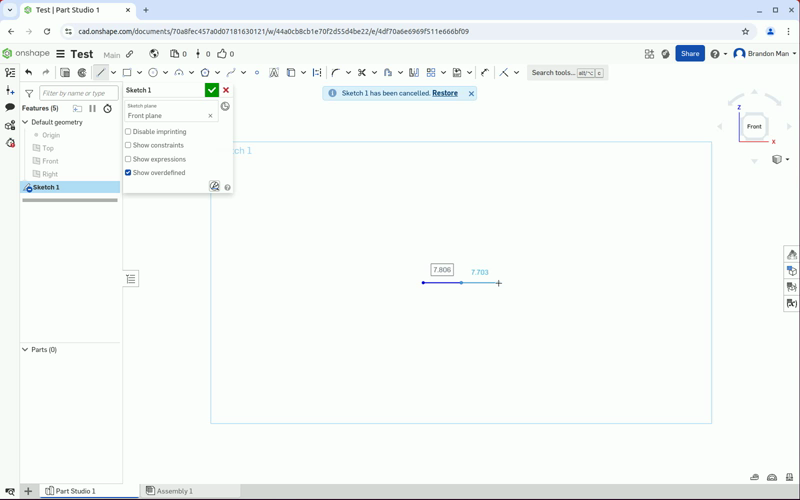
key_down(shift)
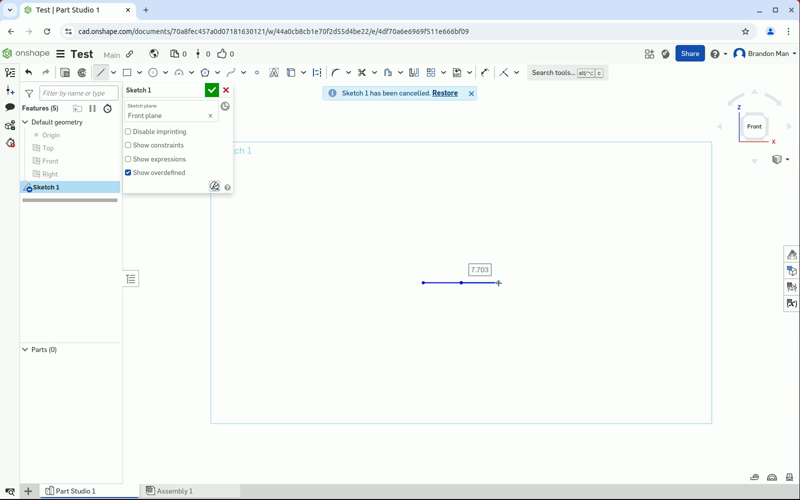
mouse_move(528, 282)
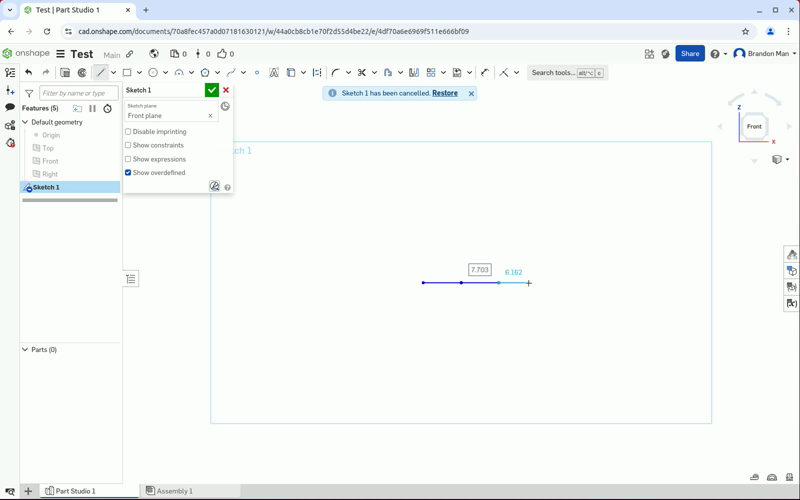
mouse_move(498, 244)
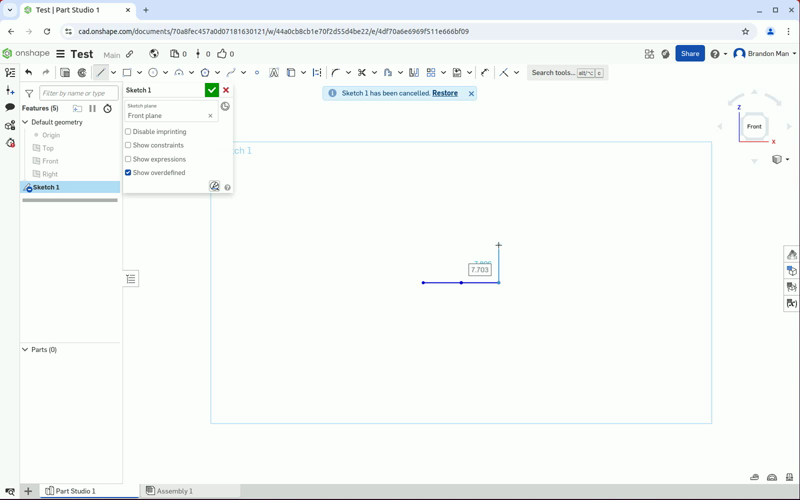
click(498, 244)
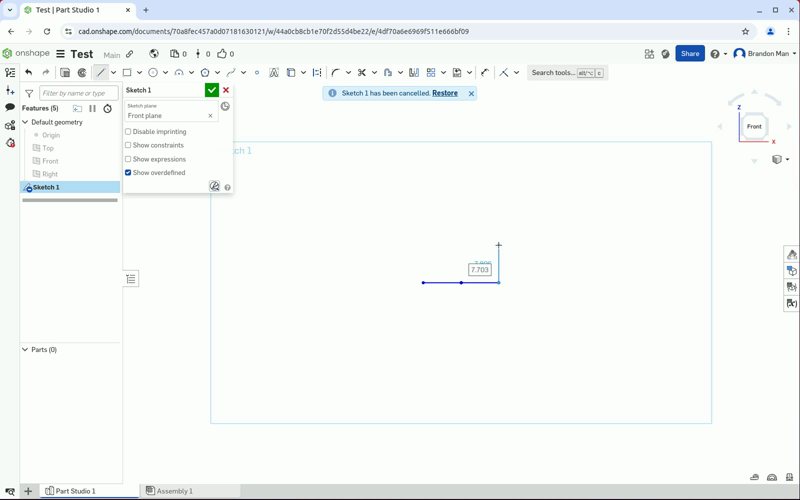
key_up(shift)
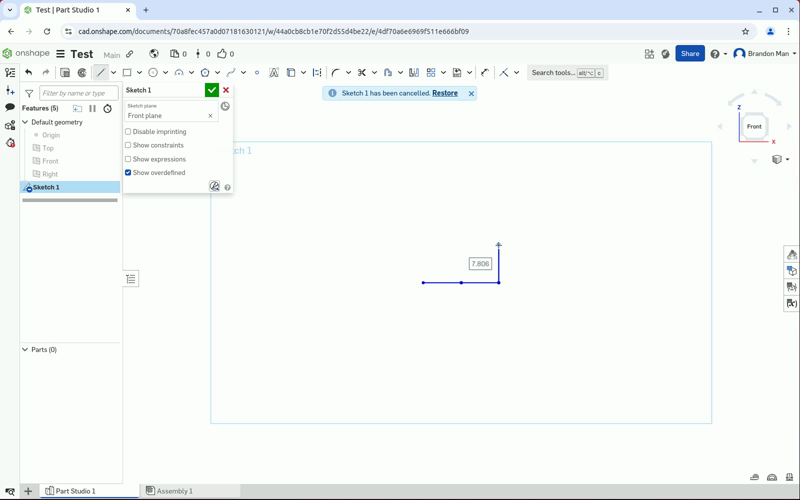
key_down(shift)
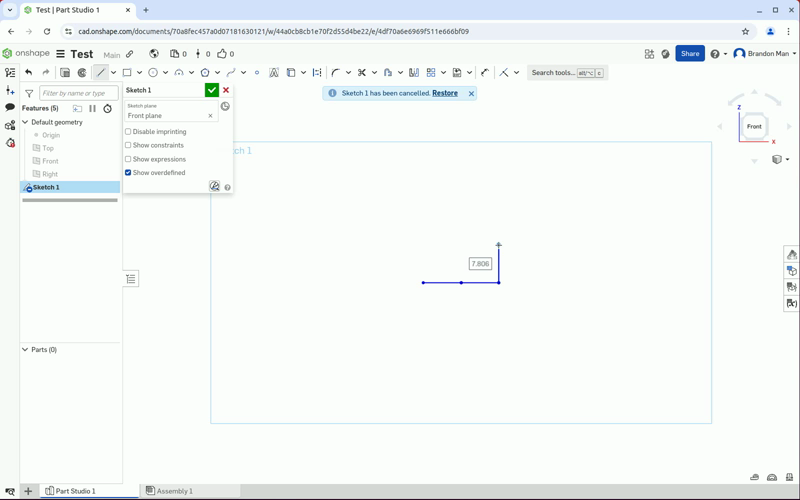
mouse_move(528, 244)
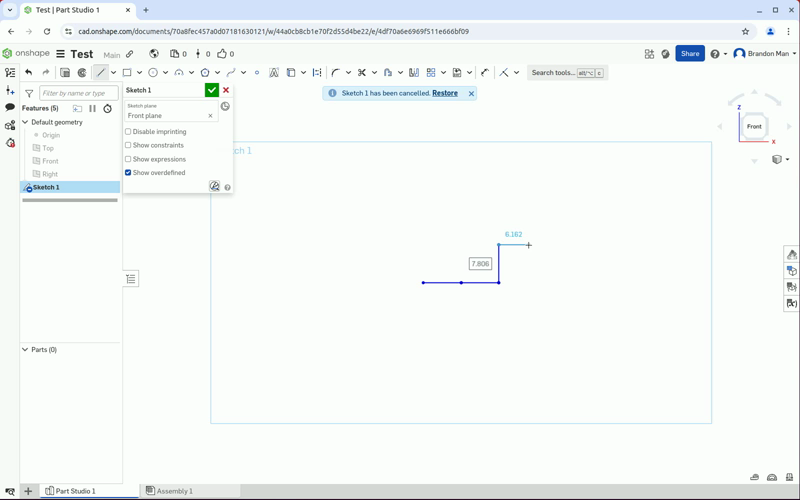
mouse_move(461, 244)
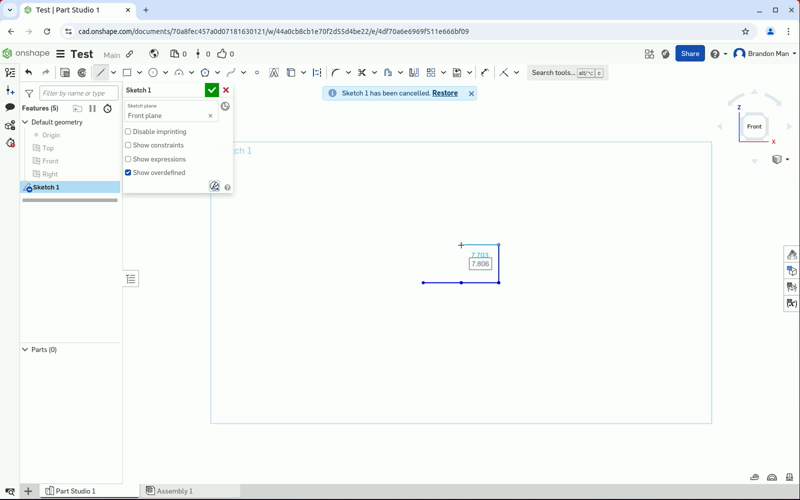
click(461, 244)
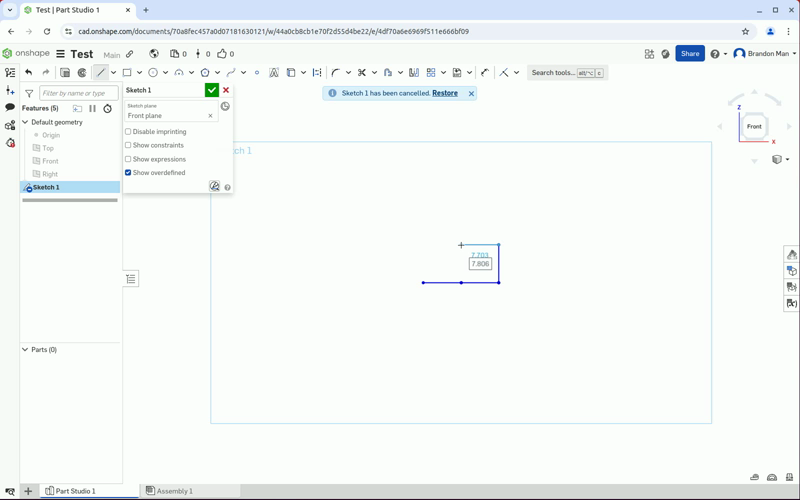
key_up(shift)
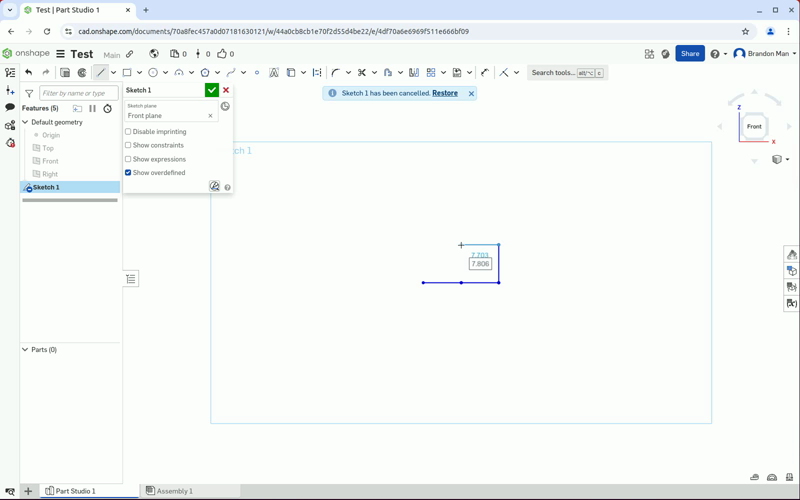
key_down(shift)
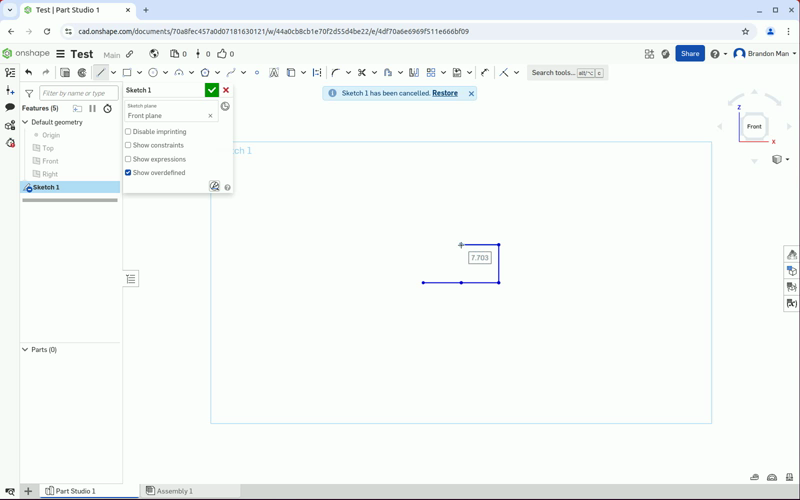
mouse_move(491, 244)
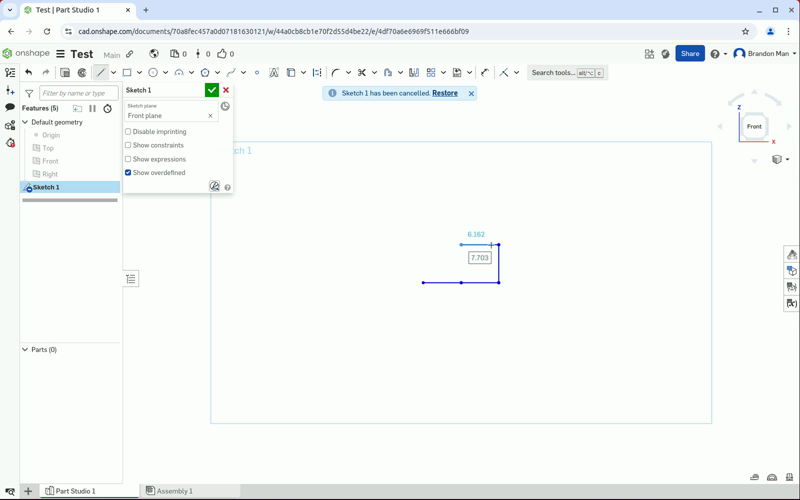
mouse_move(423, 244)
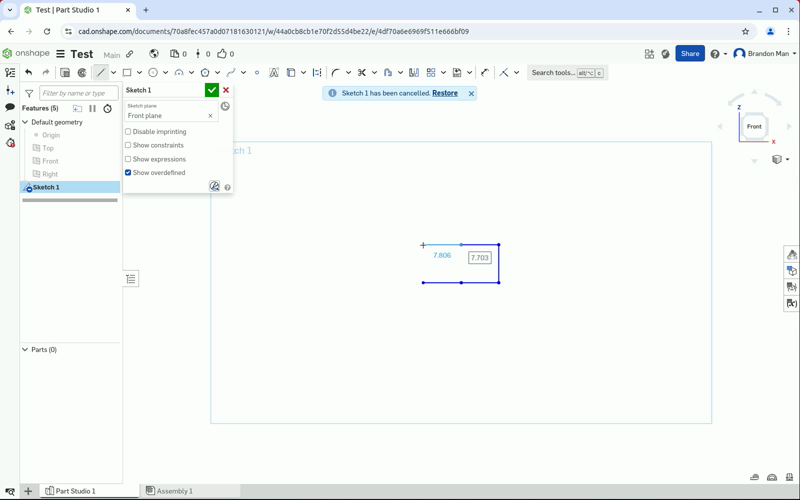
click(423, 244)
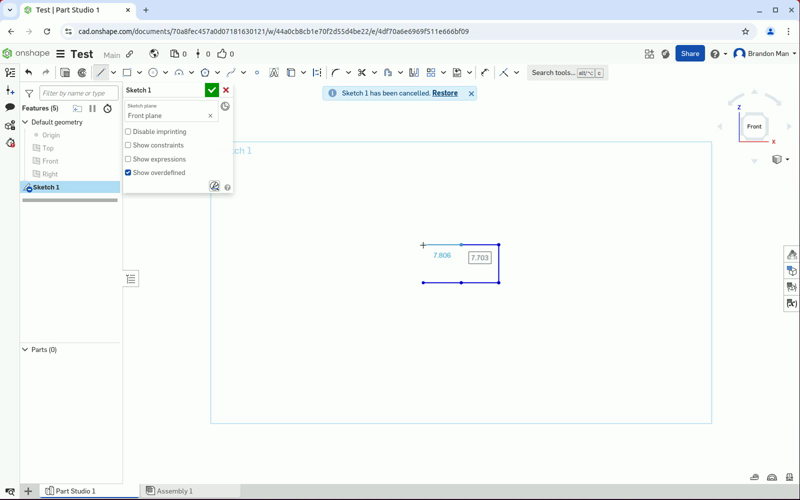
key_up(shift)
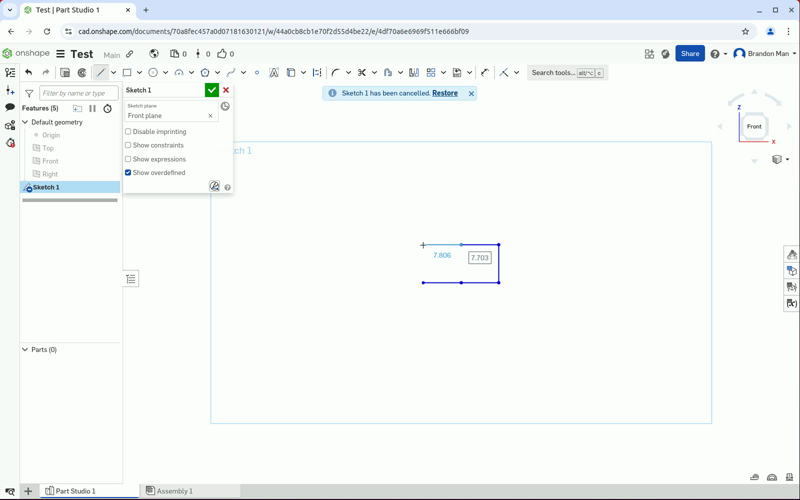
mouse_move(453, 244)
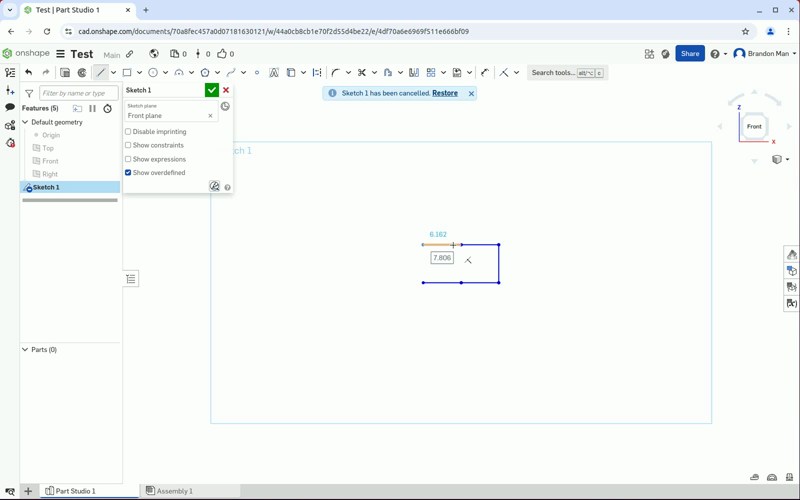
key_down(shift)
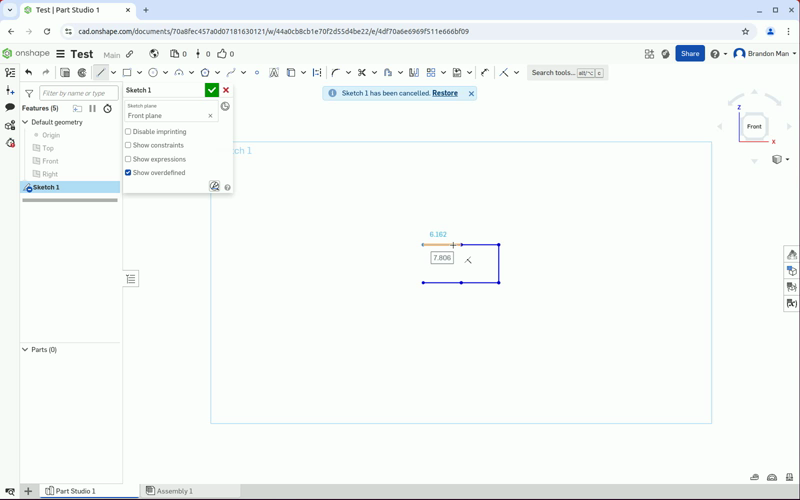
mouse_move(423, 282)
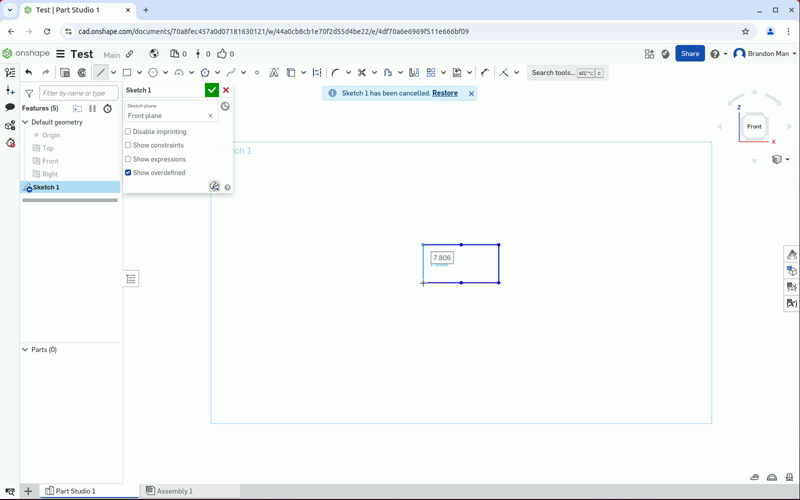
key_up(shift)
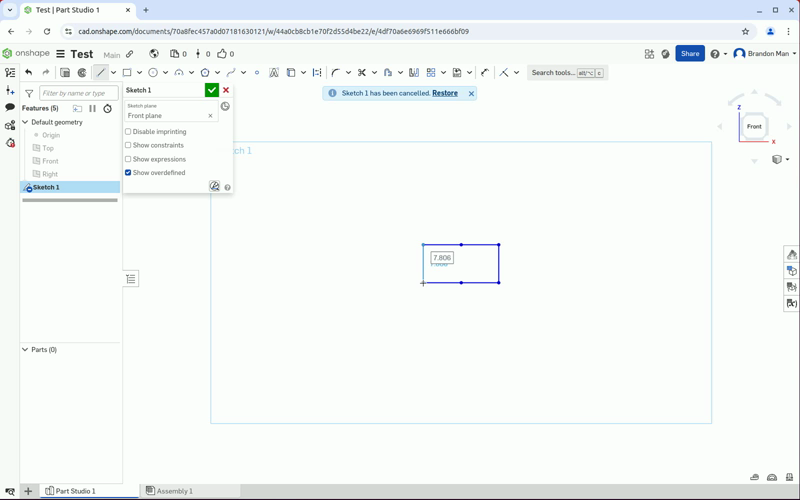
click(423, 282)
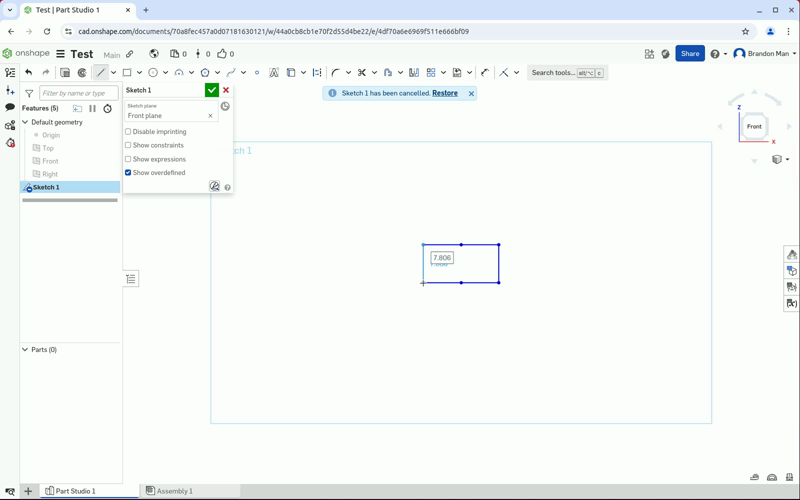
key(esc)
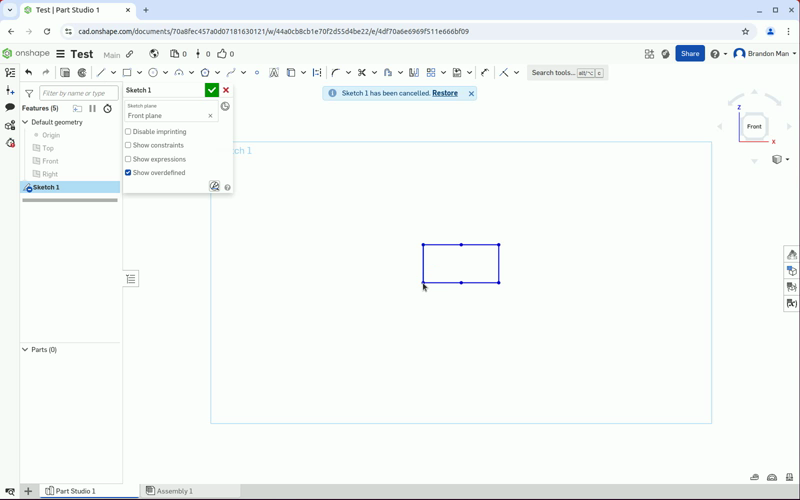
mouse_move(488, 259)
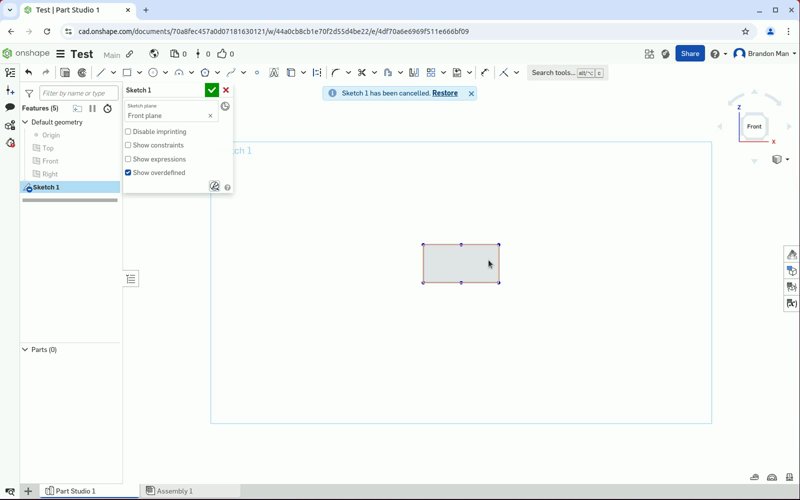
click(488, 259)
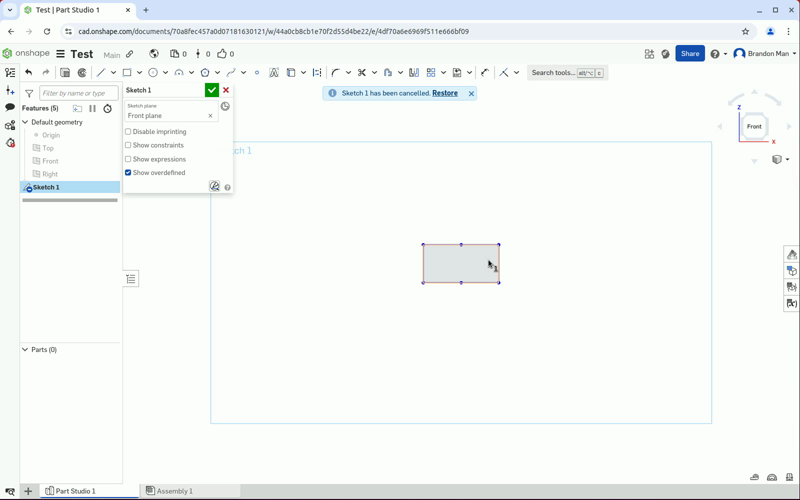
mouse_move(73, 352)
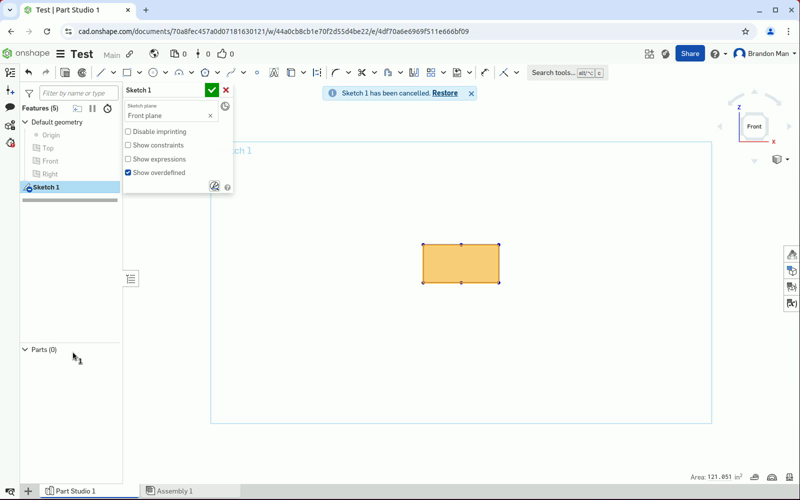
key(shift+y)
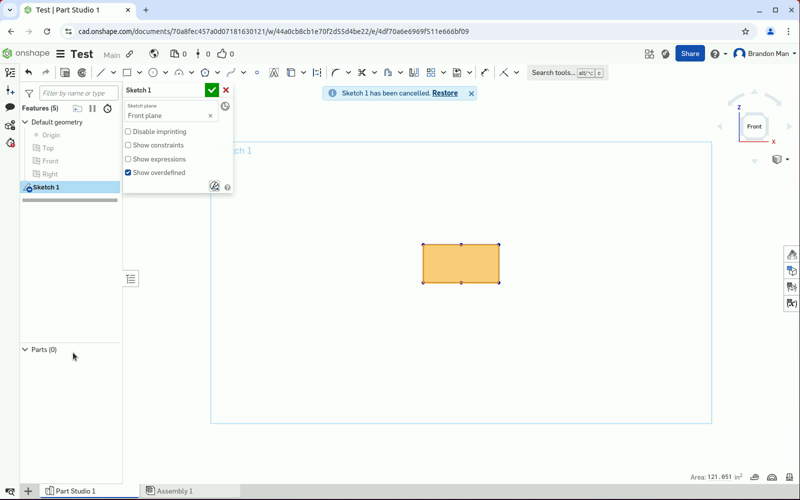
key(shift+e)
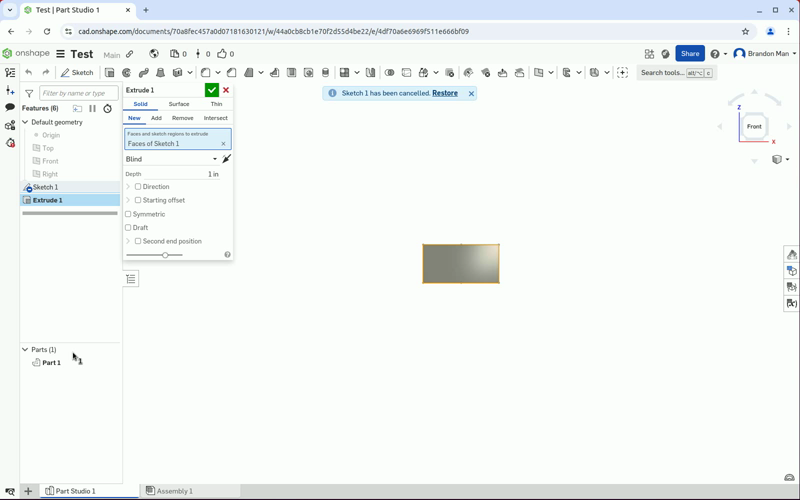
mouse_move(143, 106)
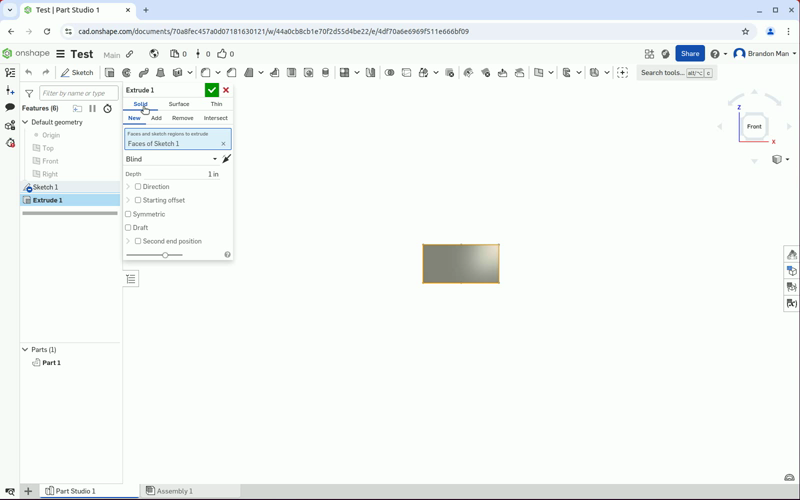
click(143, 106)
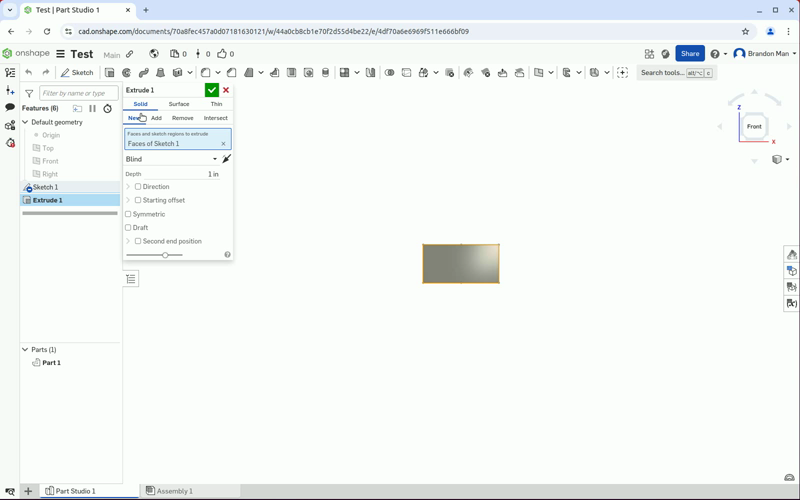
mouse_move(137, 120)
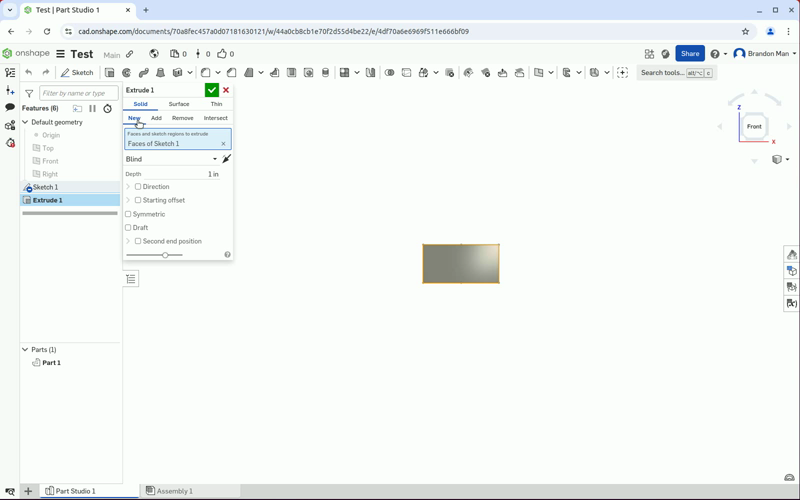
click(137, 120)
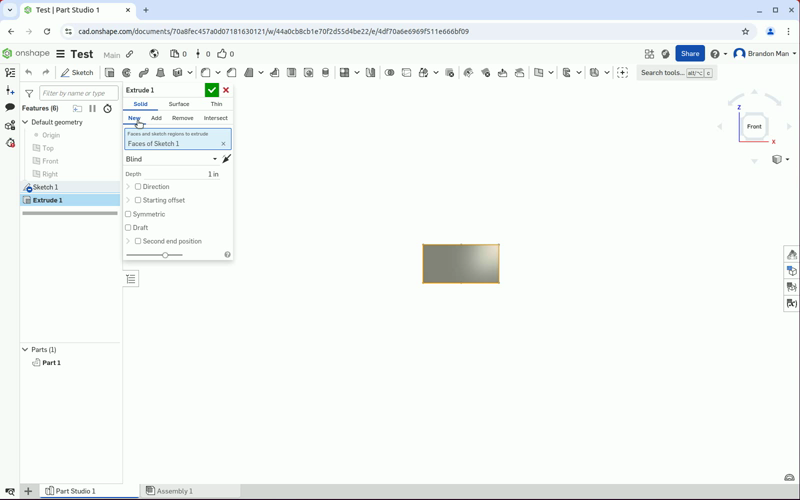
key(tab, 4)
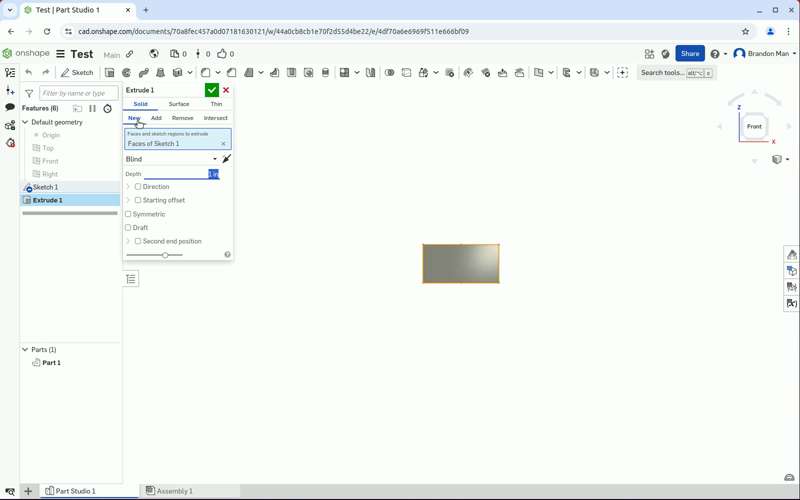
text(23.108)
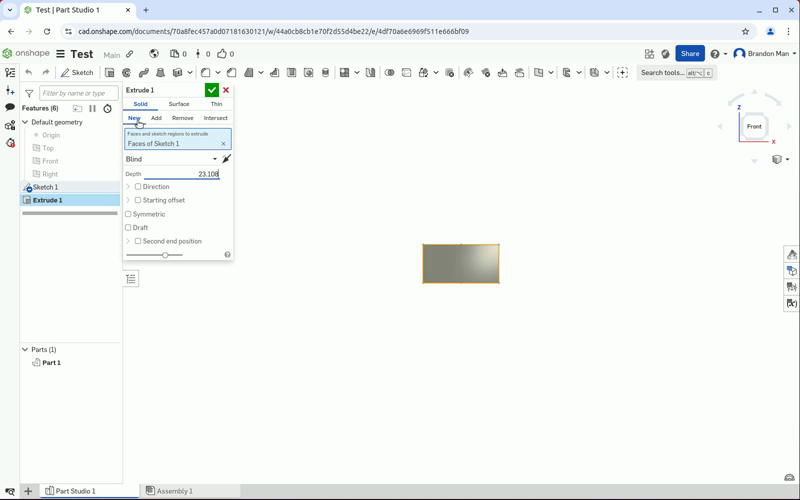
key(enter)
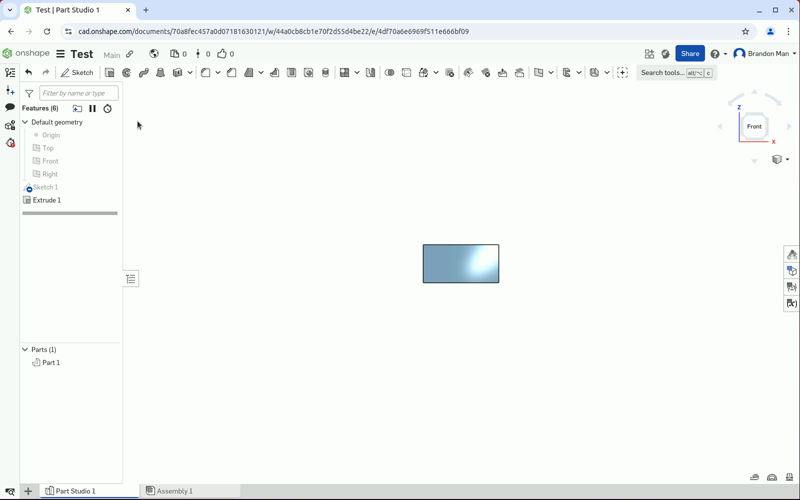
key(shift+h)
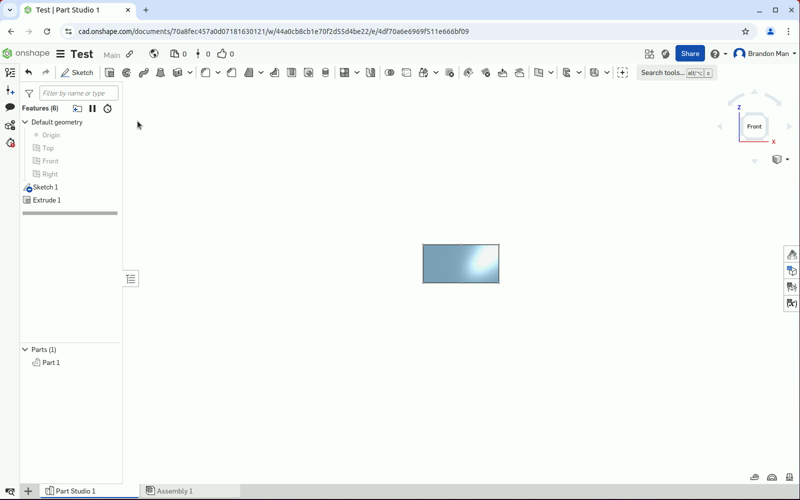
key(shift+h)
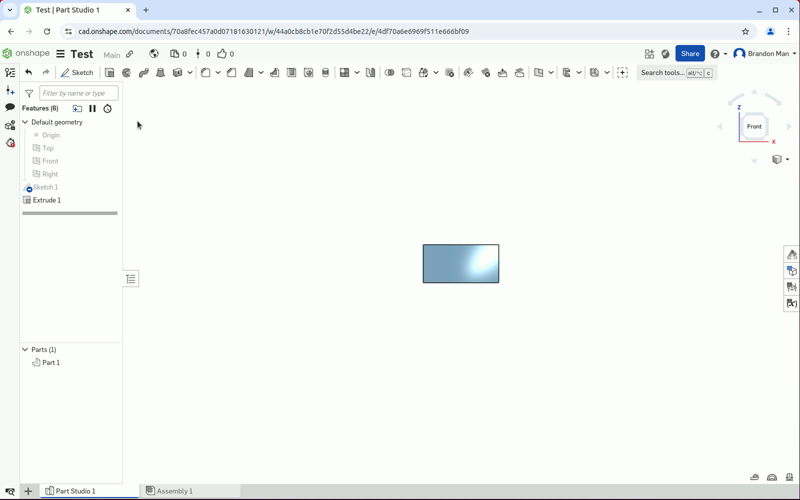
mouse_move(73, 189)
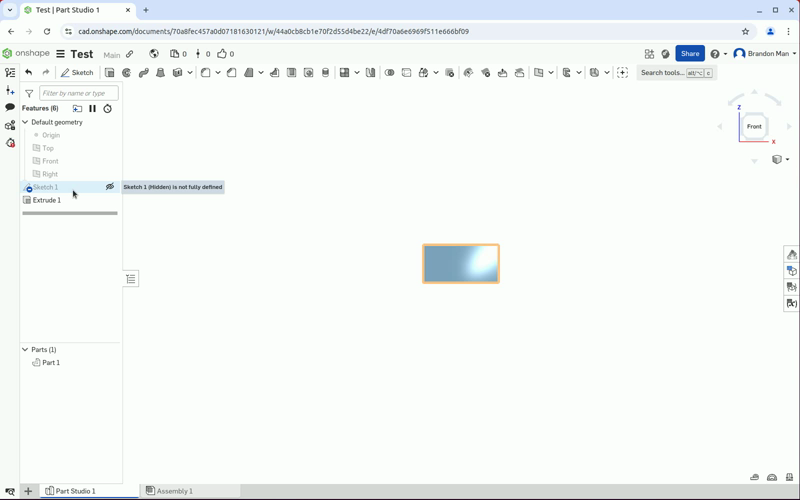
click(73, 189)
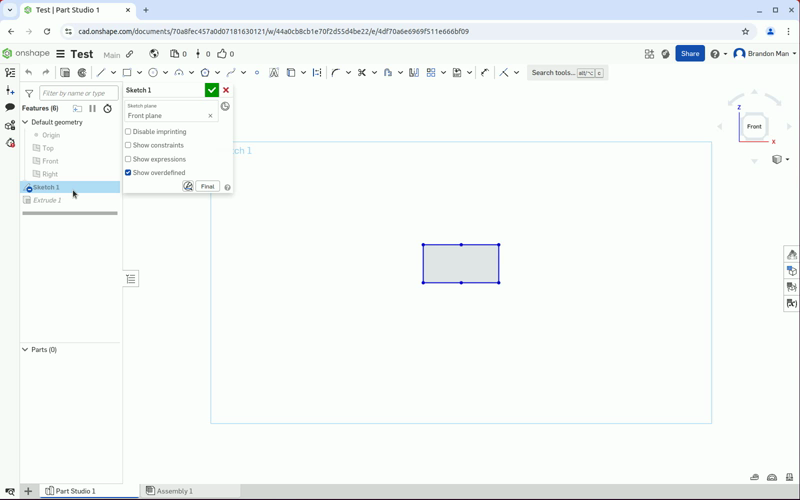
mouse_move(229, 92)
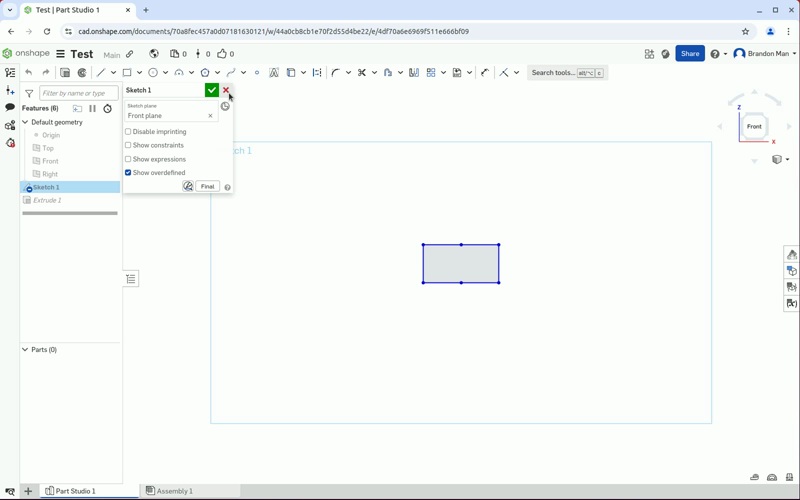
click(229, 92)
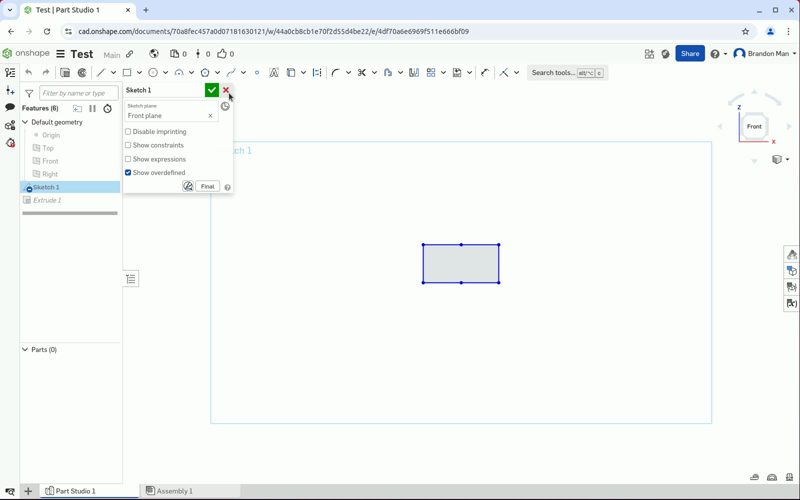
key(shift+s)
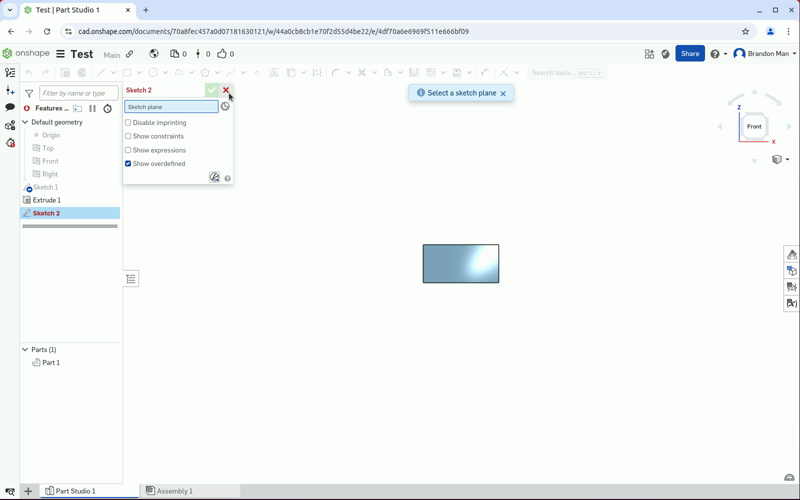
mouse_move(73, 163)
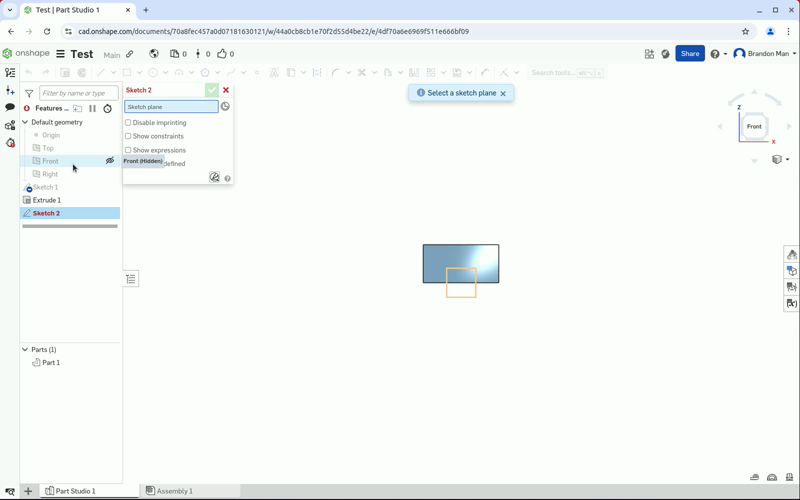
click(73, 163)
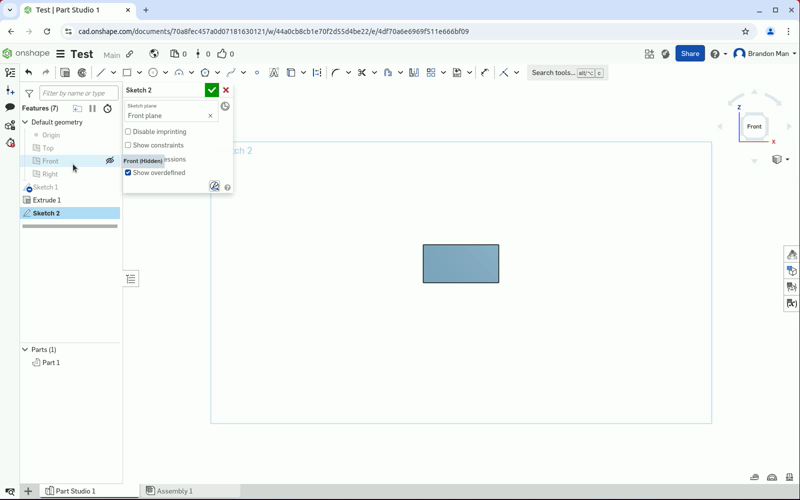
mouse_move(73, 352)
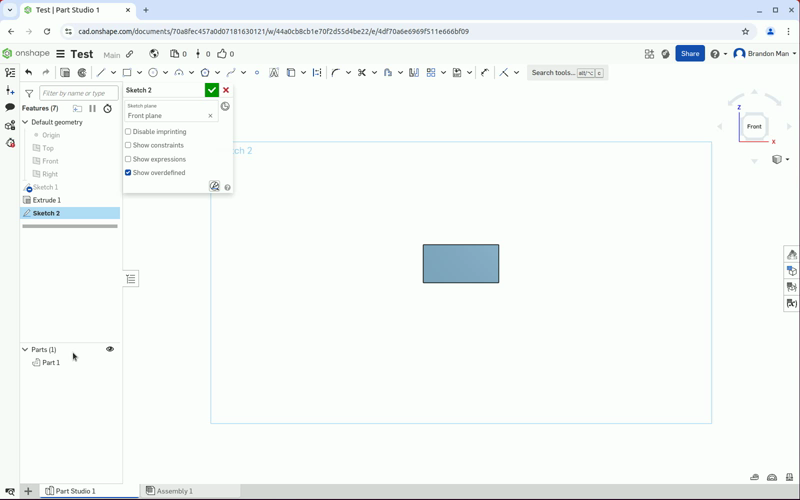
key(y)
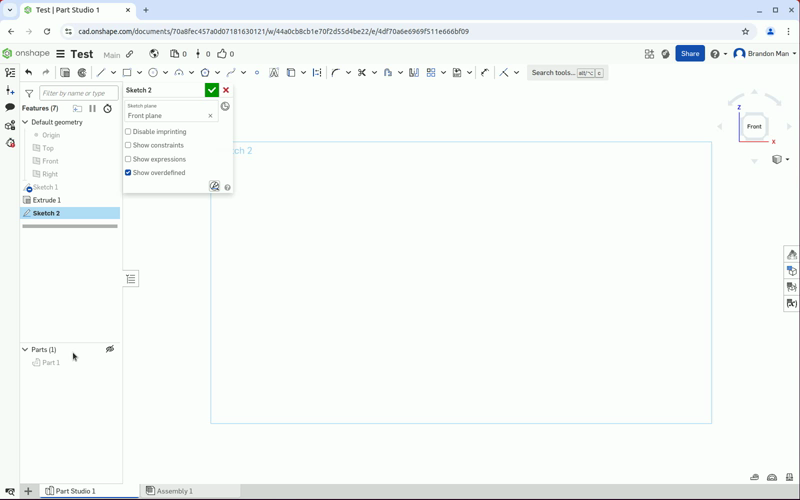
key(l)
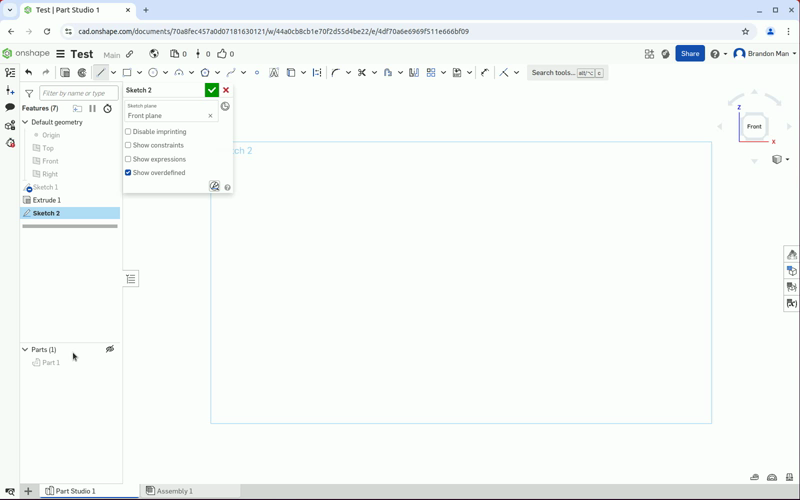
key_down(shift)
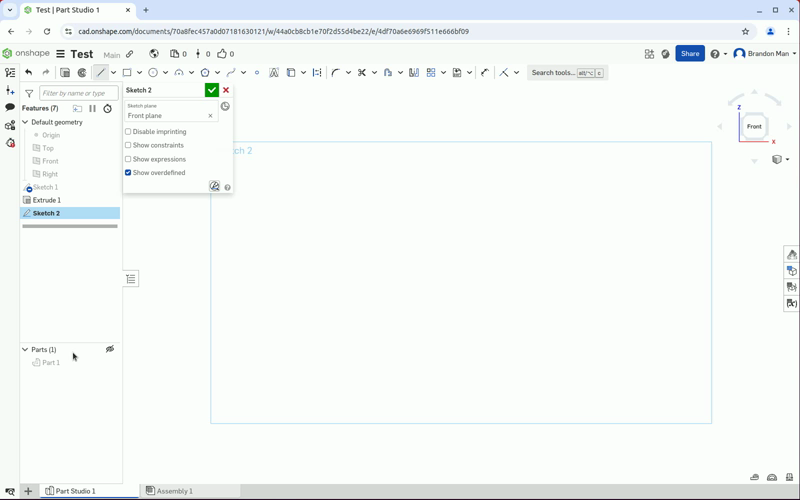
mouse_move(423, 245)
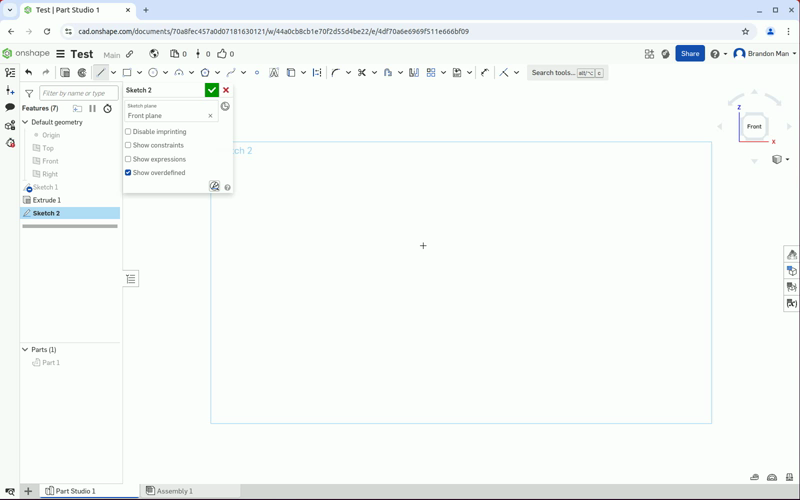
click(423, 245)
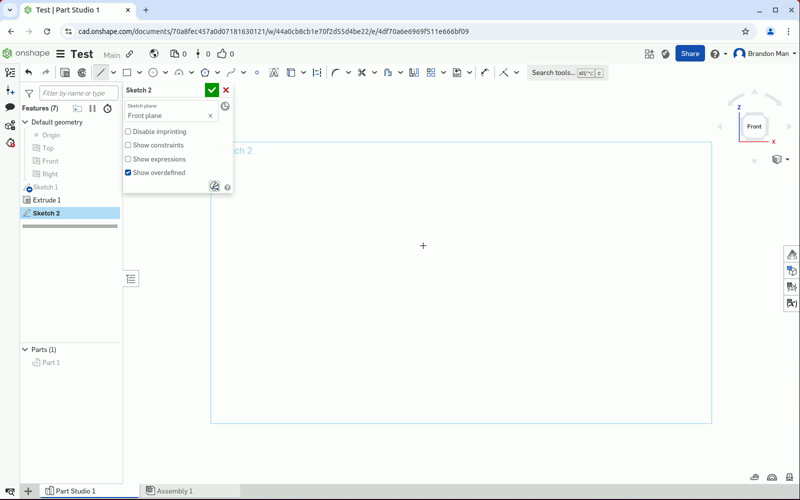
key_up(shift)
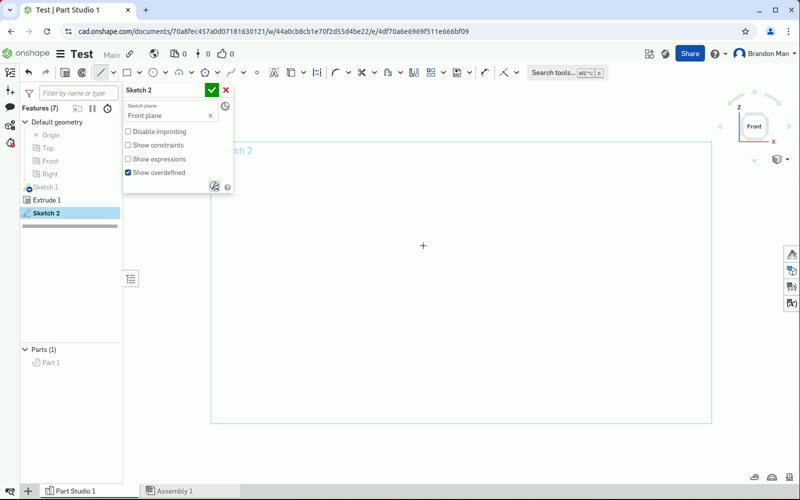
key_down(shift)
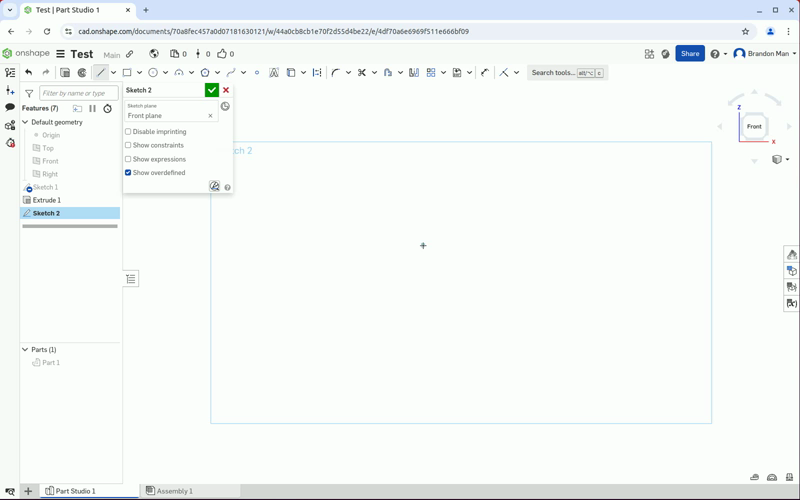
mouse_move(453, 245)
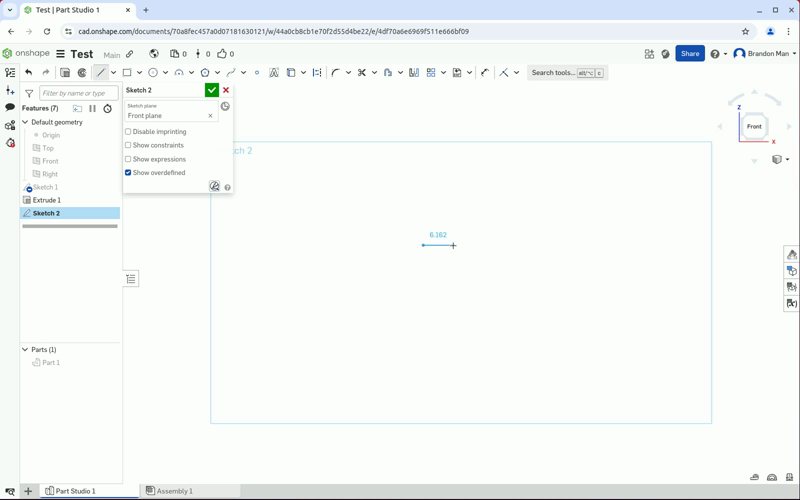
mouse_move(461, 245)
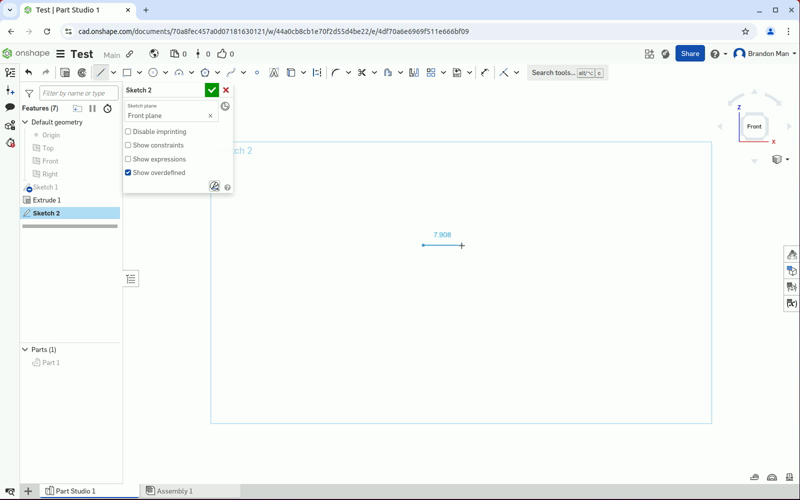
click(461, 245)
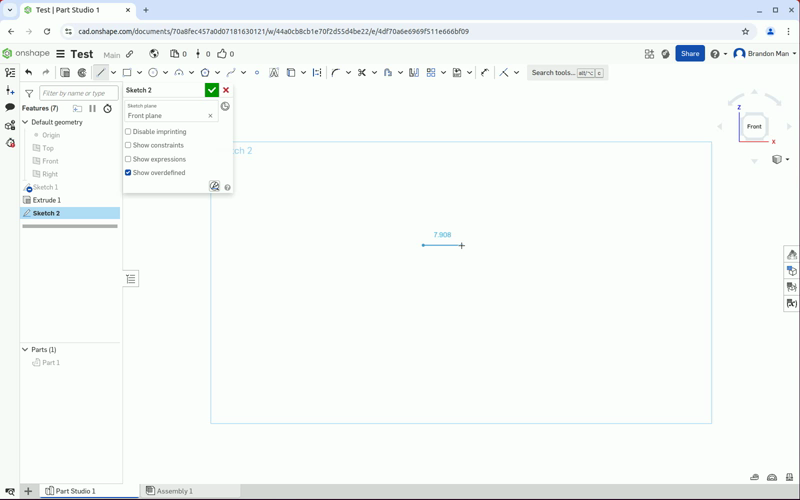
key_up(shift)
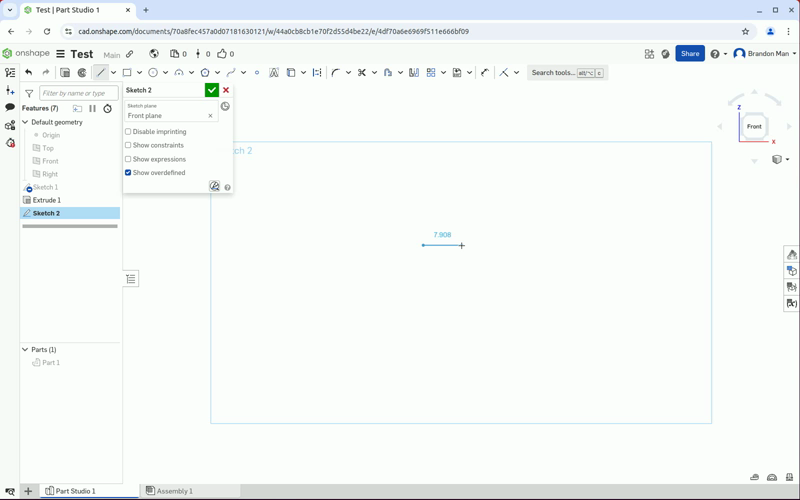
key_down(shift)
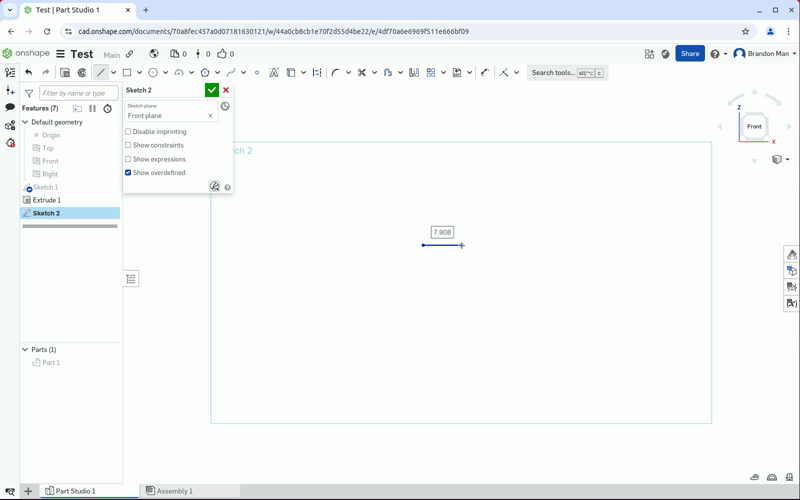
mouse_move(491, 245)
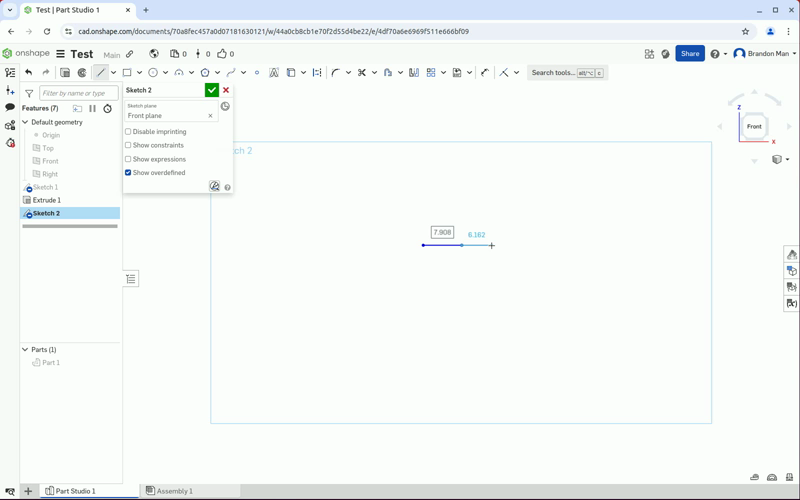
mouse_move(461, 207)
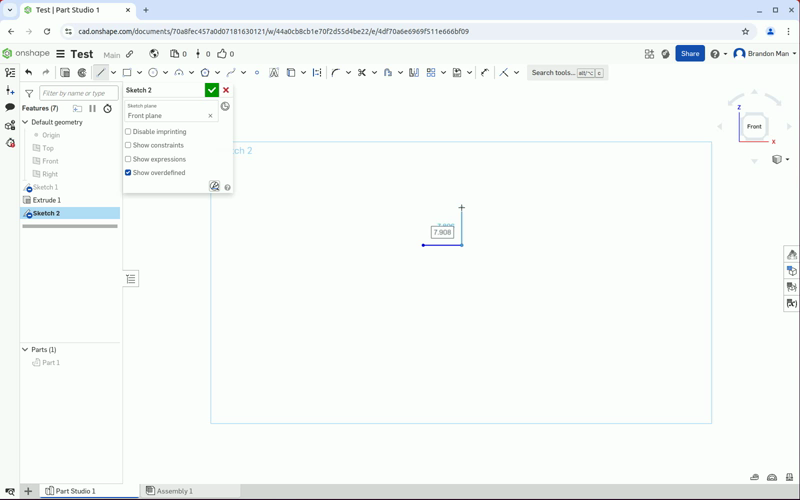
click(461, 207)
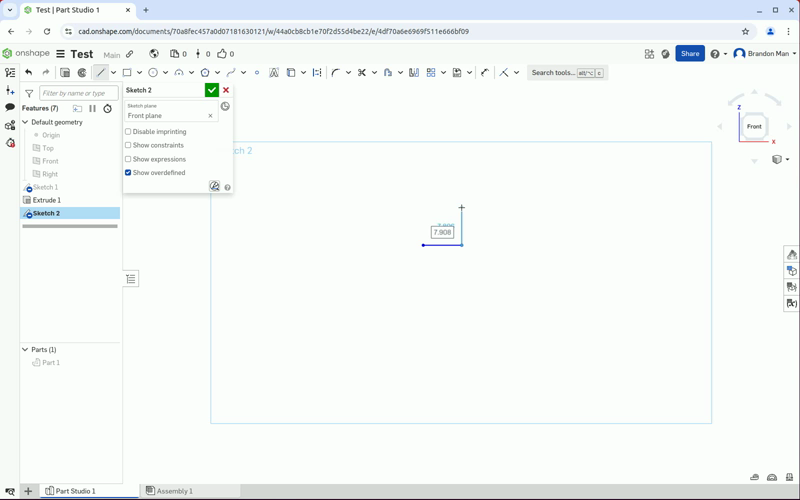
key_up(shift)
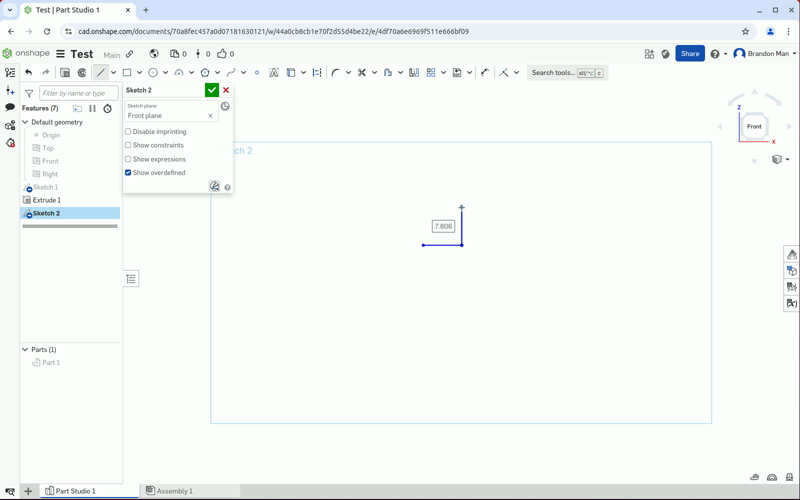
mouse_move(491, 207)
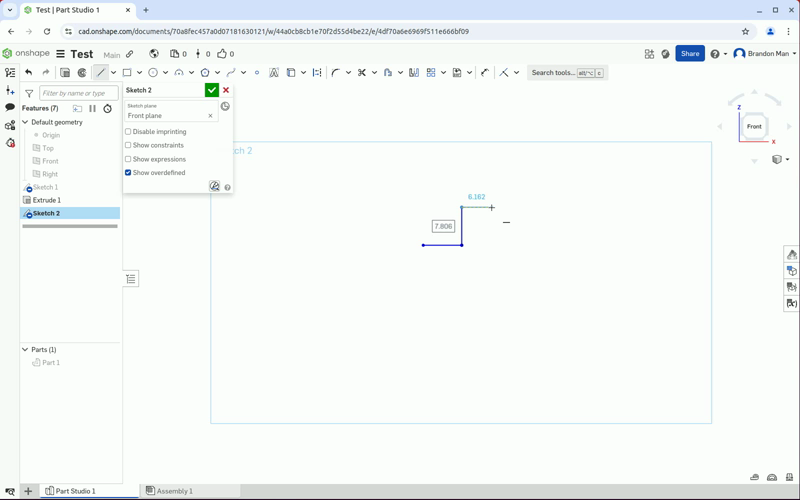
key_down(shift)
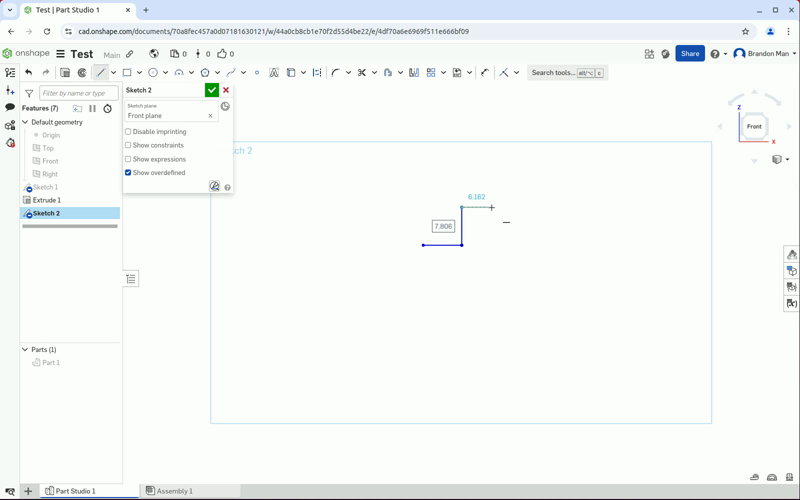
mouse_move(423, 245)
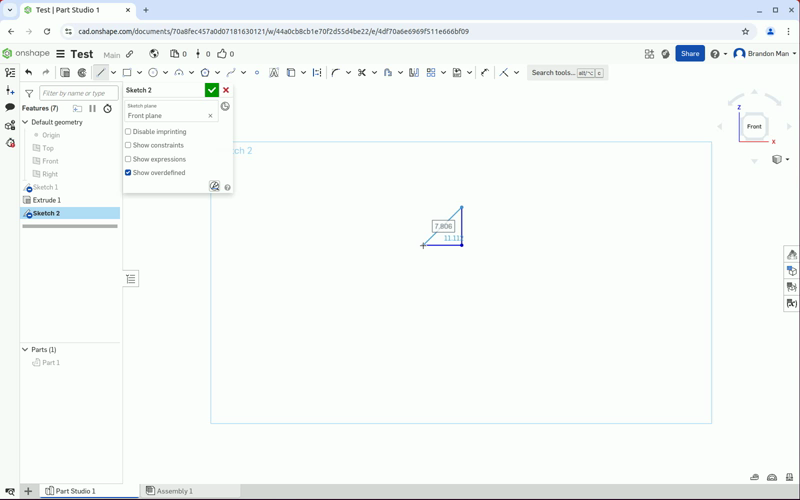
key_up(shift)
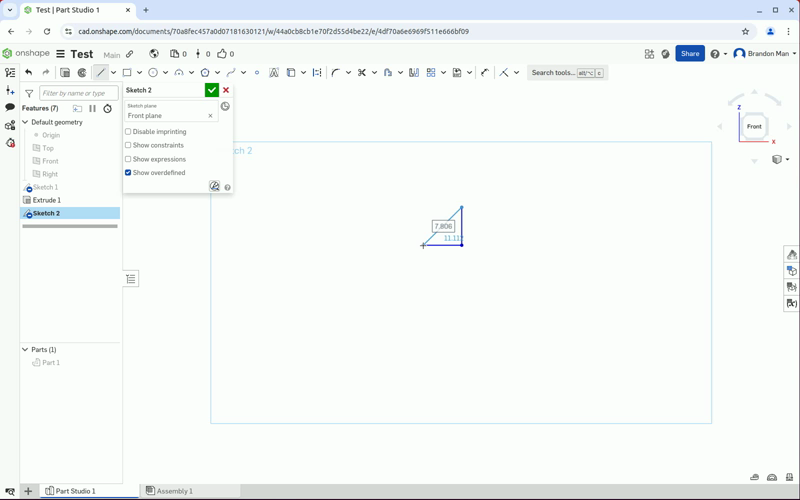
click(423, 245)
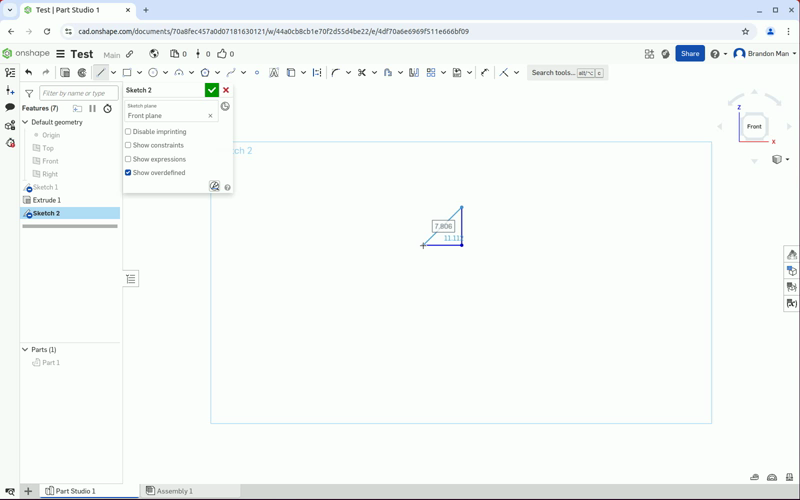
key(esc)
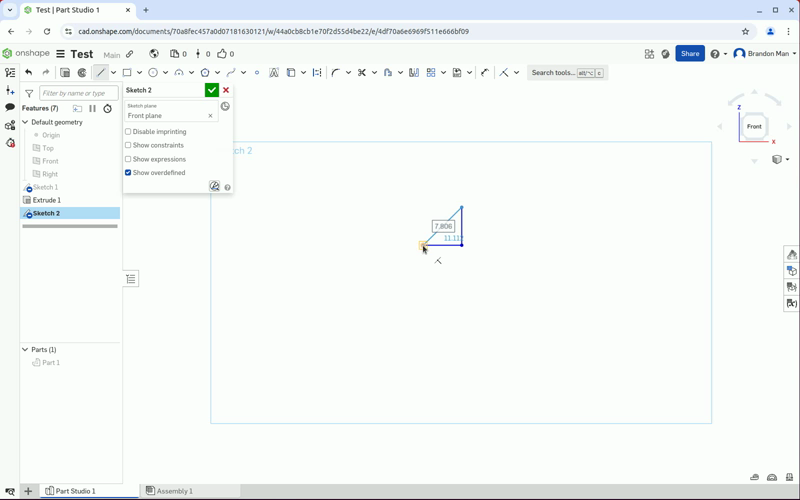
mouse_move(438, 243)
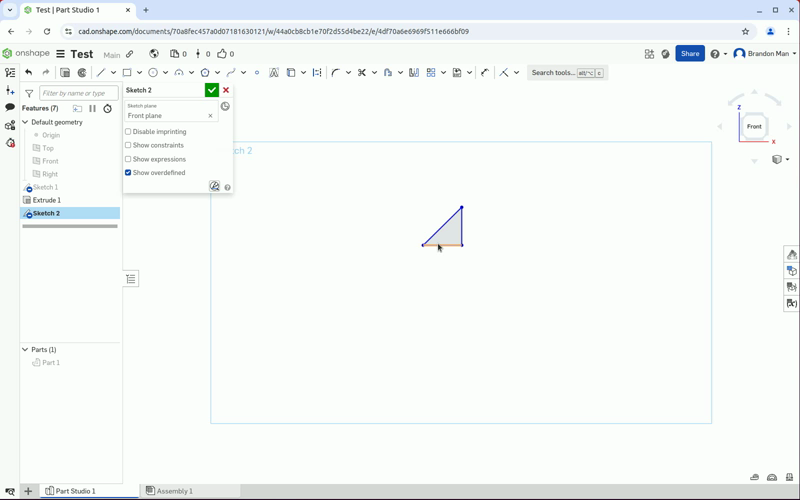
scroll(6)
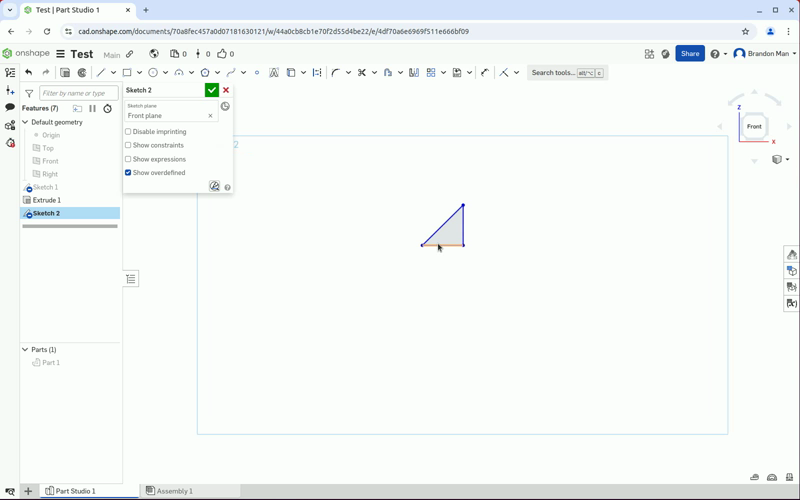
scroll(6)
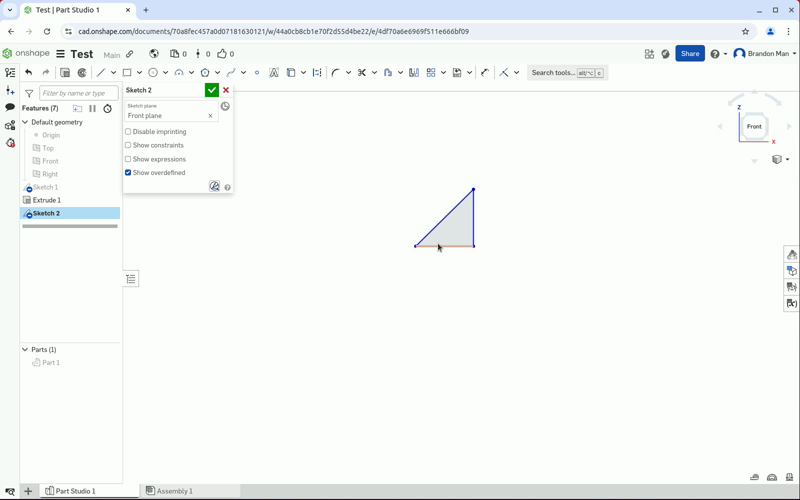
scroll(6)
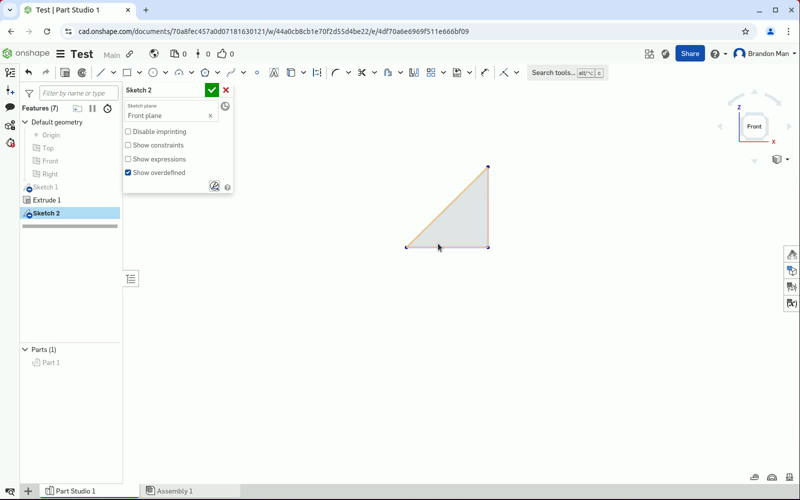
scroll(6)
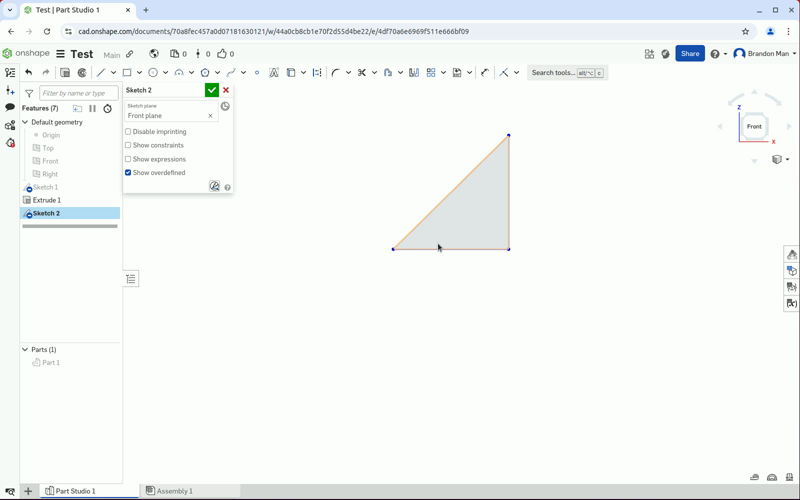
scroll(6)
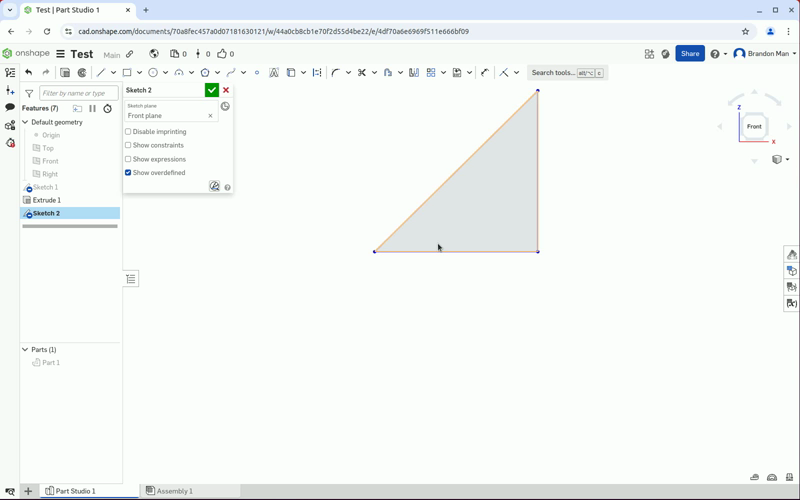
scroll(6)
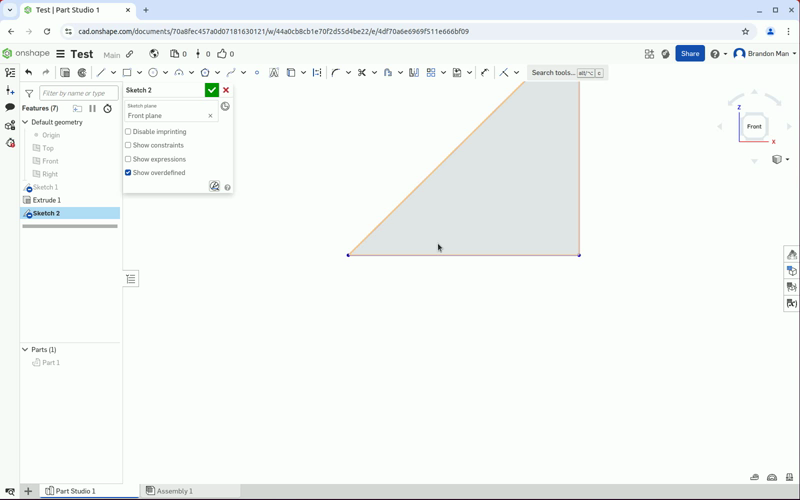
scroll(6)
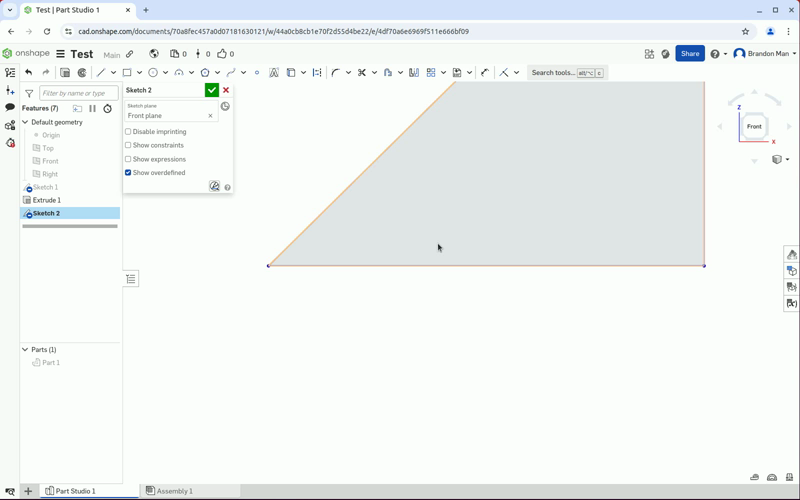
click(438, 243)
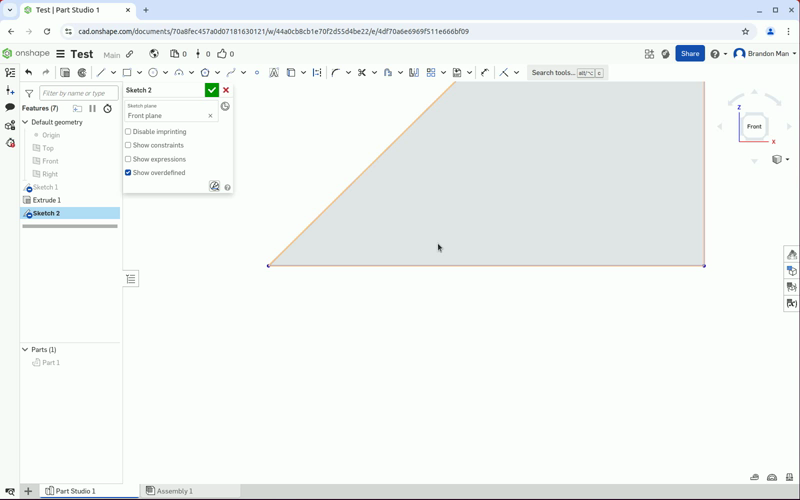
scroll(-6)
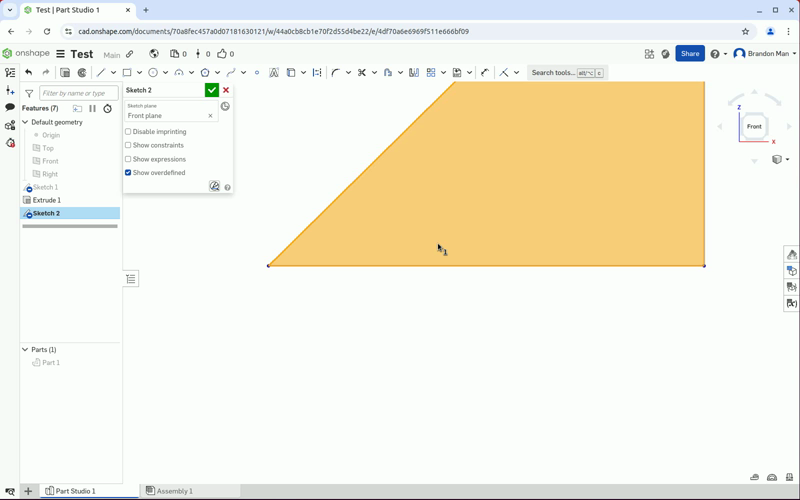
scroll(-6)
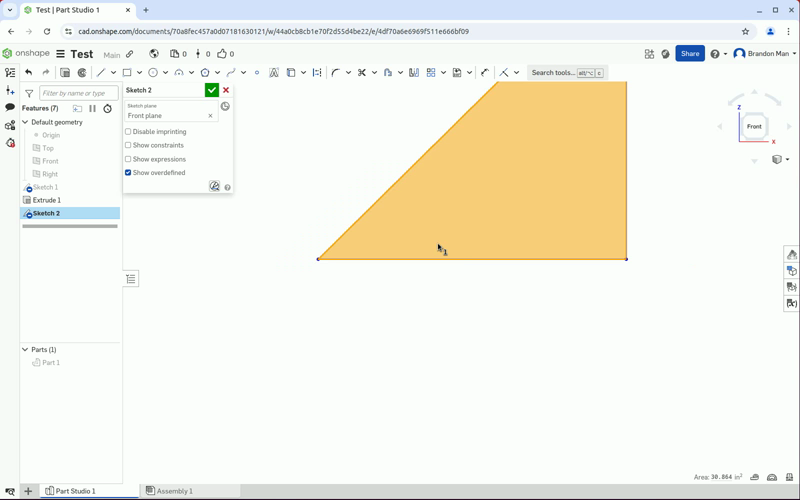
scroll(-6)
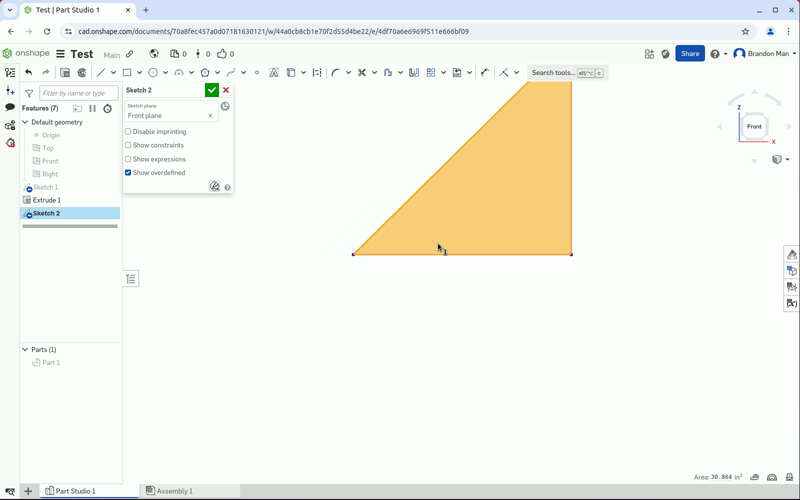
scroll(-6)
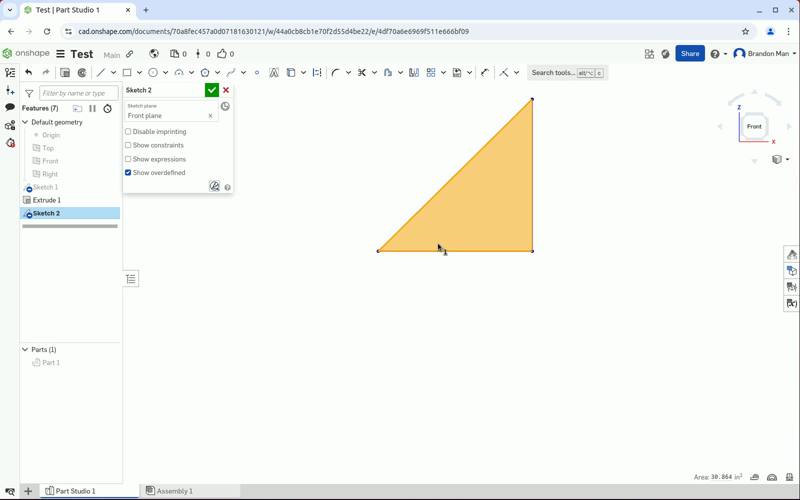
scroll(-6)
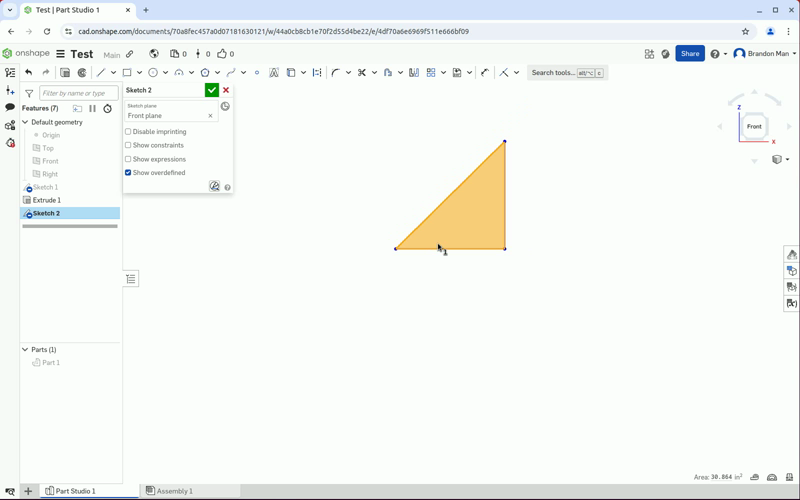
scroll(-6)
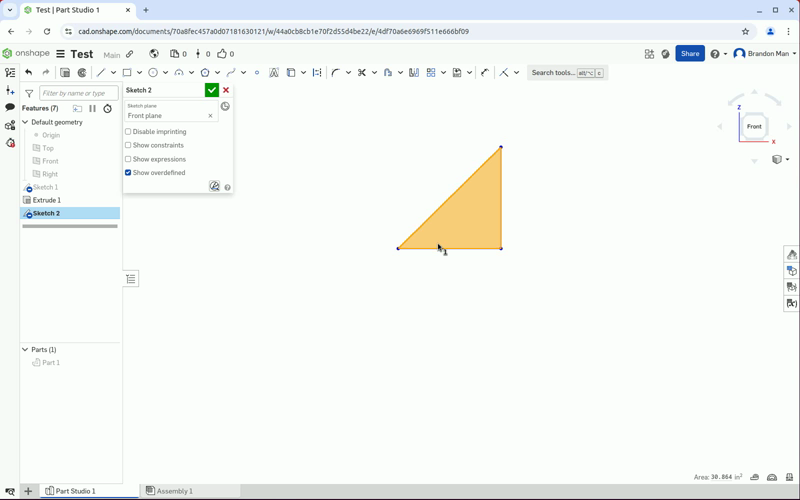
scroll(-6)
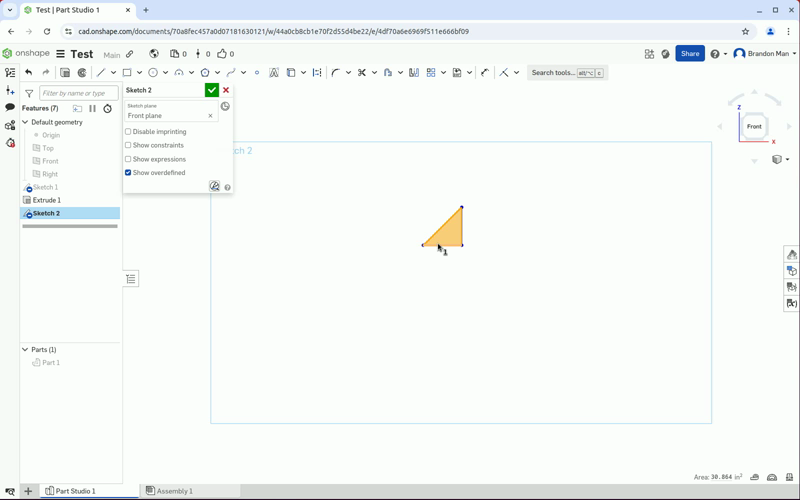
mouse_move(73, 352)
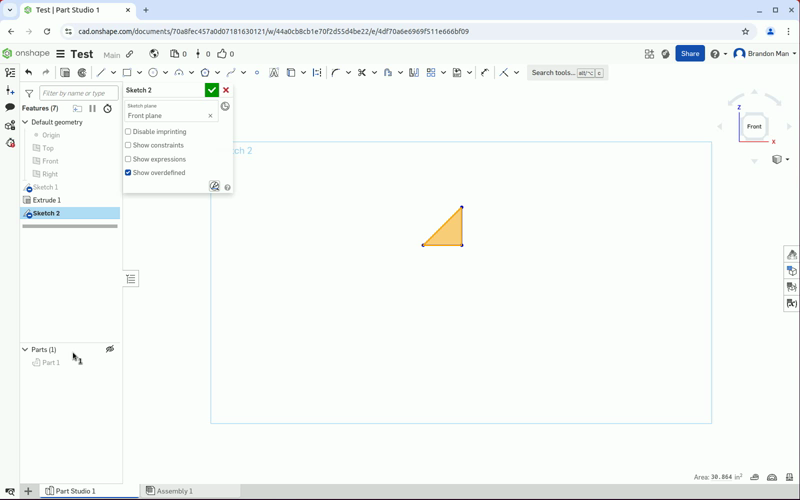
key(shift+y)
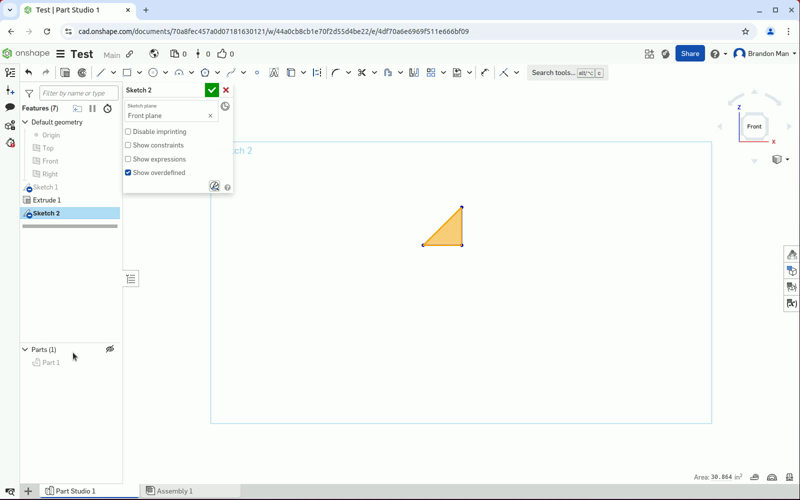
key(shift+e)
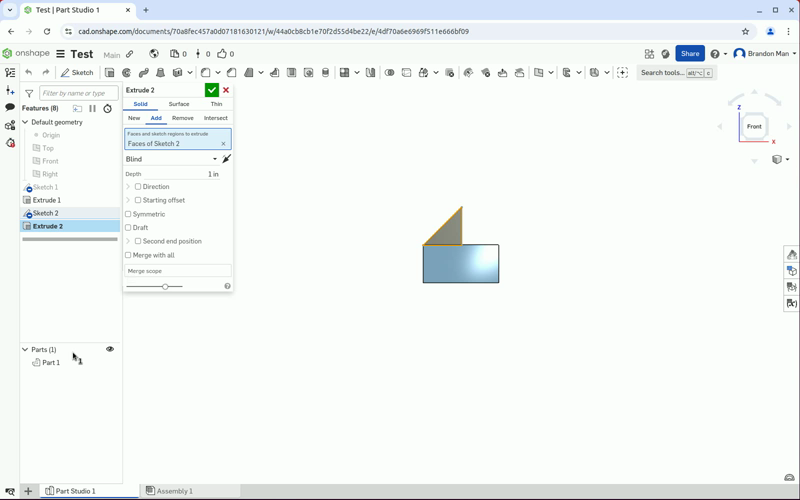
mouse_move(143, 106)
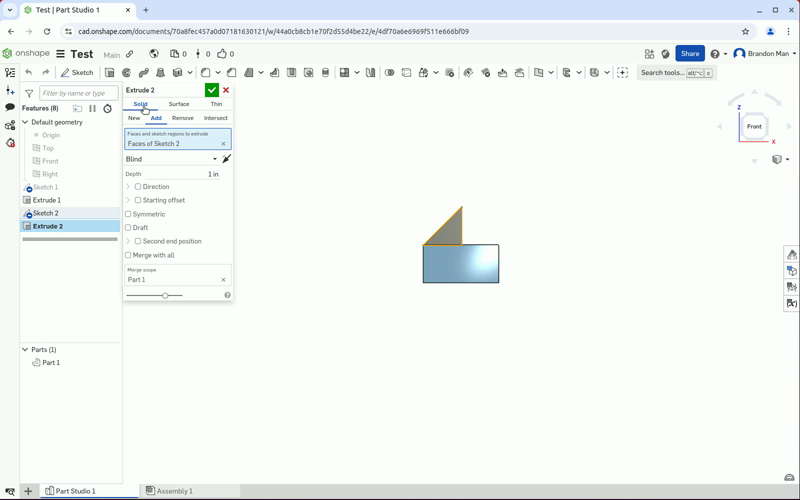
click(143, 106)
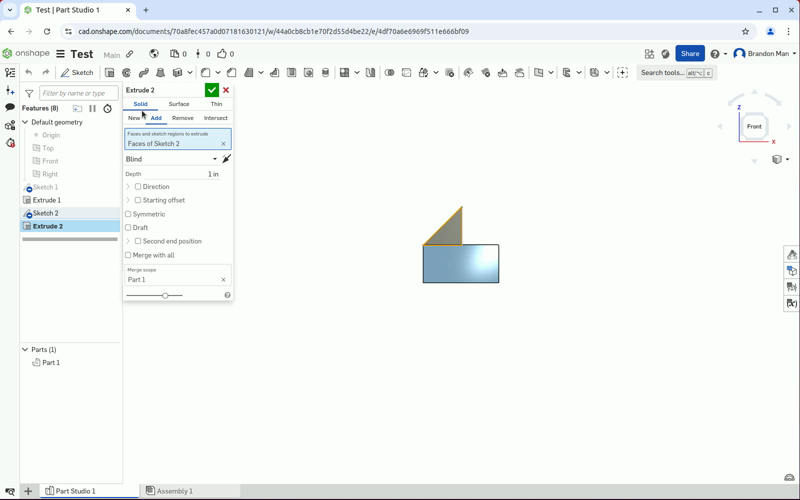
mouse_move(137, 120)
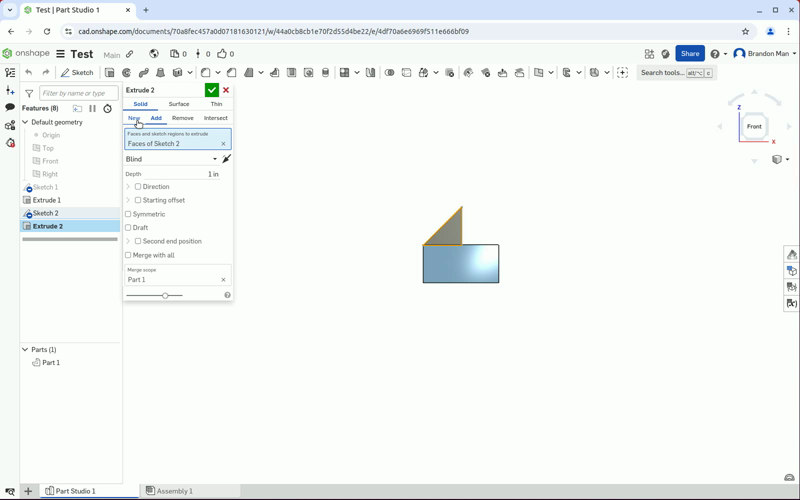
click(137, 120)
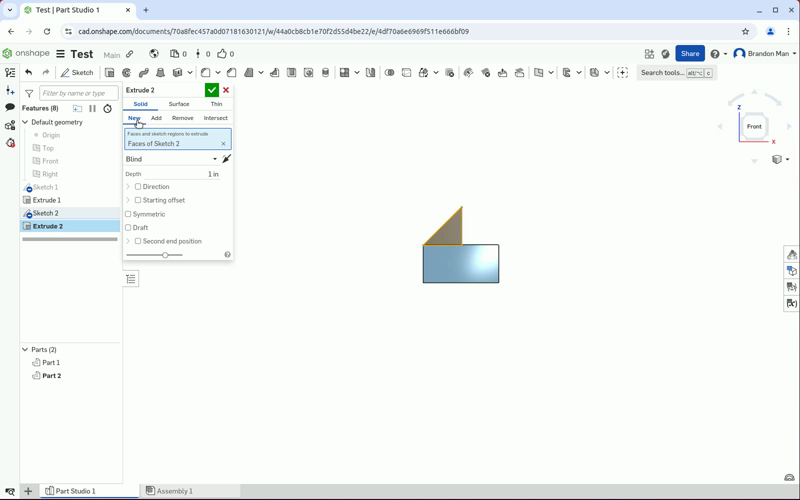
key(tab, 4)
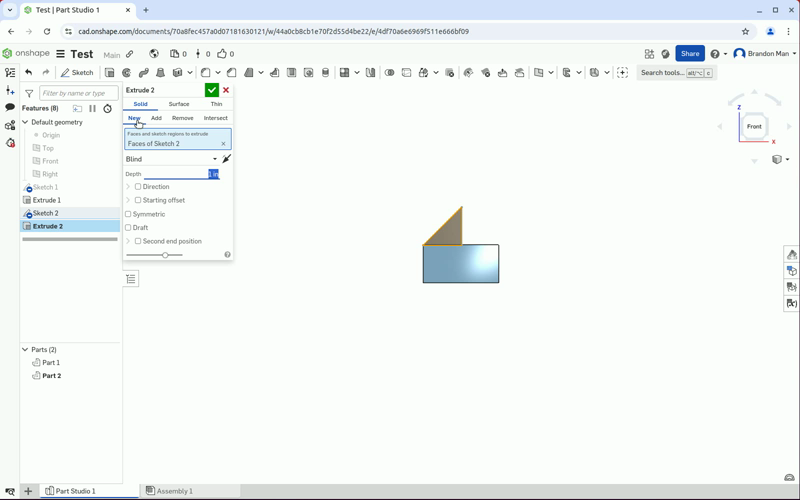
text(23.108)
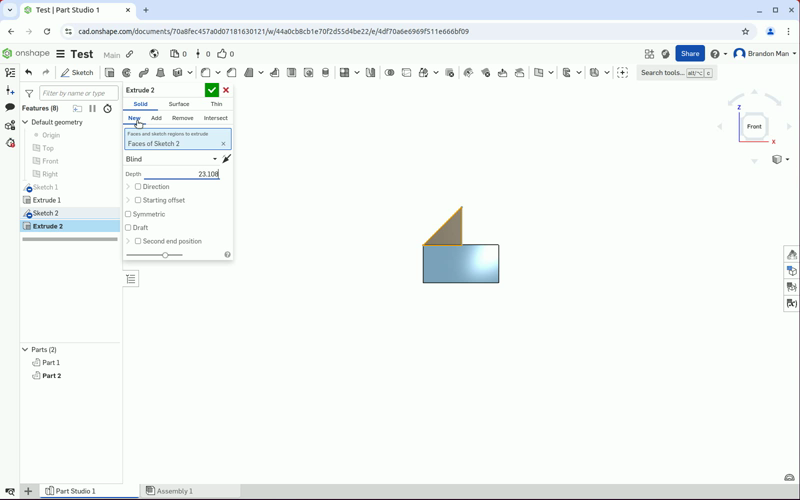
key(enter)
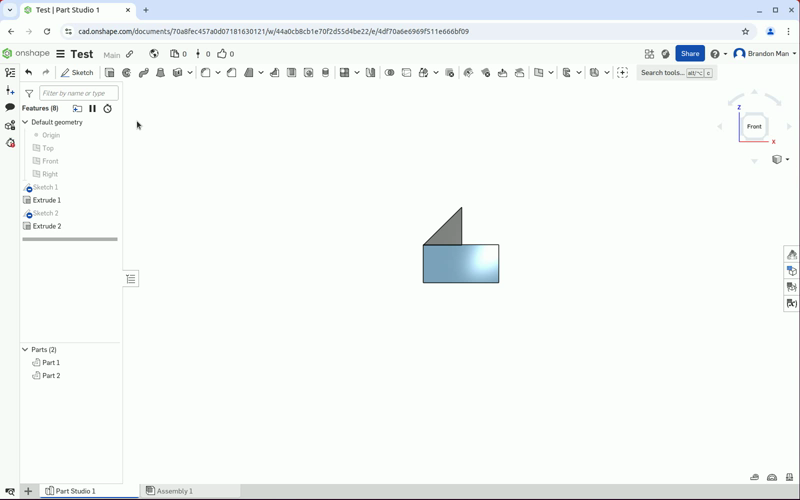
key(shift+h)
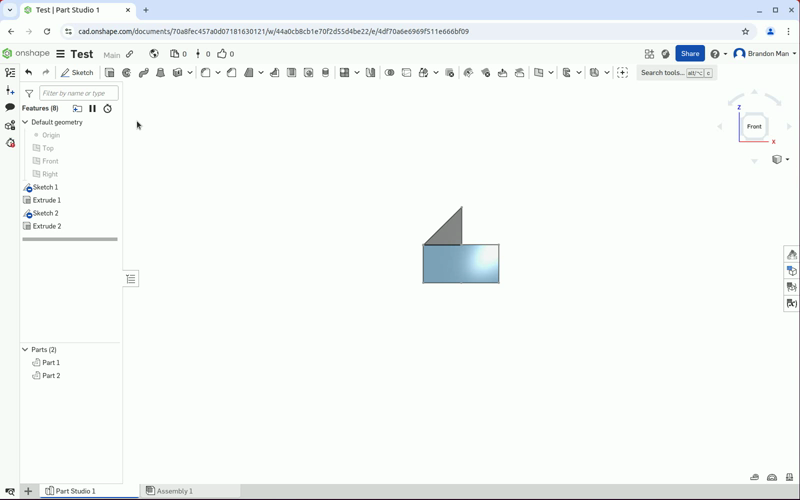
key(shift+h)
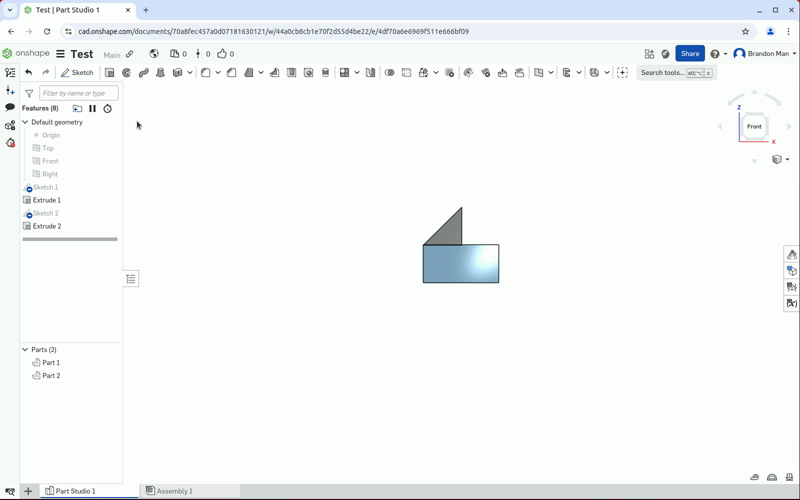
mouse_move(73, 189)
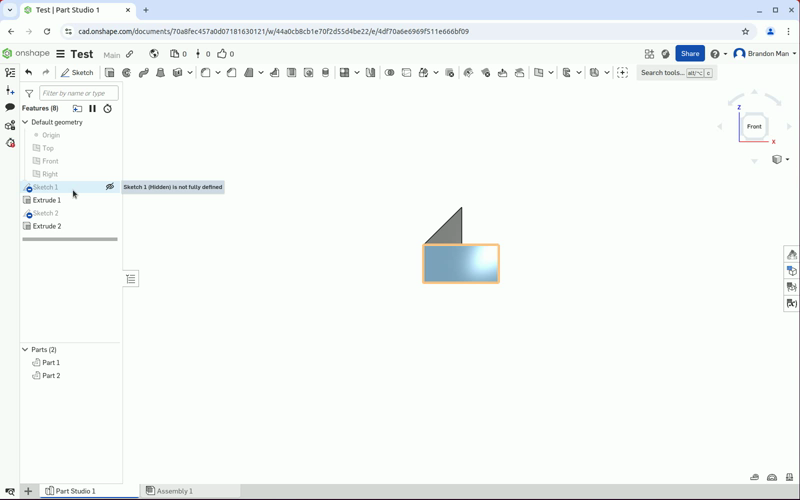
click(73, 189)
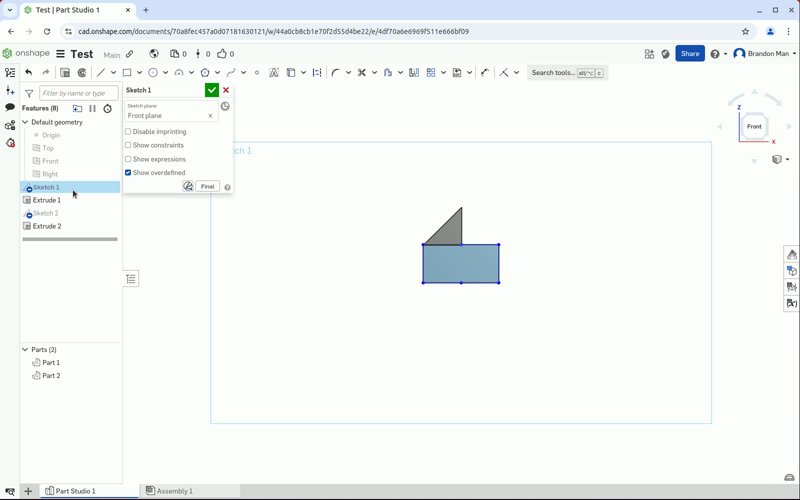
mouse_move(229, 92)
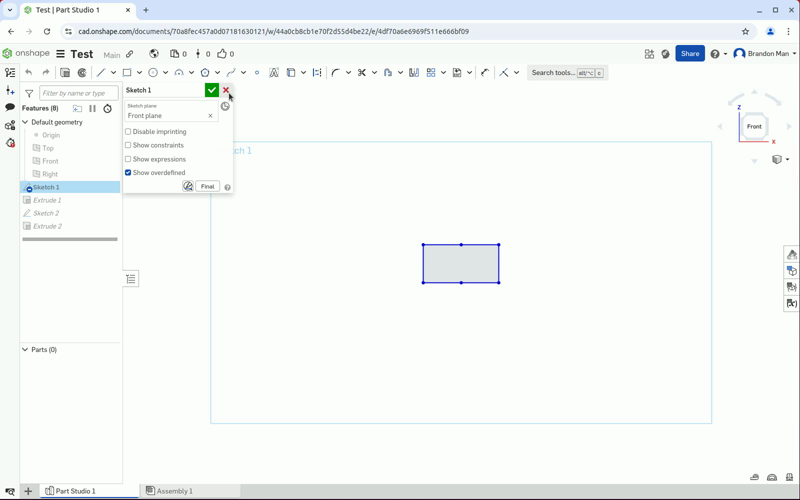
click(229, 92)
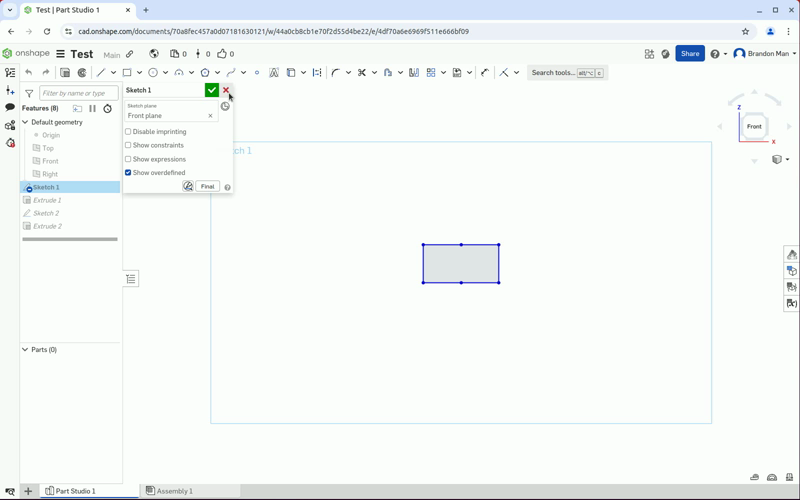
key(shift+s)
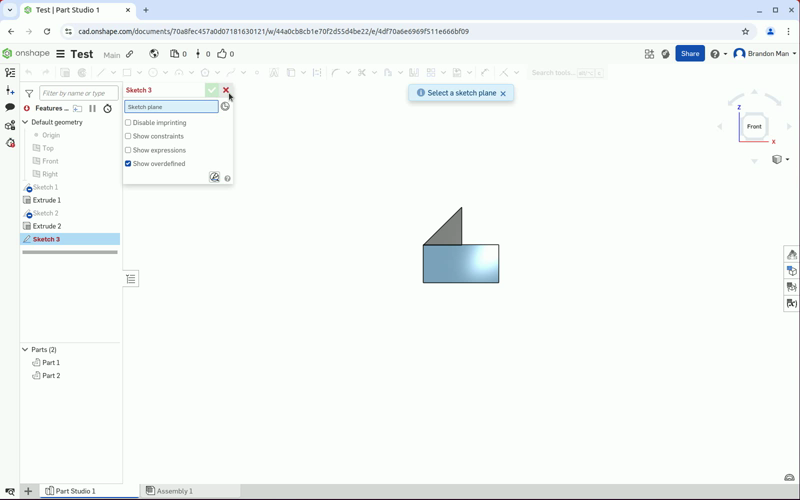
mouse_move(73, 163)
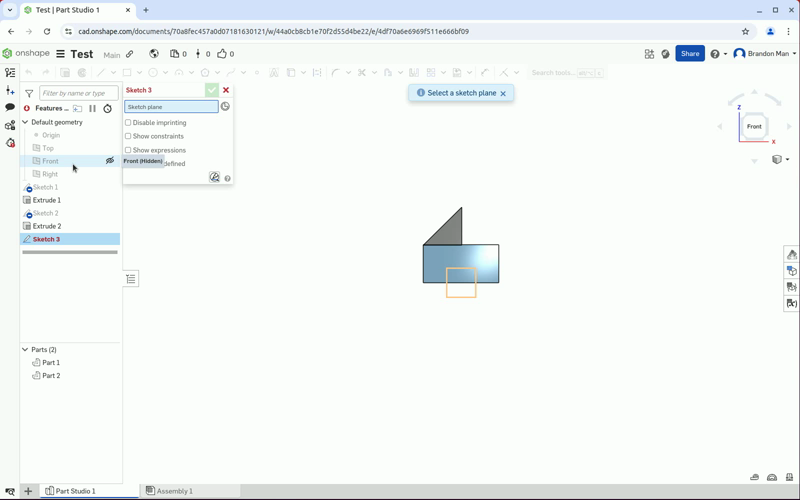
click(73, 163)
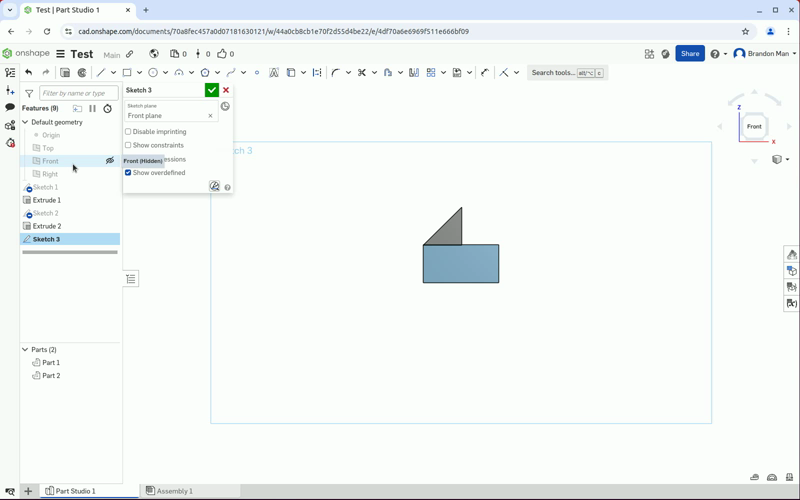
mouse_move(73, 352)
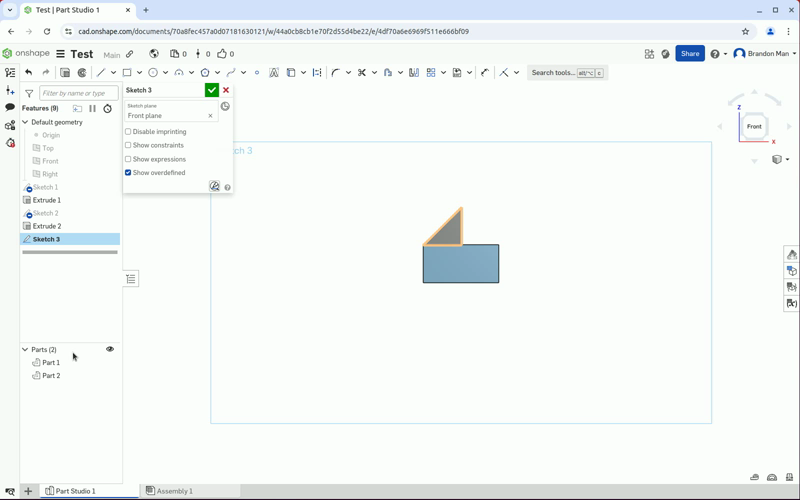
key(y)
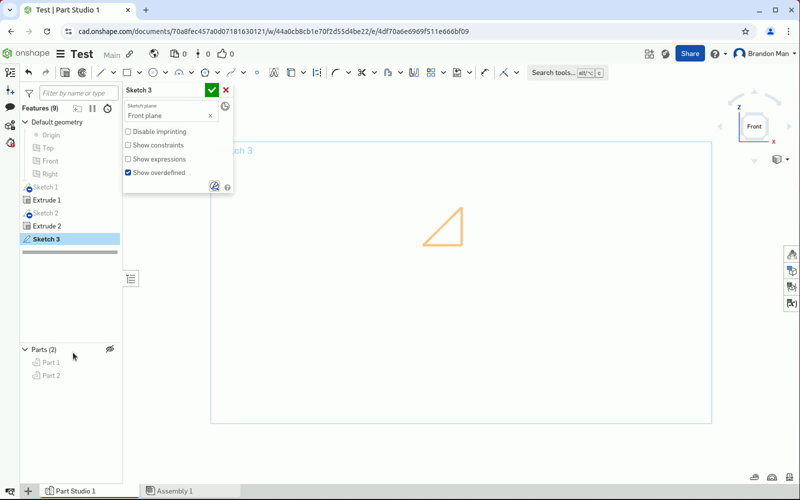
key(l)
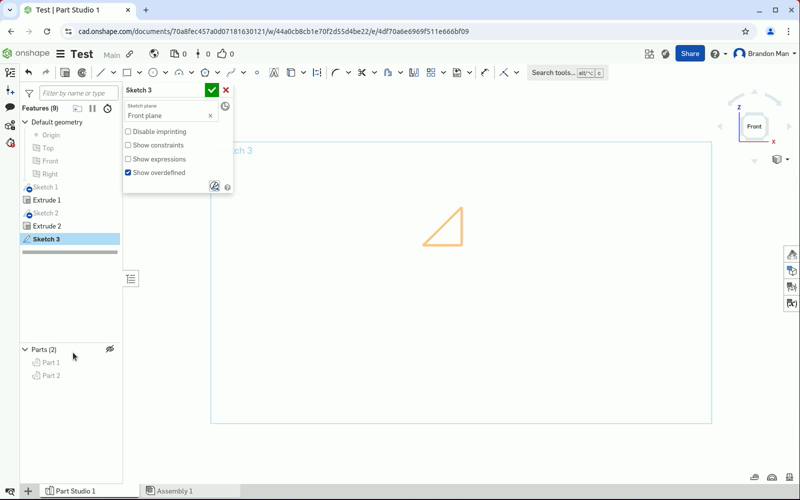
key_down(shift)
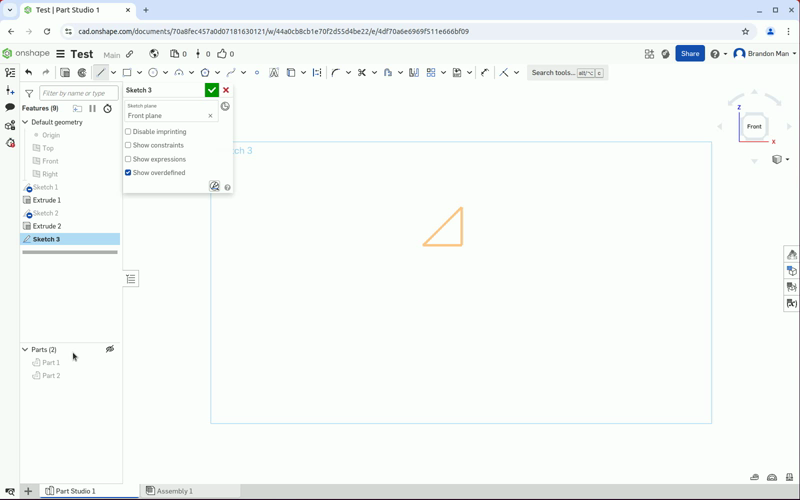
mouse_move(460, 245)
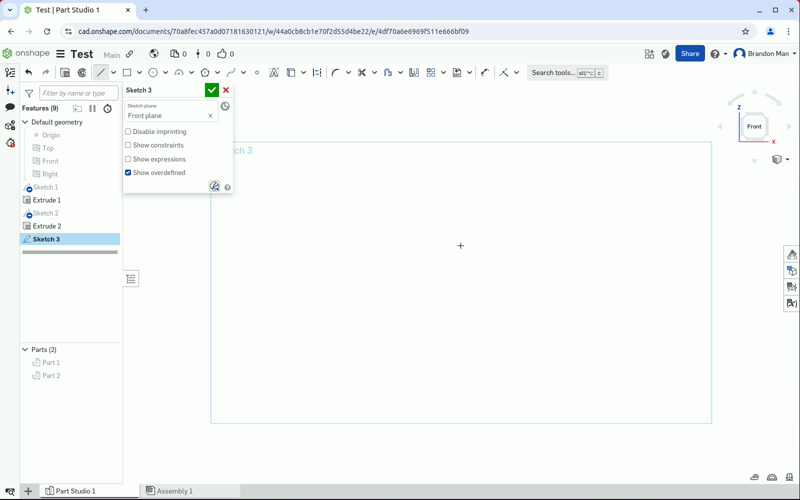
click(460, 245)
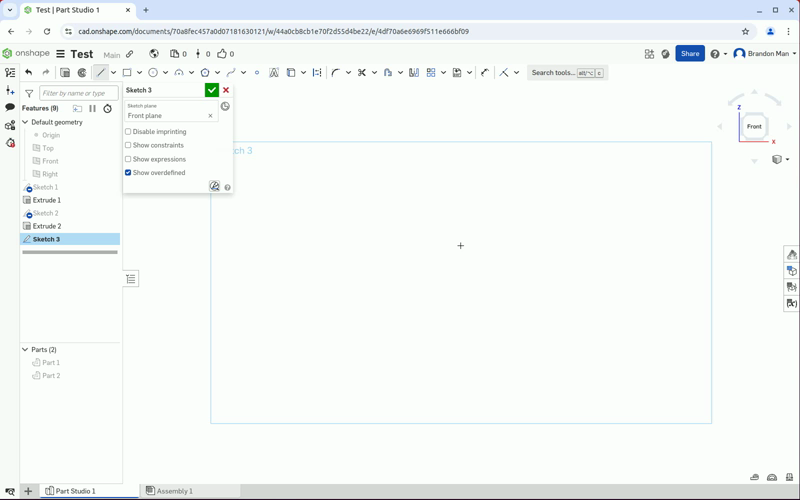
key_up(shift)
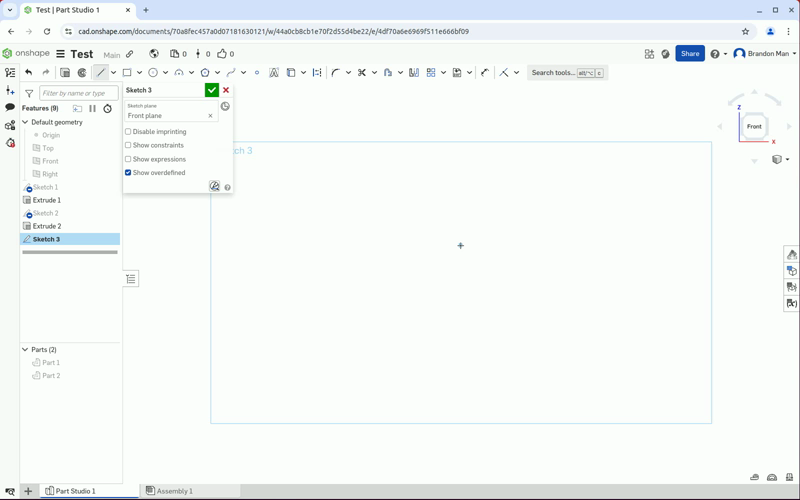
key_down(shift)
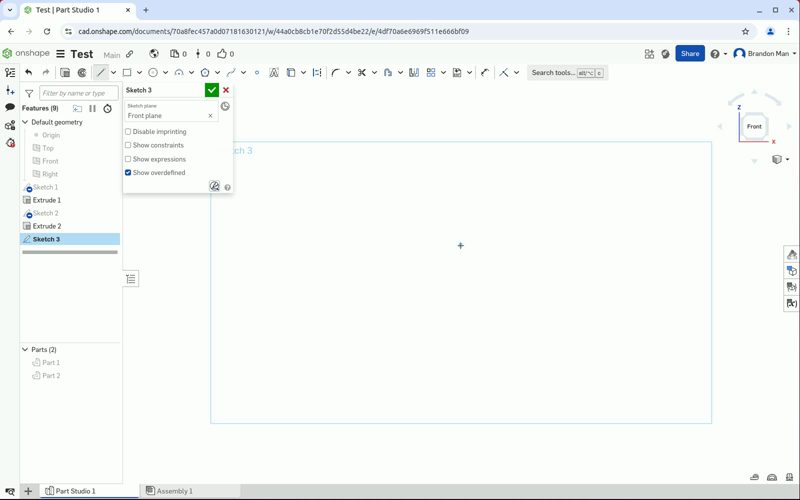
mouse_move(490, 245)
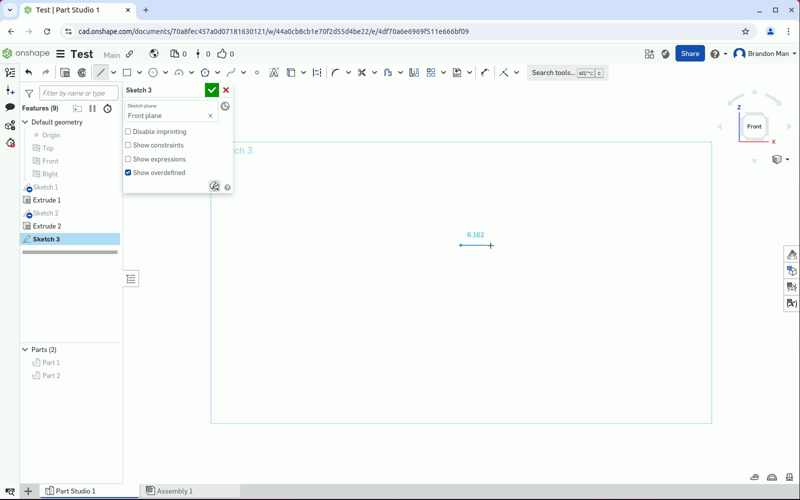
mouse_move(499, 245)
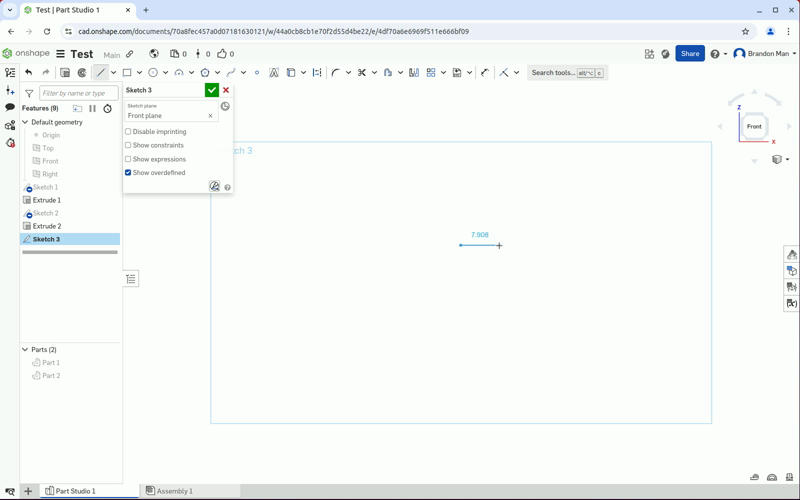
click(499, 245)
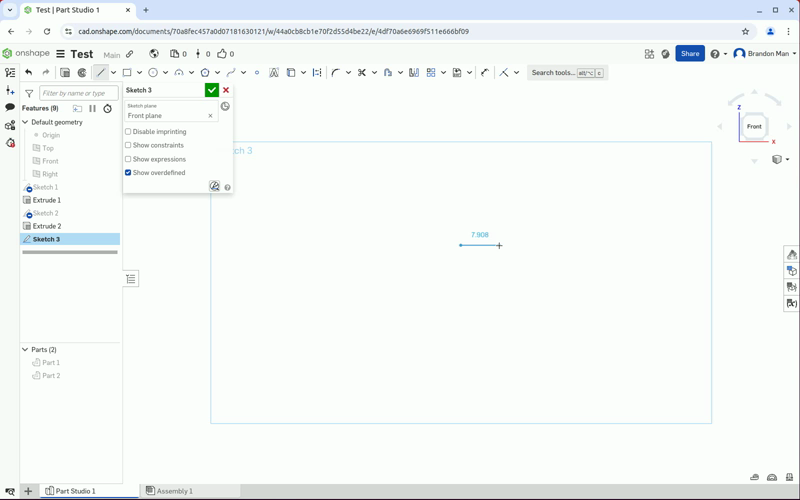
key_up(shift)
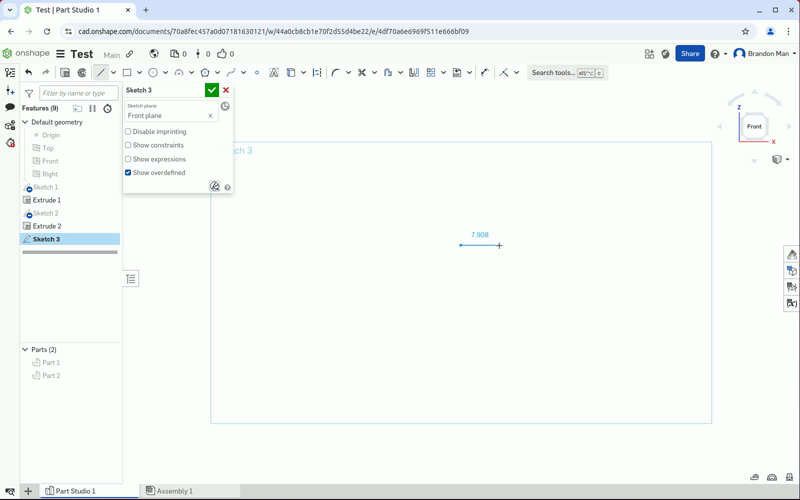
key_down(shift)
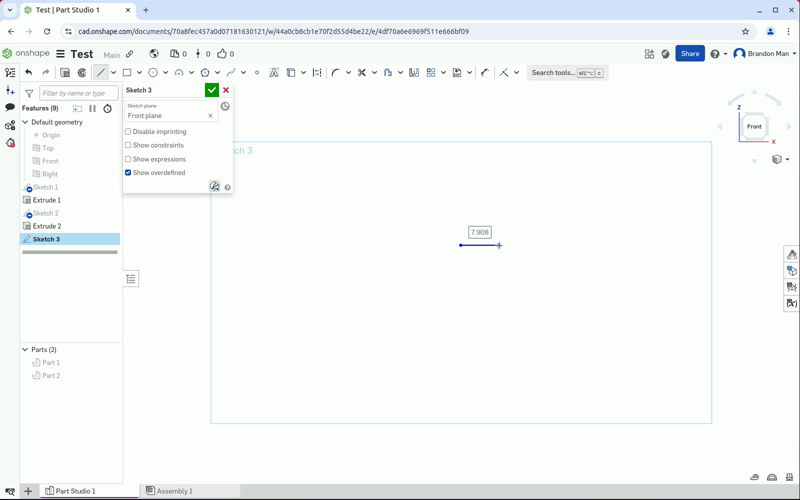
mouse_move(529, 245)
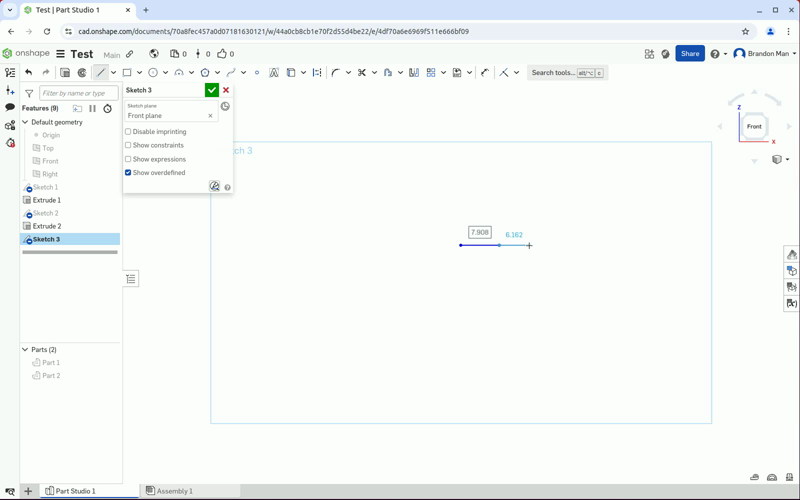
mouse_move(460, 207)
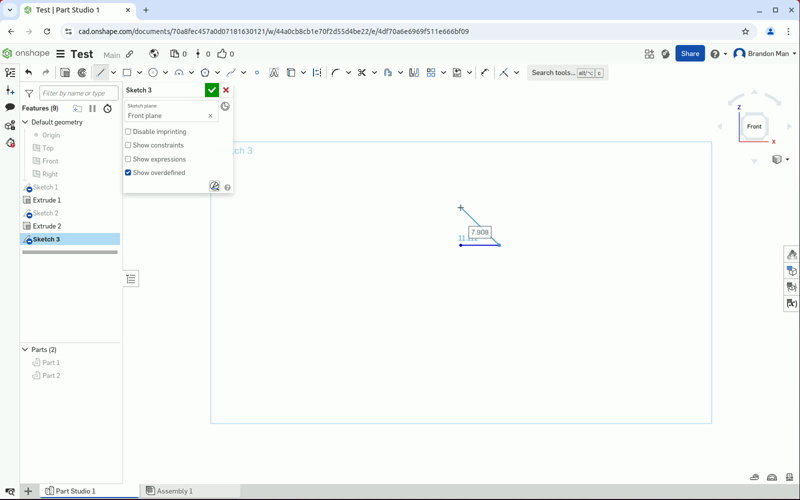
click(460, 207)
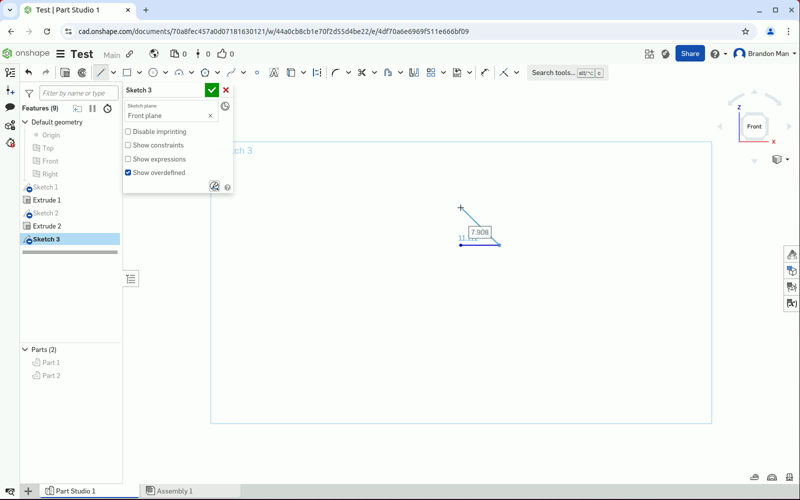
key_up(shift)
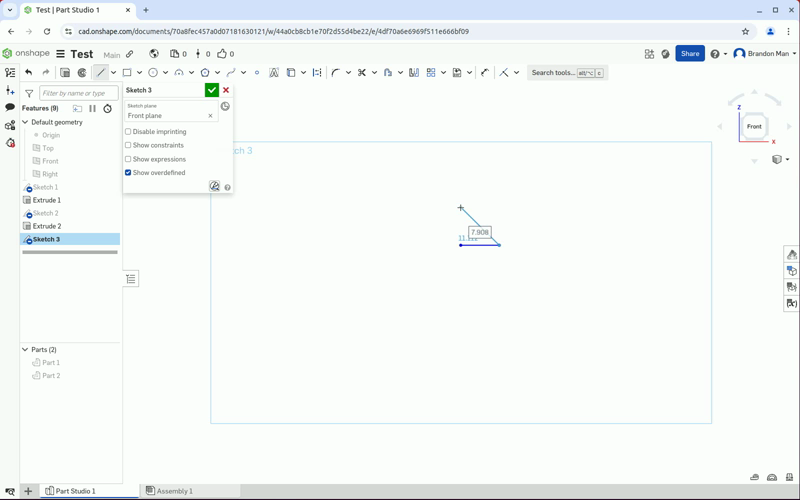
mouse_move(490, 207)
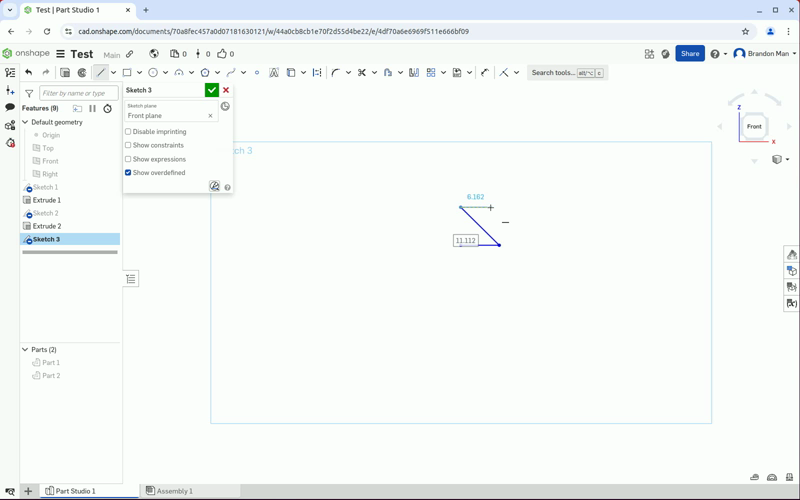
key_down(shift)
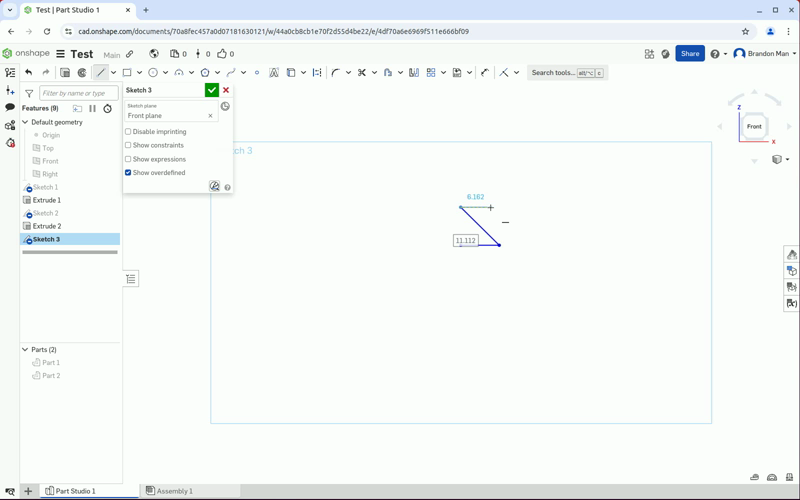
mouse_move(460, 245)
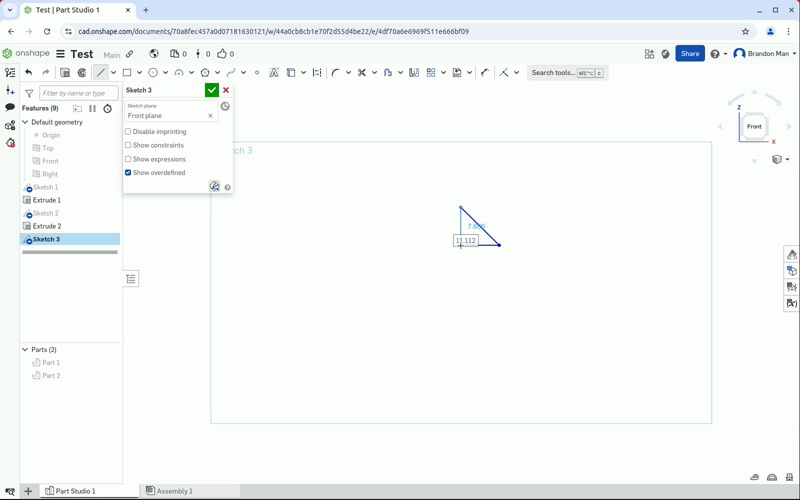
key_up(shift)
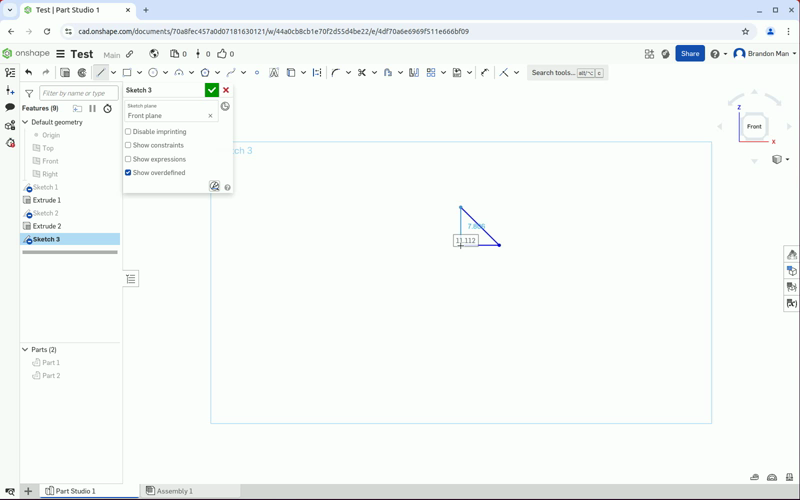
click(460, 245)
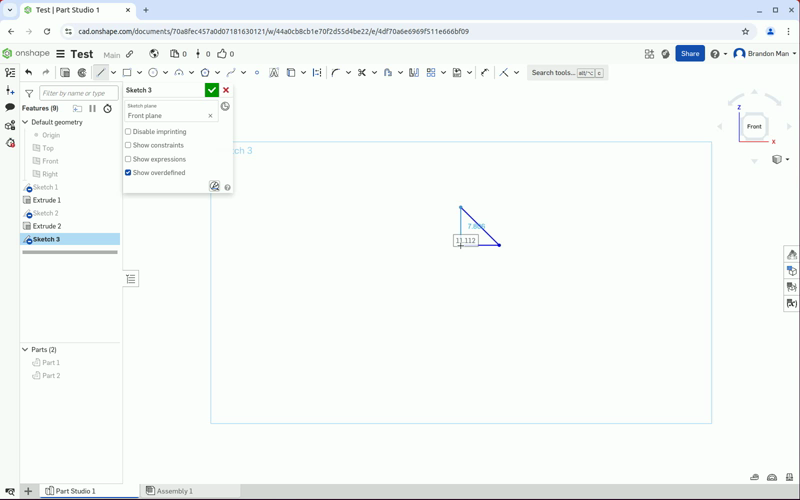
key(esc)
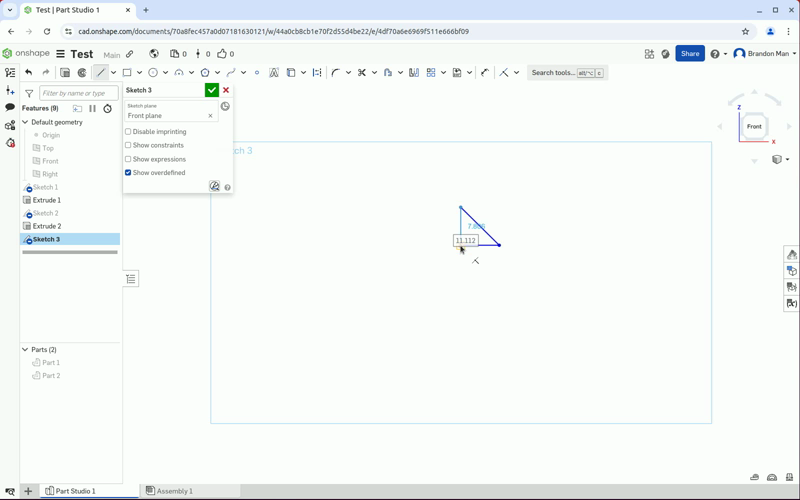
mouse_move(472, 230)
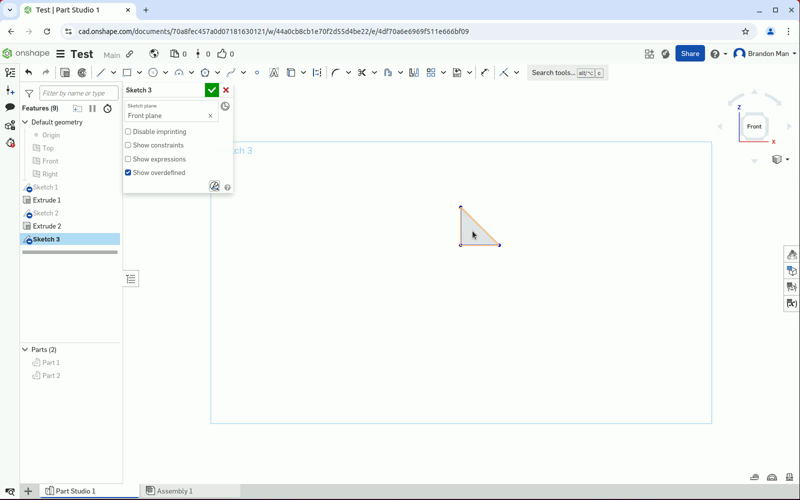
scroll(6)
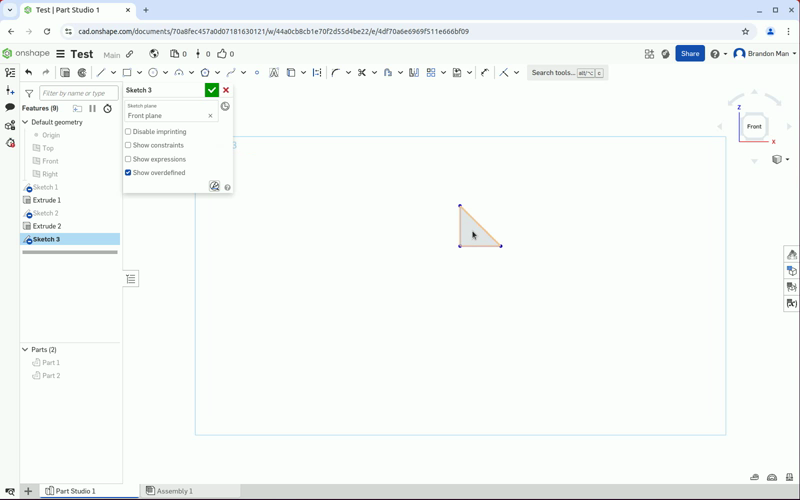
scroll(6)
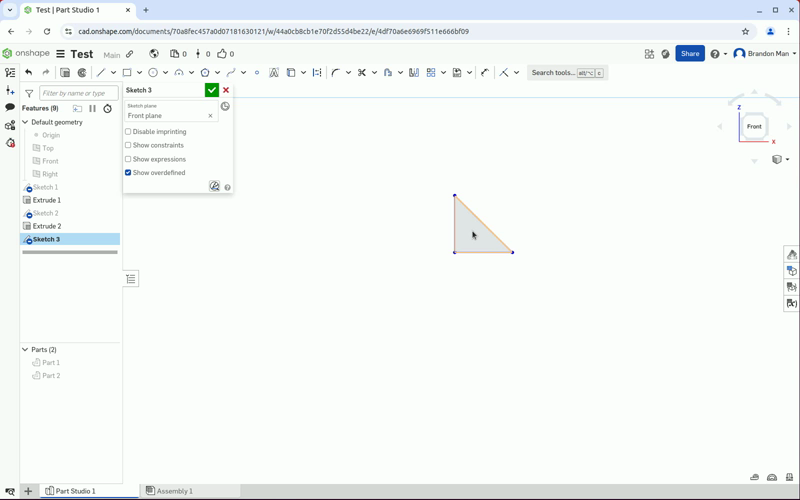
scroll(6)
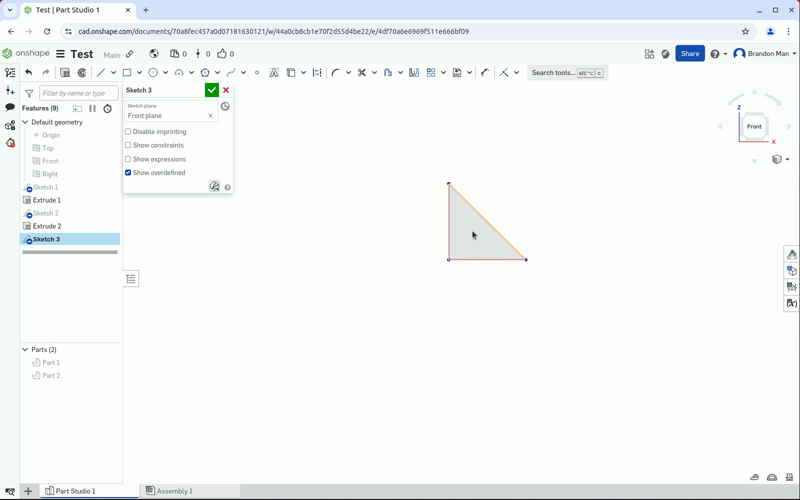
scroll(6)
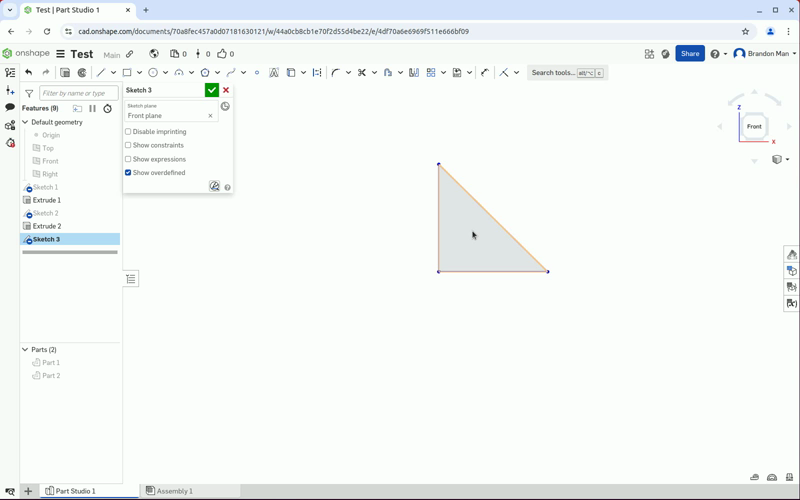
scroll(6)
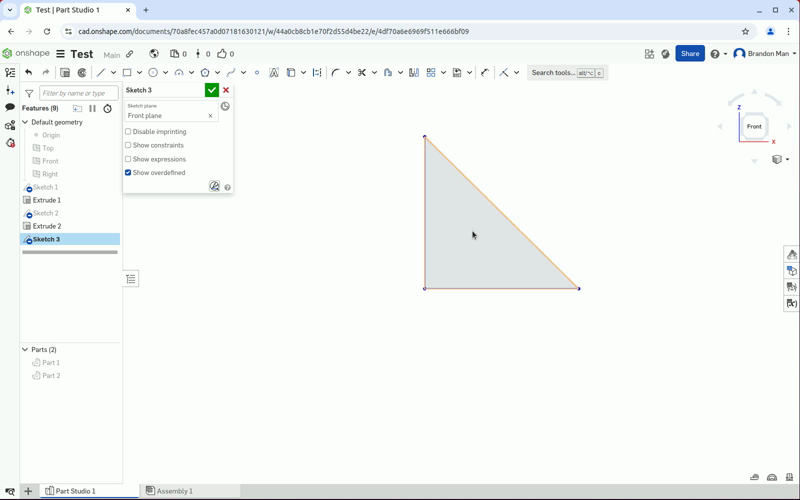
scroll(6)
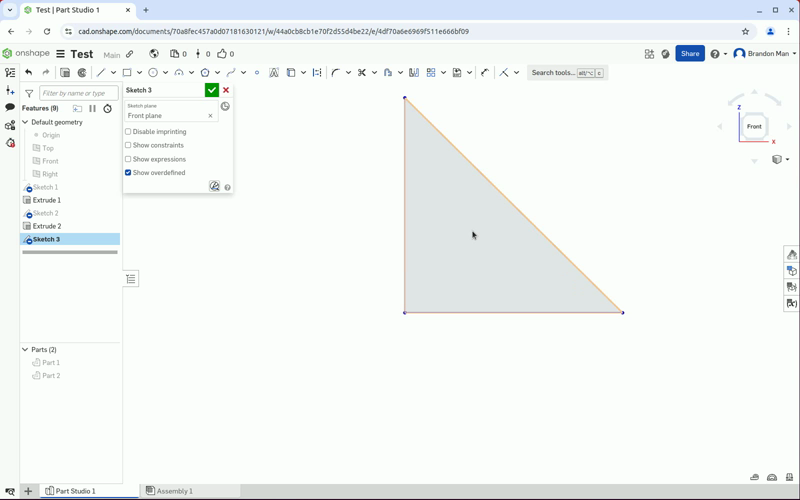
scroll(6)
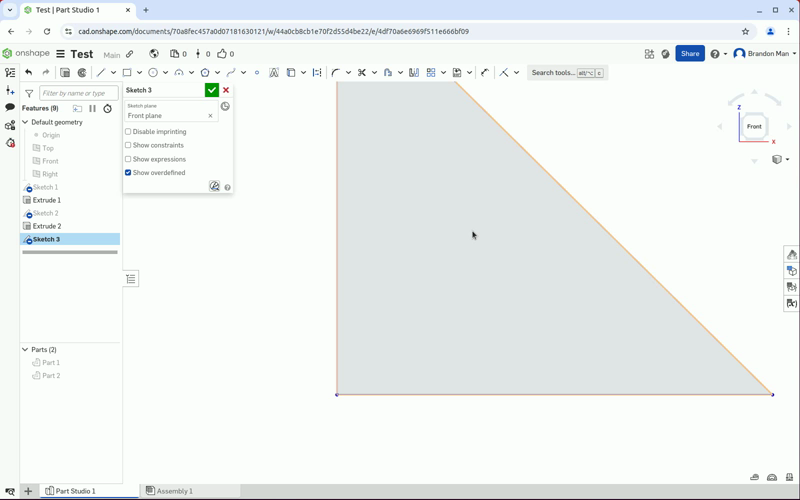
click(472, 230)
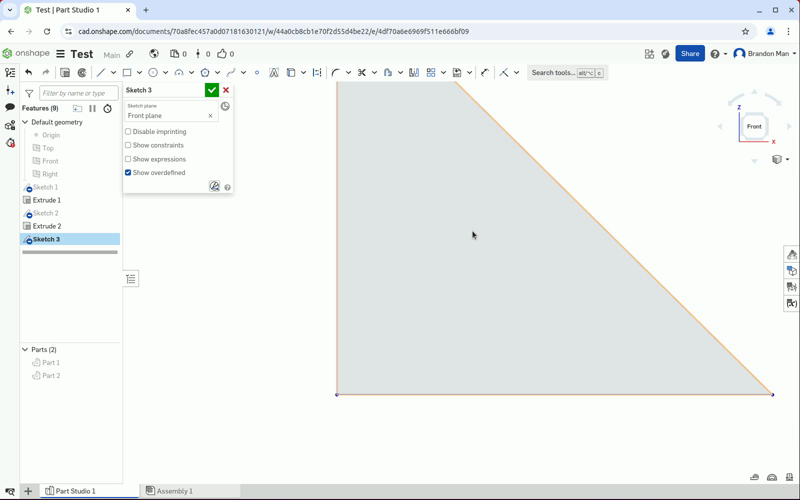
scroll(-6)
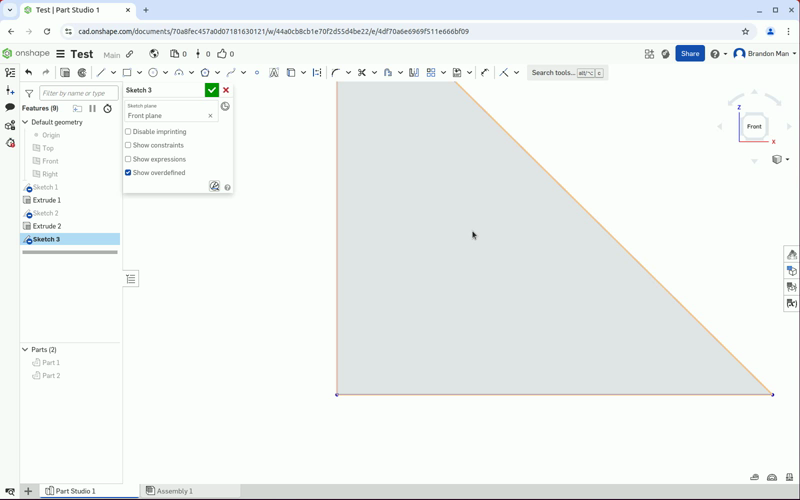
scroll(-6)
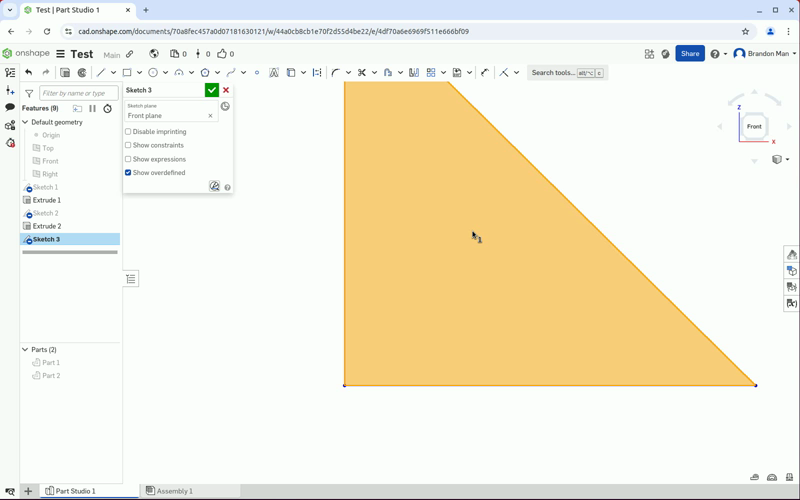
scroll(-6)
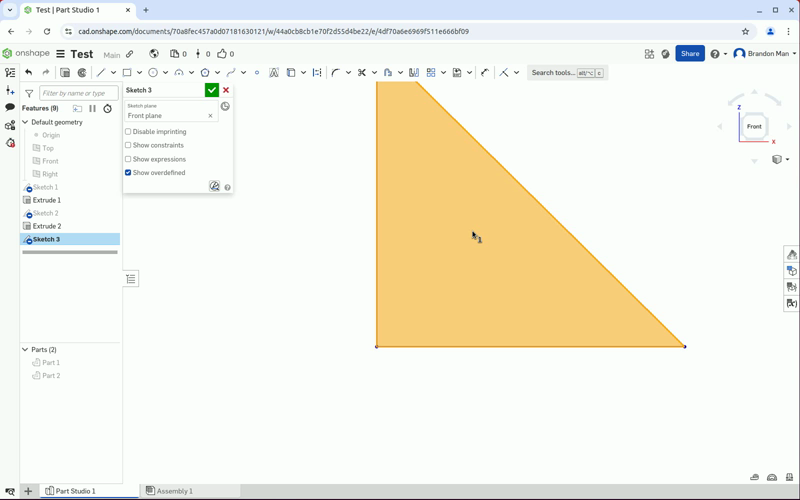
scroll(-6)
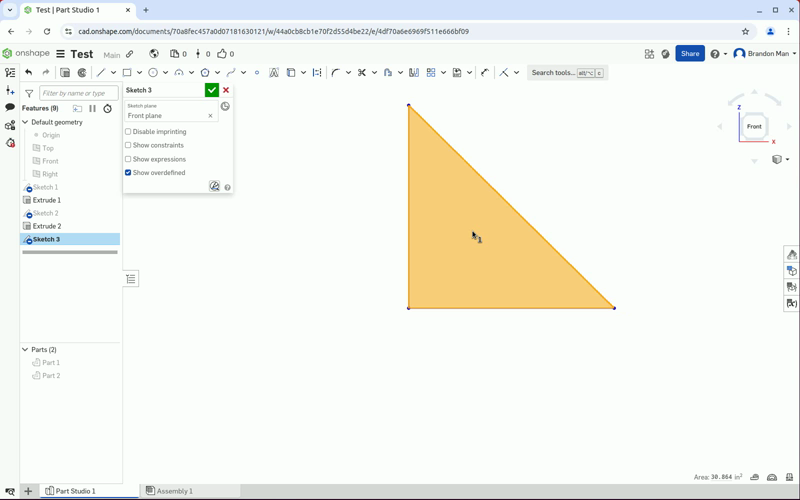
scroll(-6)
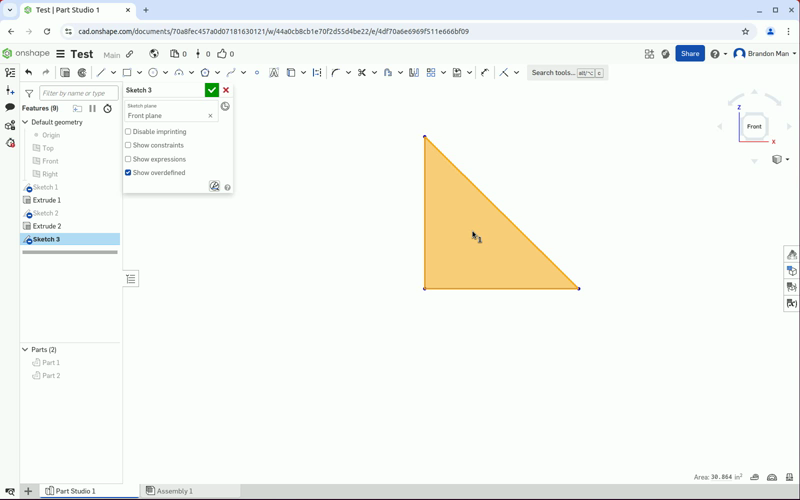
scroll(-6)
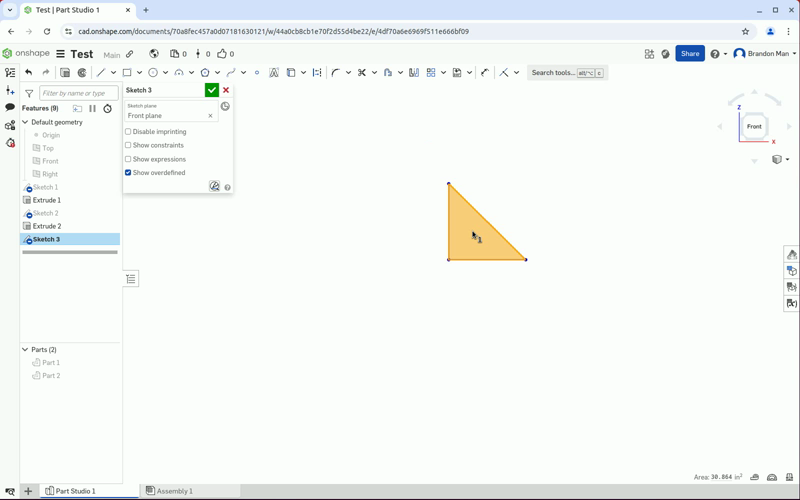
scroll(-6)
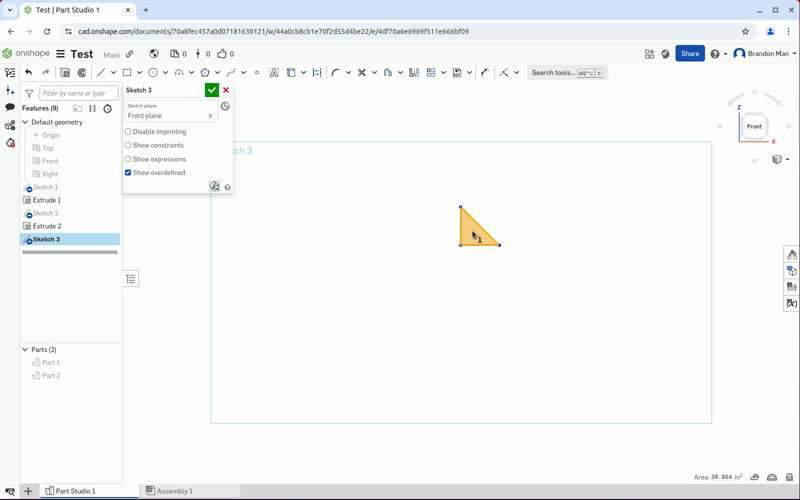
mouse_move(73, 352)
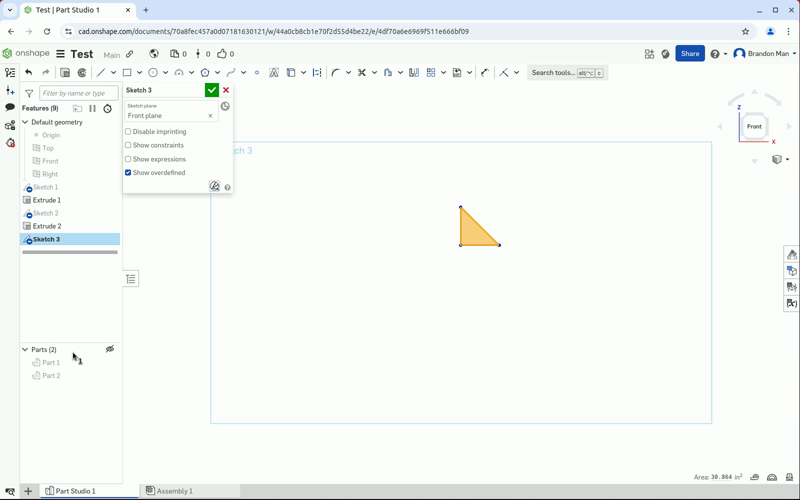
key(shift+y)
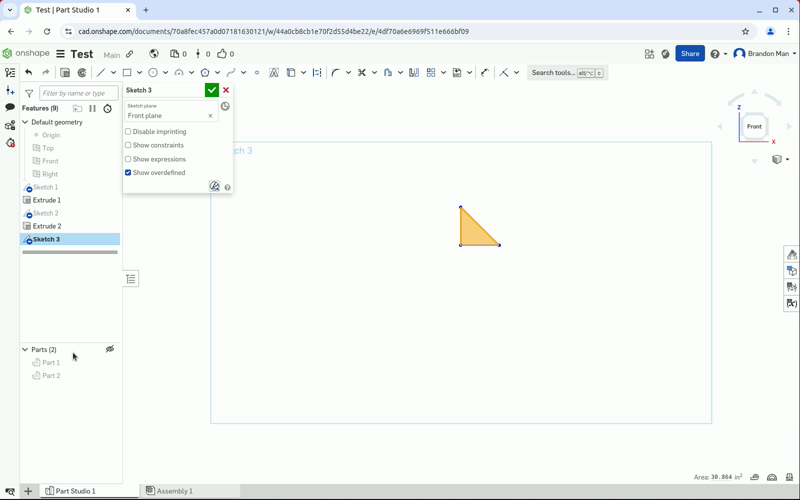
key(shift+e)
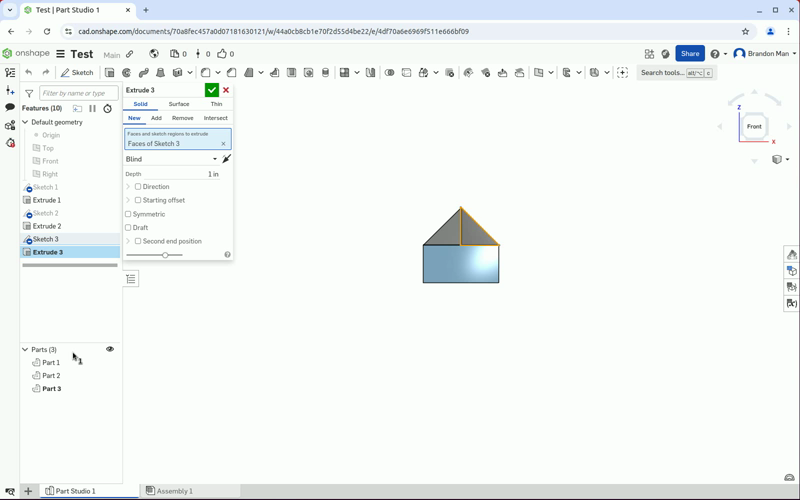
mouse_move(143, 106)
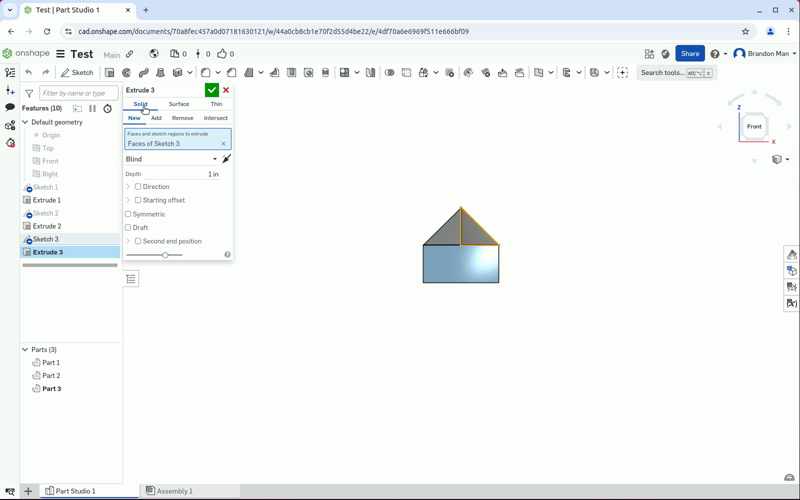
click(143, 106)
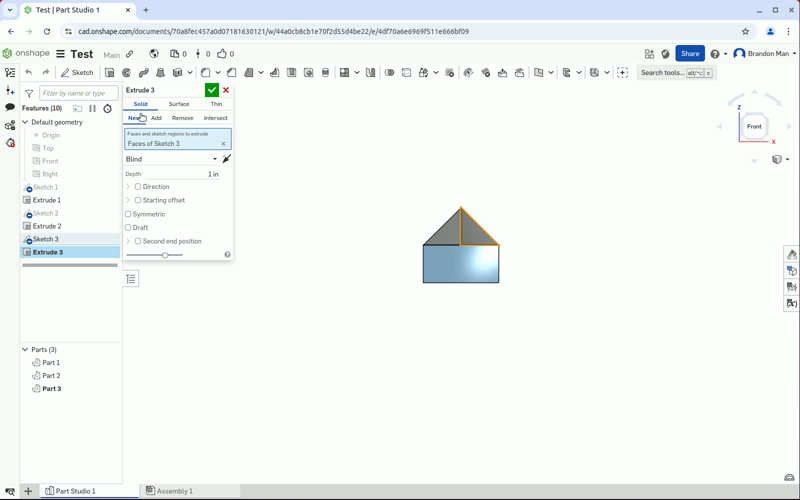
mouse_move(137, 120)
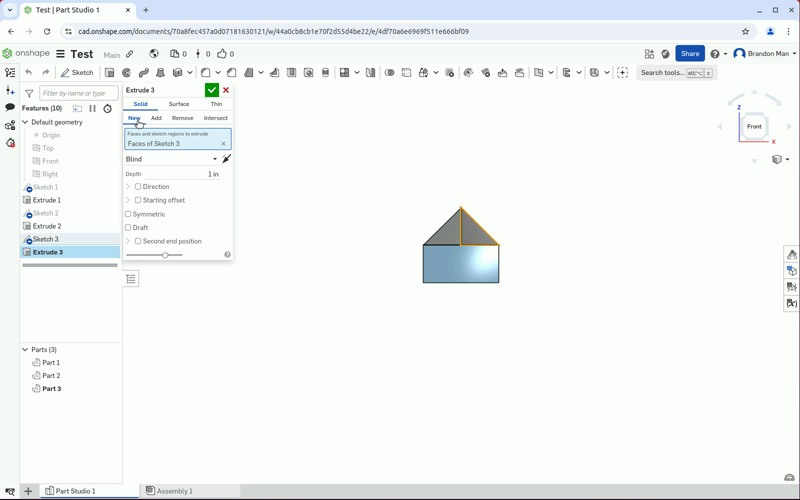
click(137, 120)
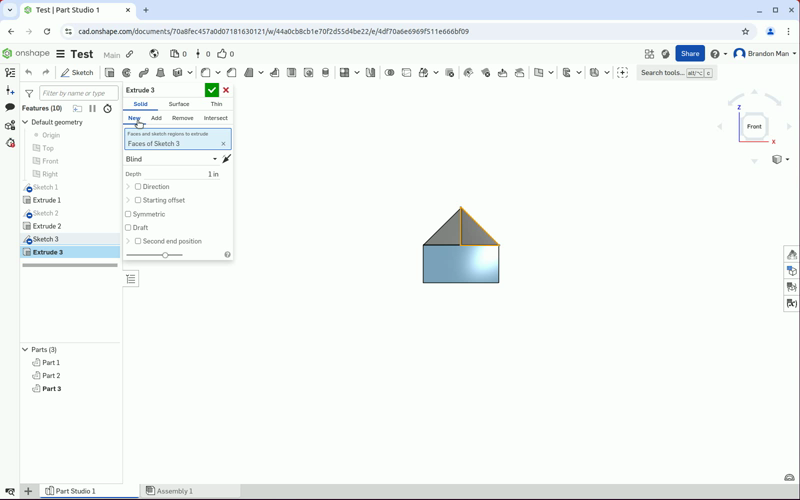
key(tab, 4)
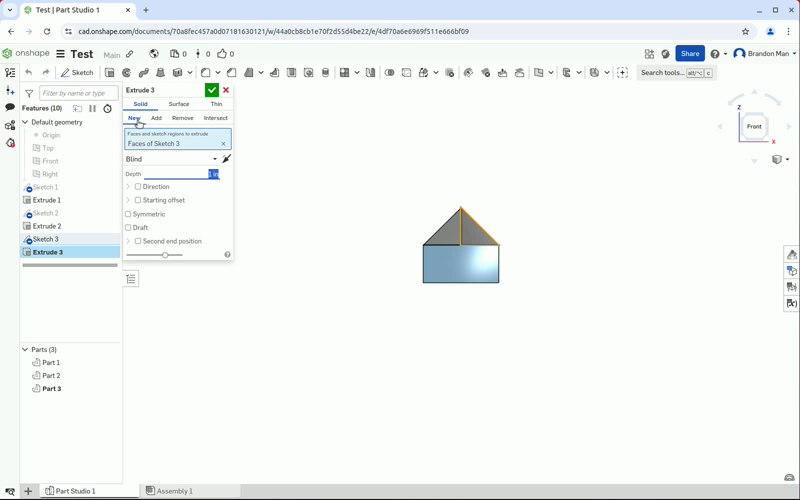
text(23.108)
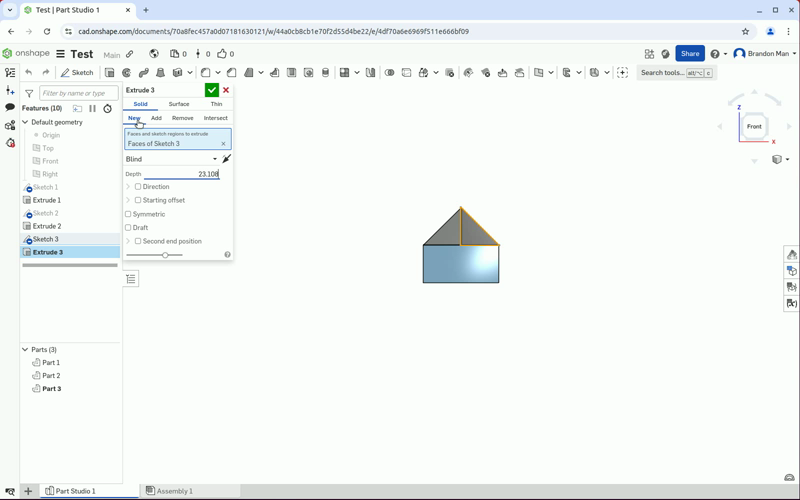
key(enter)
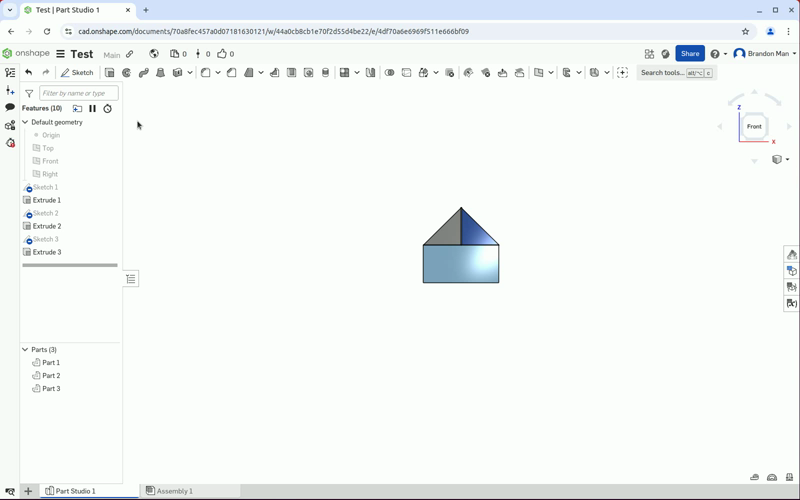
key(shift+h)
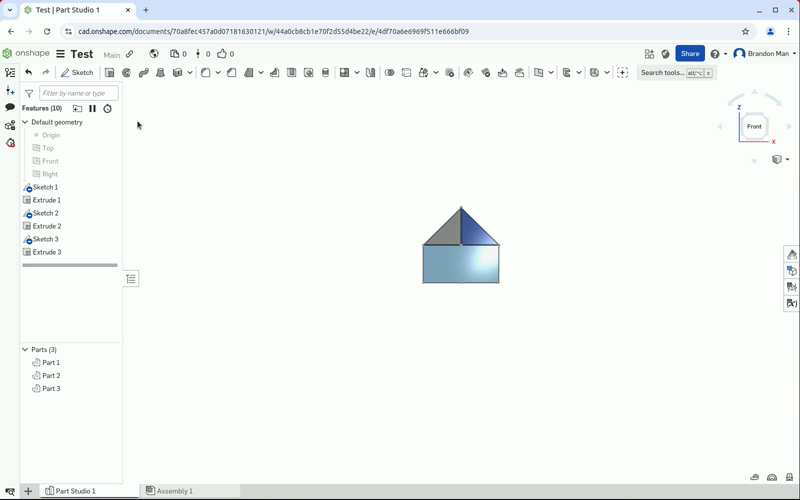
key(shift+h)
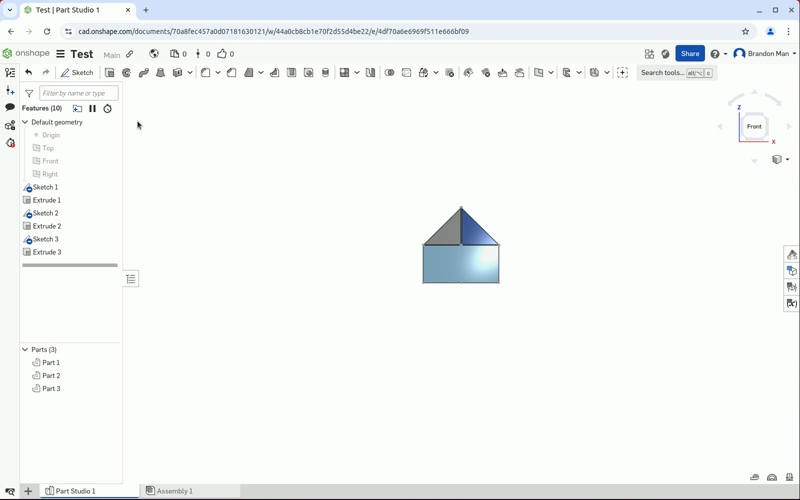
key(shift+7)
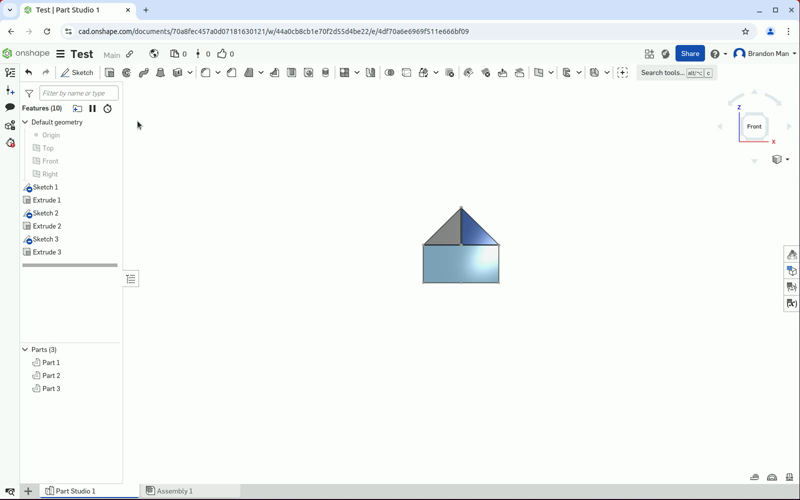
key(left, 2)
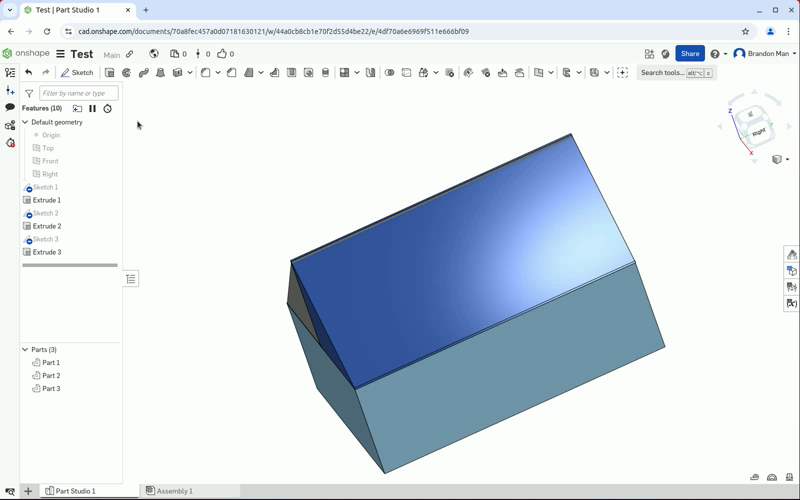
key(down, 2)
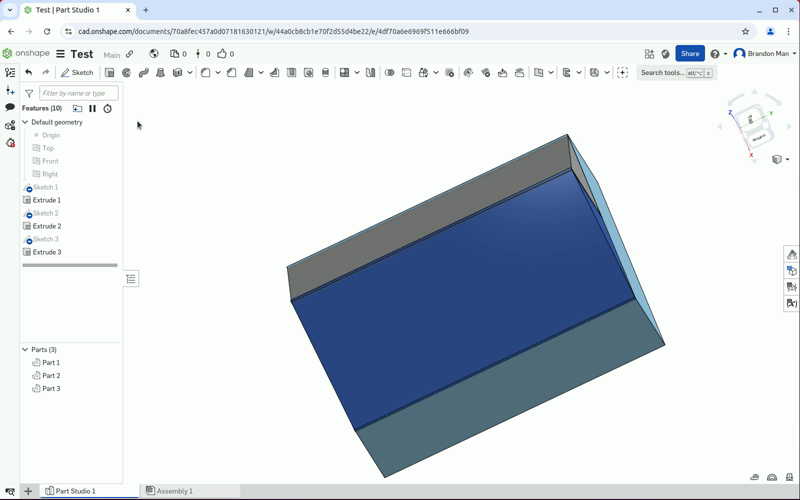
key(up, 2)
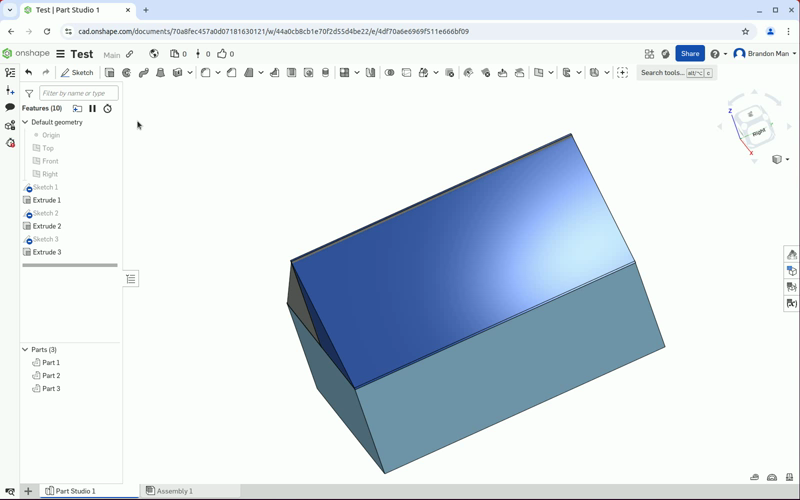
key(right, 2)
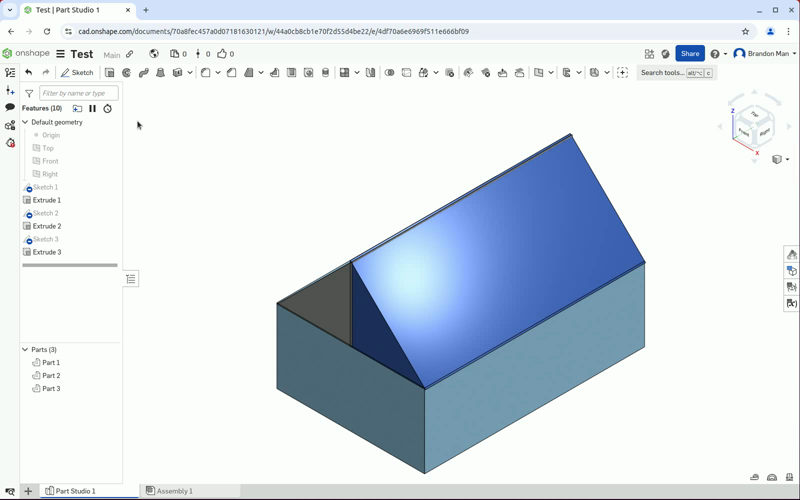
mouse_move(73, 189)
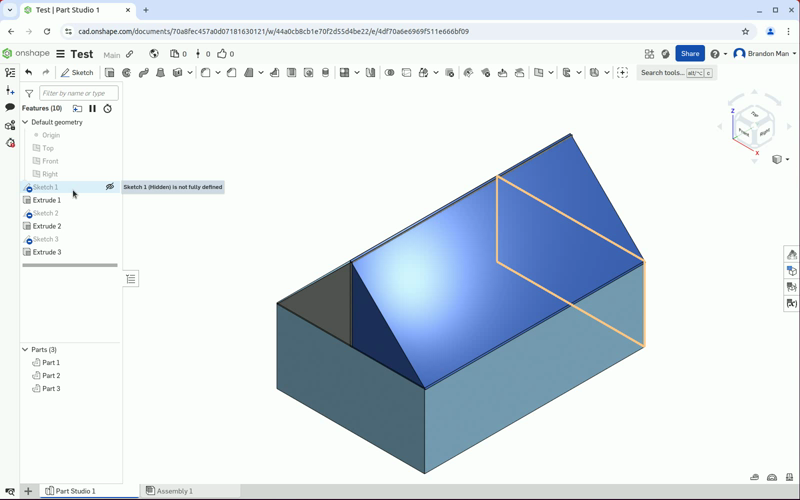
click(73, 189)